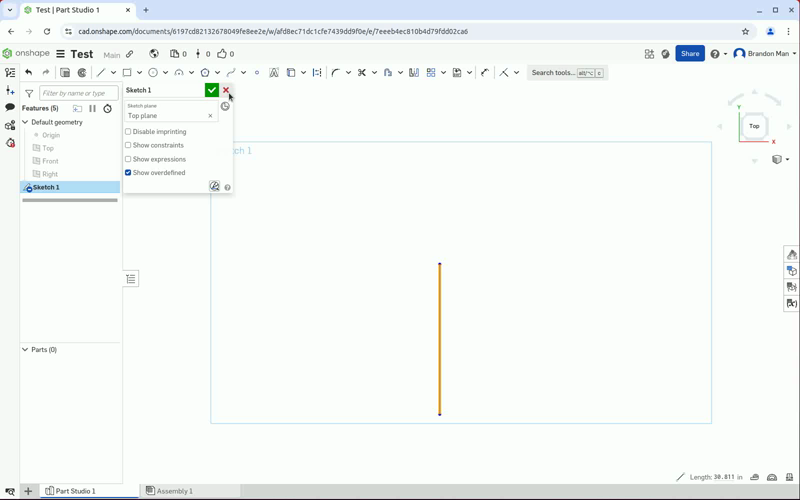
key(shift+h)
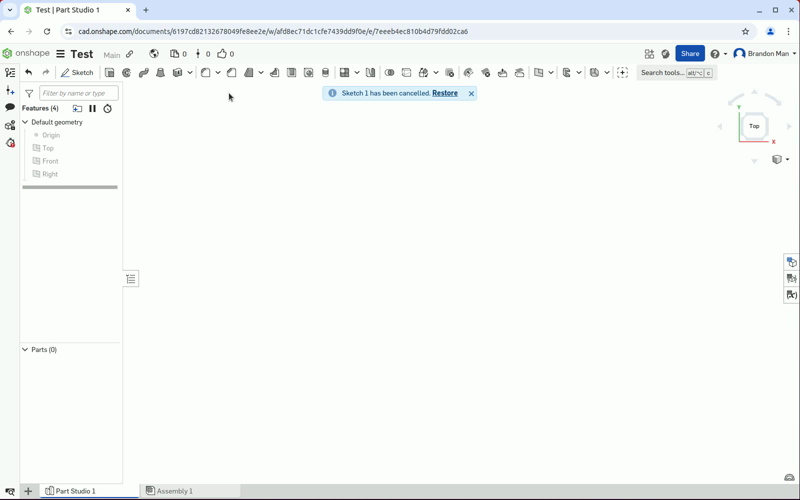
mouse_move(73, 352)
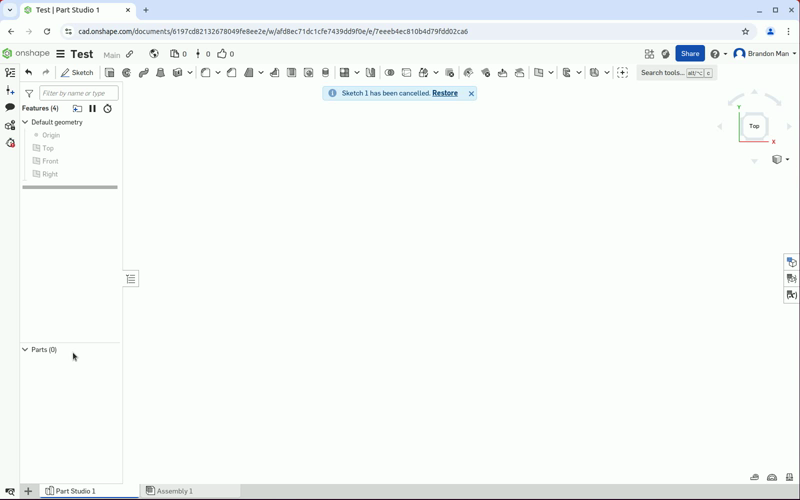
key(y)
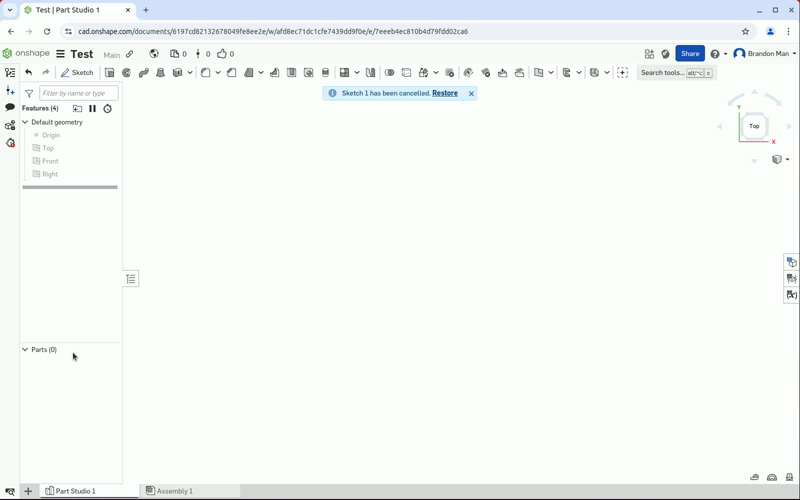
key(shift+p)
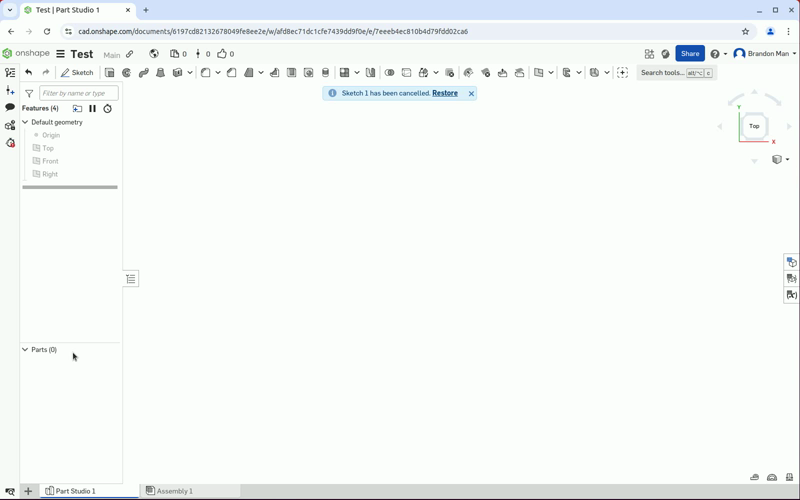
key(space)
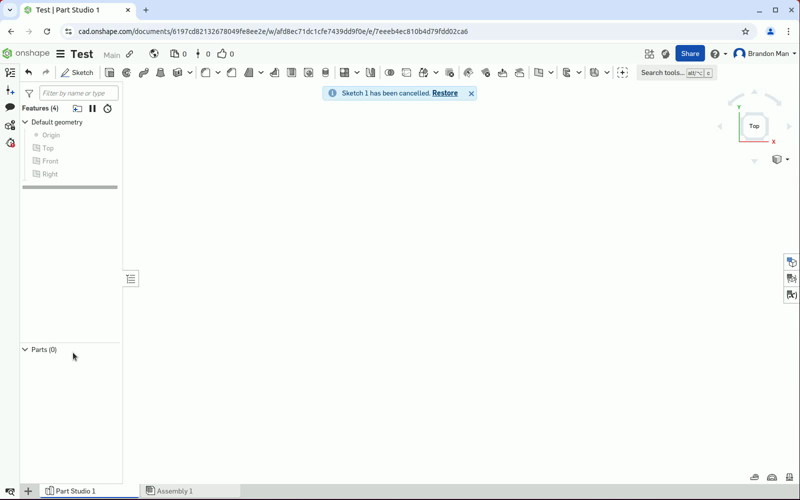
key_down(shift)
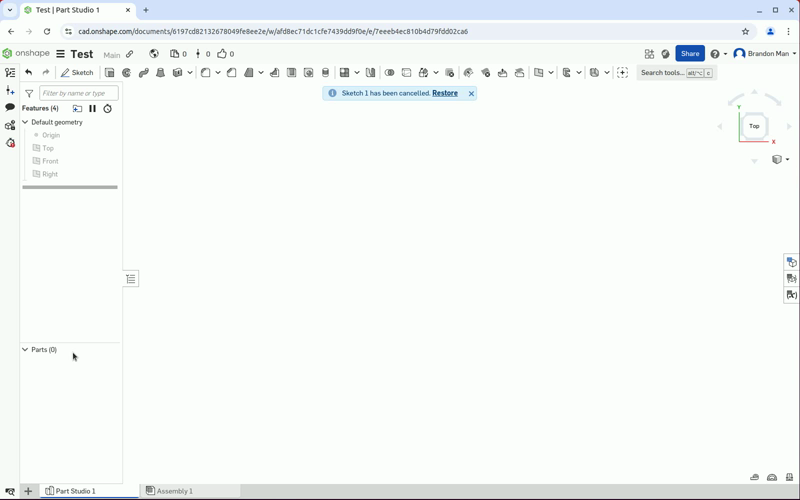
key(up)
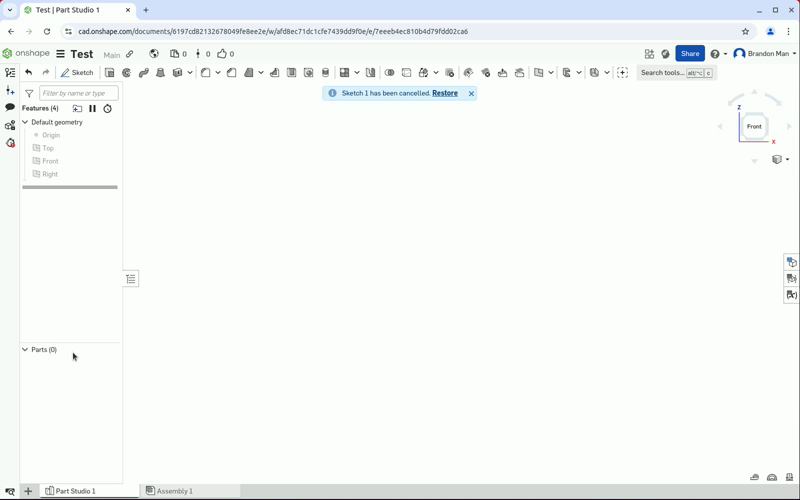
key_up(shift)
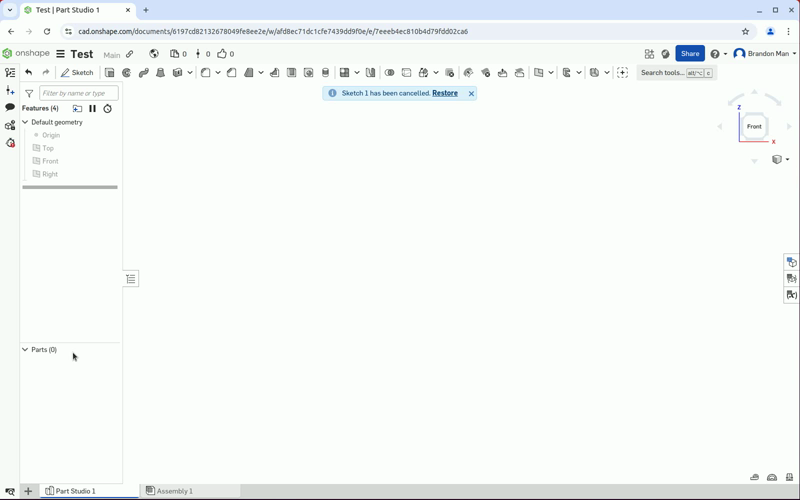
mouse_move(73, 352)
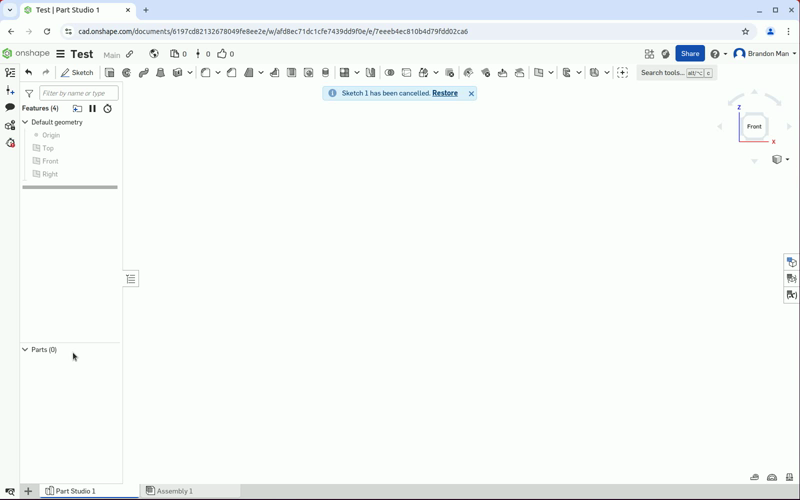
key(shift+y)
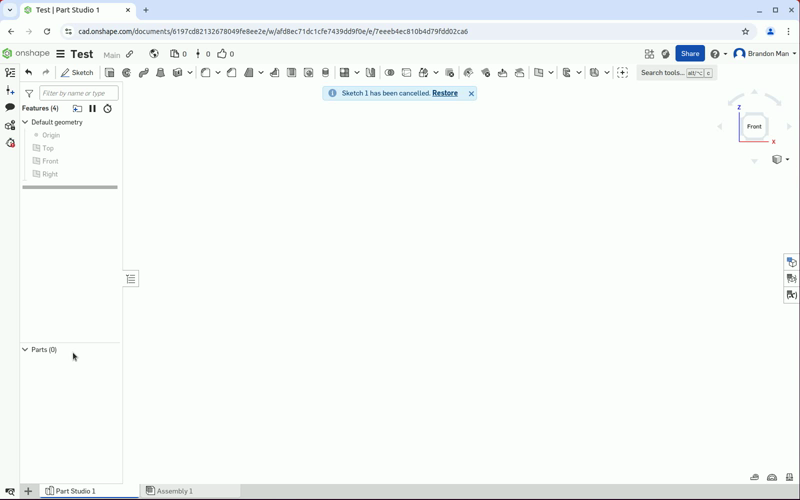
key(shift+s)
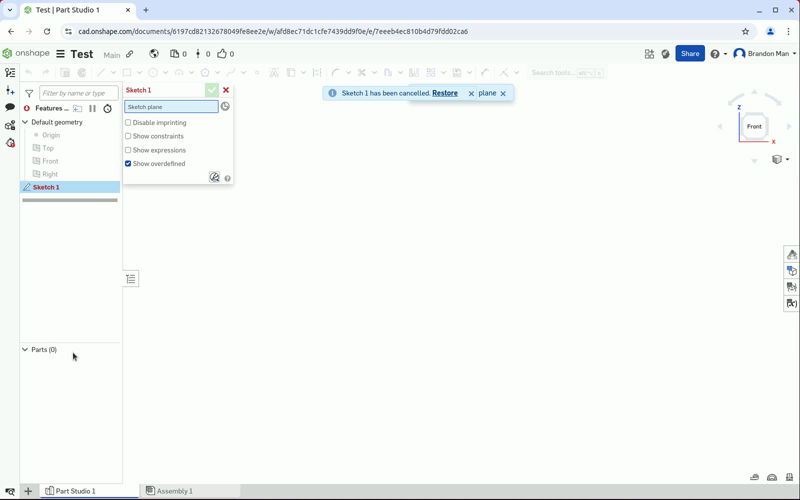
mouse_move(73, 163)
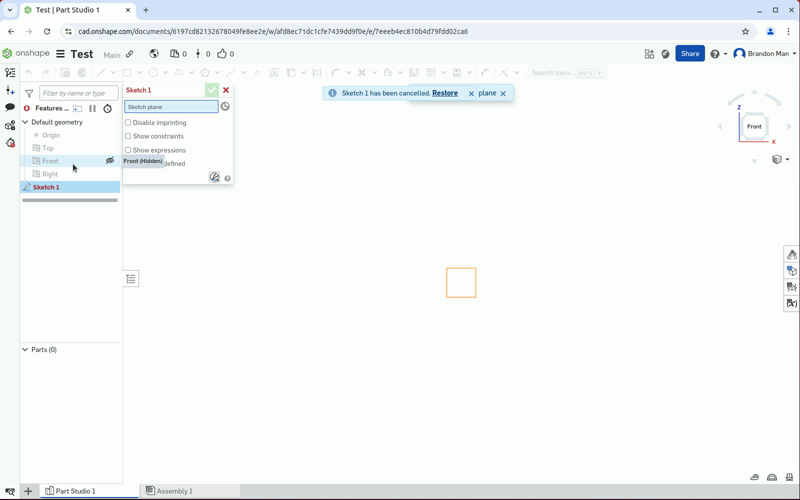
click(73, 163)
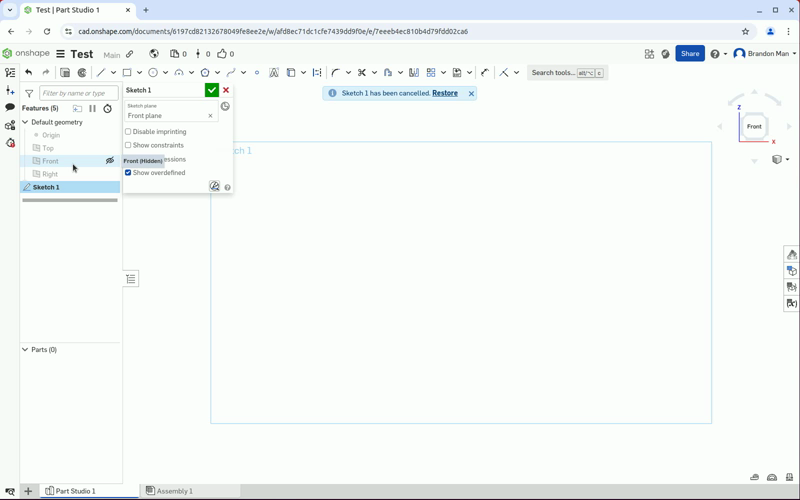
mouse_move(73, 352)
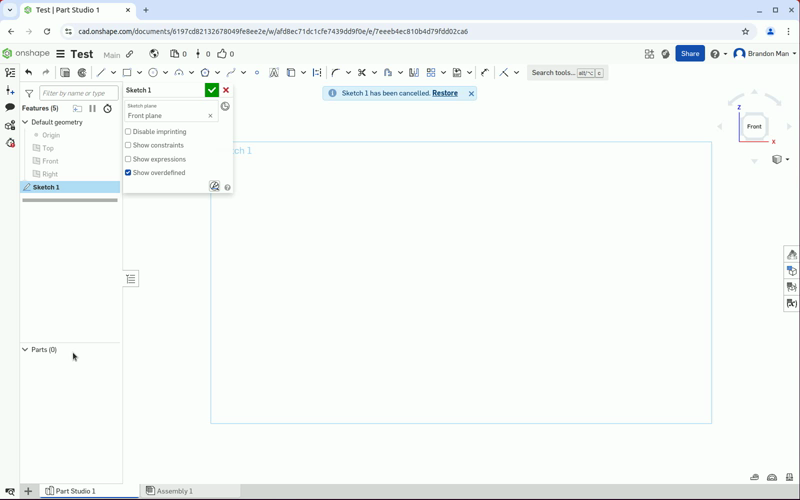
key(y)
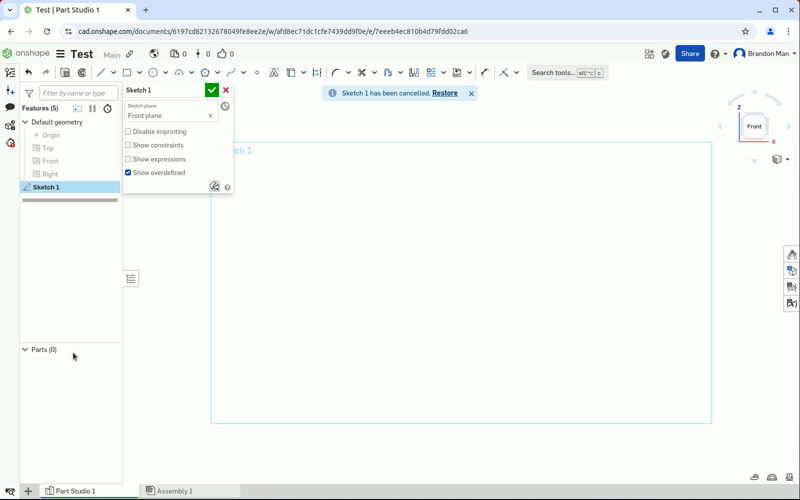
key(l)
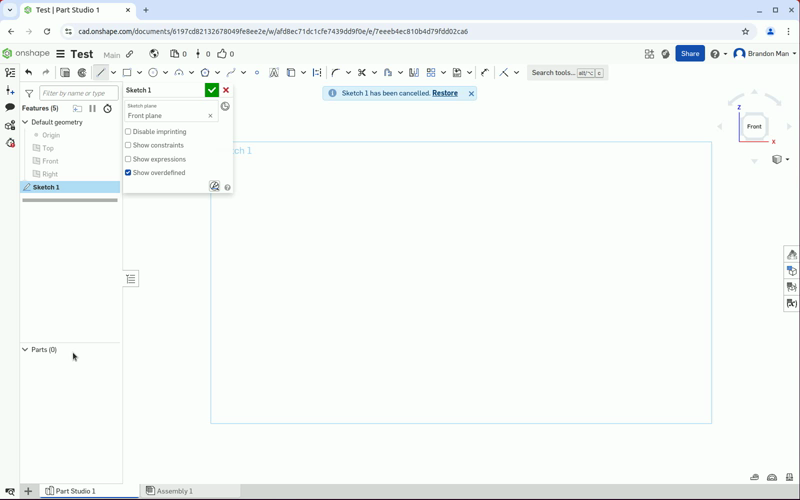
key_down(shift)
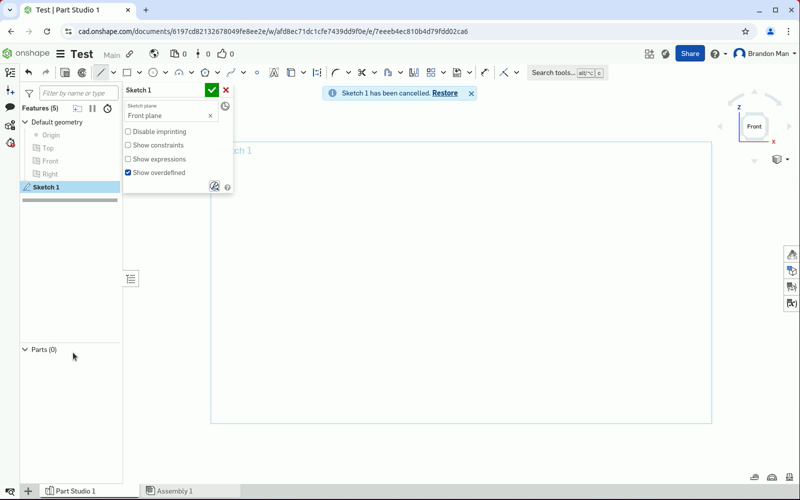
mouse_move(389, 282)
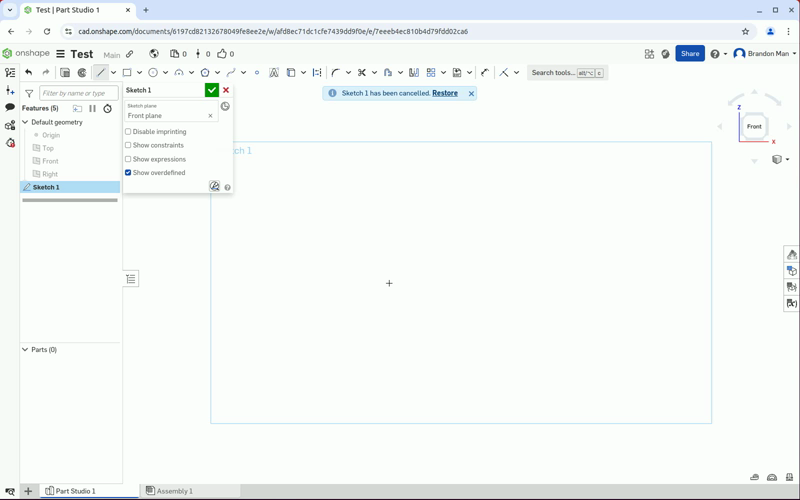
click(389, 282)
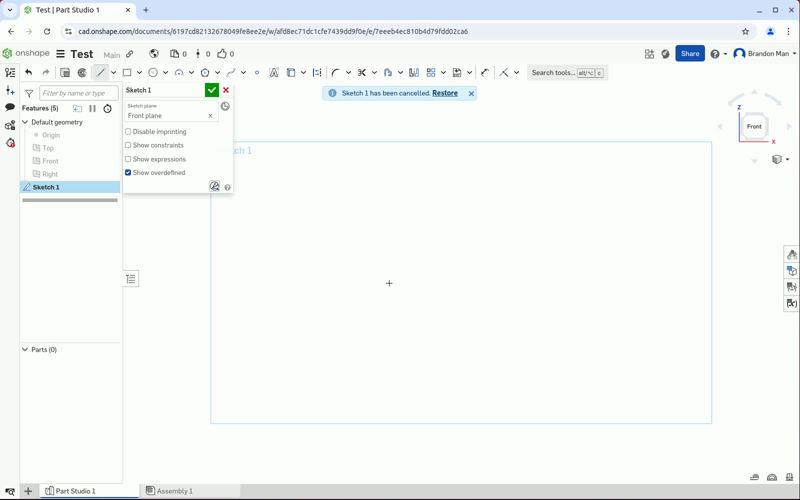
key_up(shift)
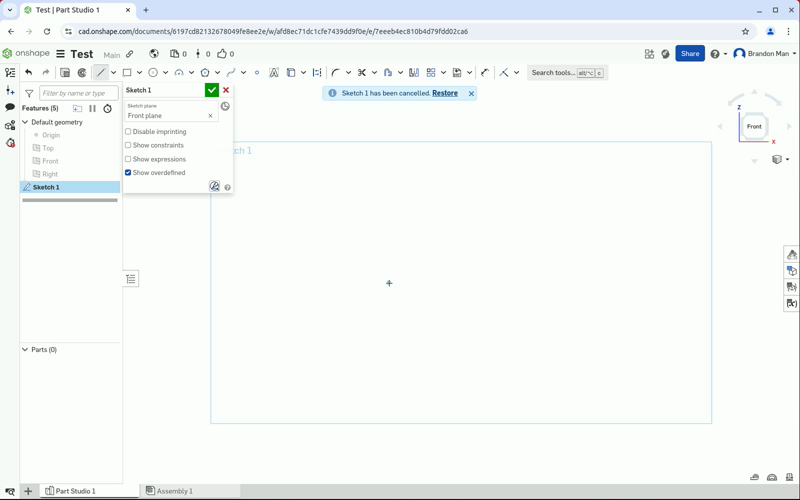
key_down(shift)
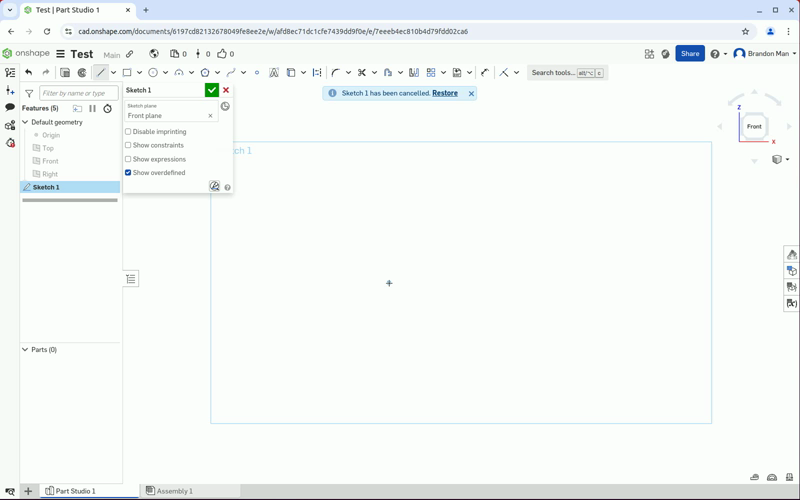
mouse_move(559, 282)
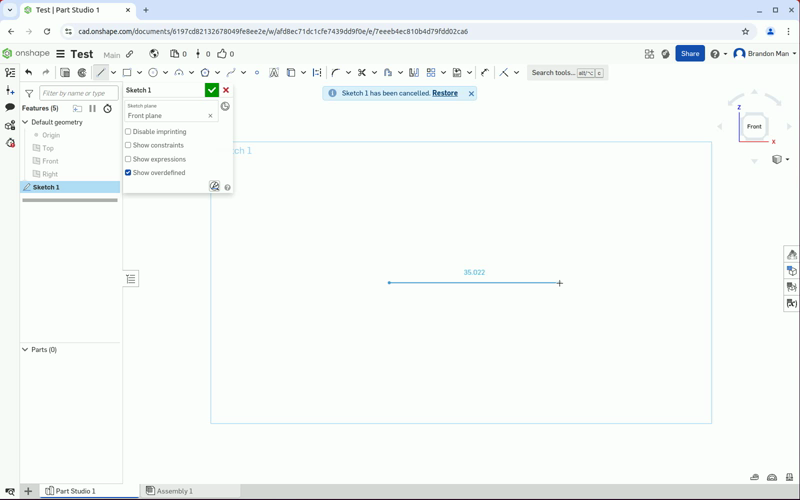
click(559, 282)
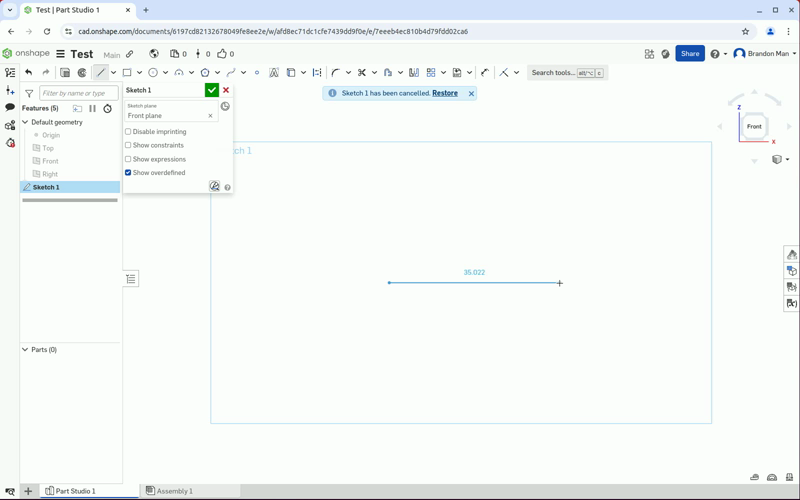
key_up(shift)
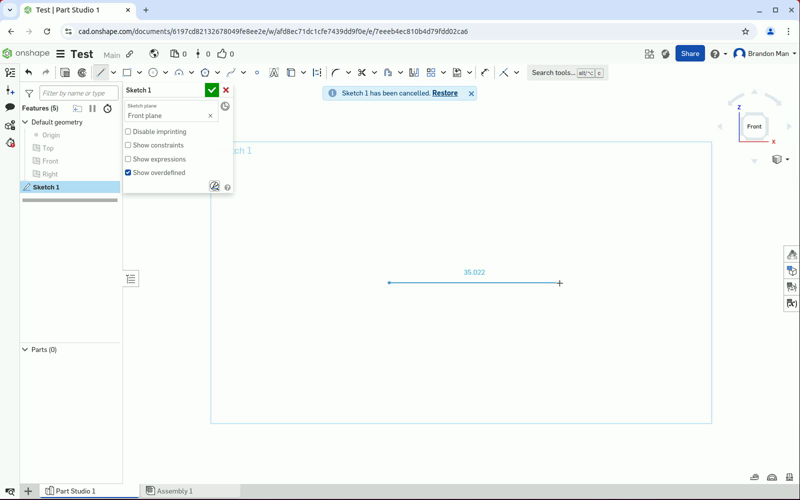
key_down(shift)
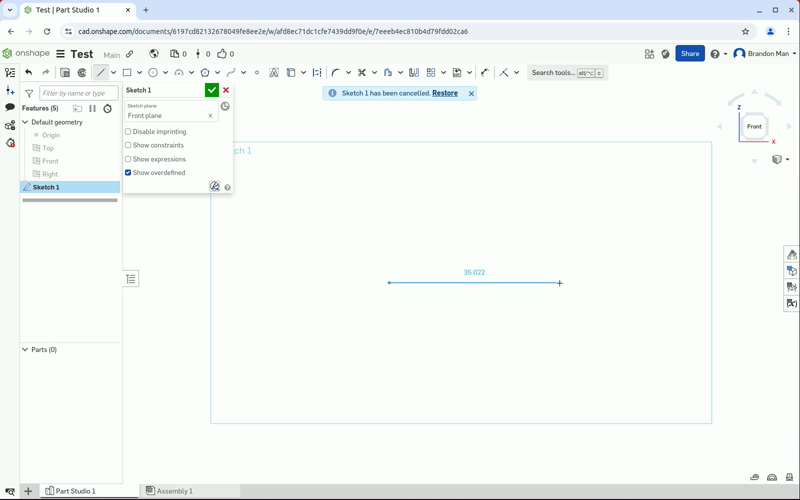
mouse_move(589, 282)
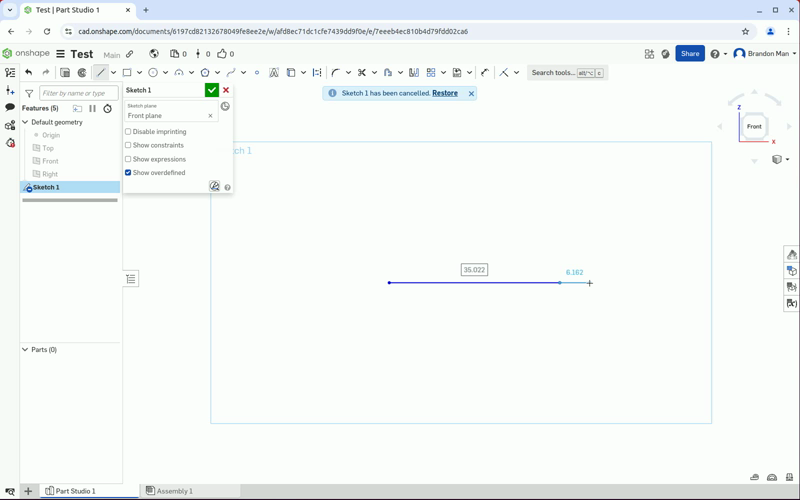
mouse_move(559, 275)
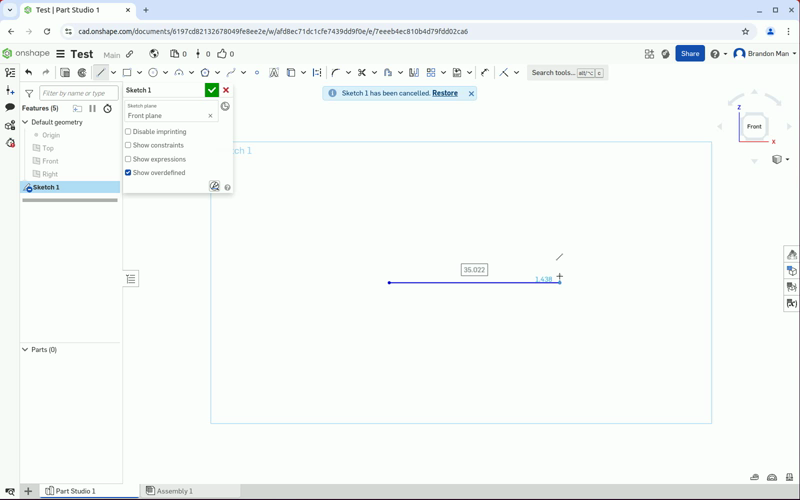
scroll(6)
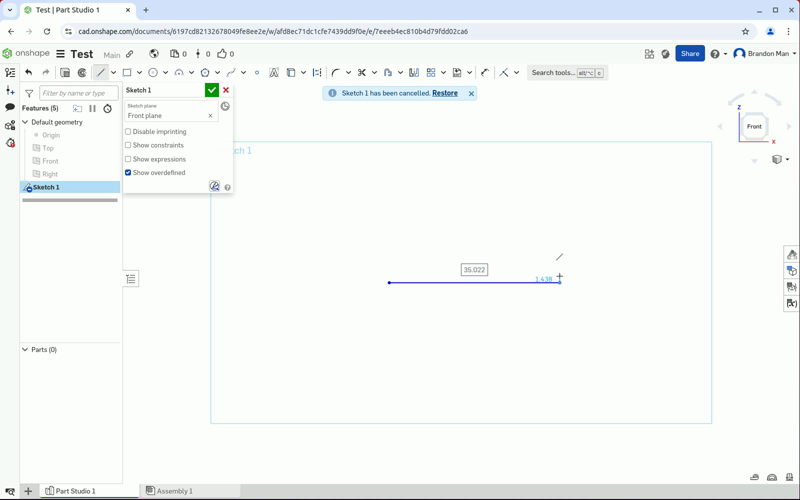
scroll(6)
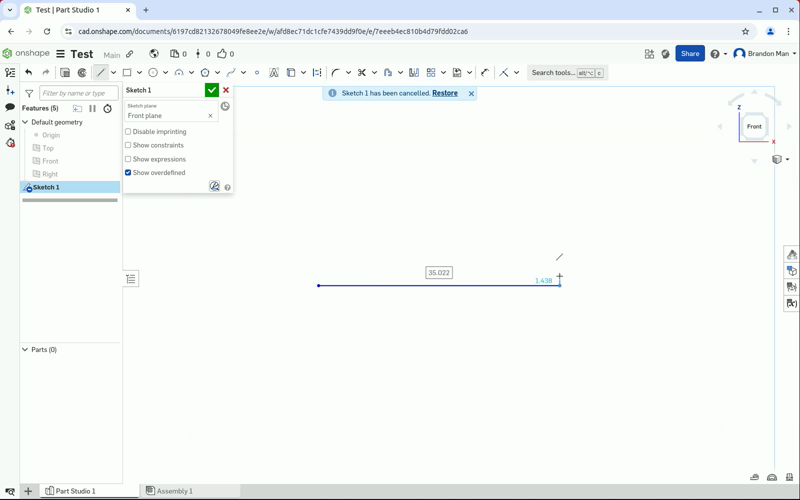
scroll(6)
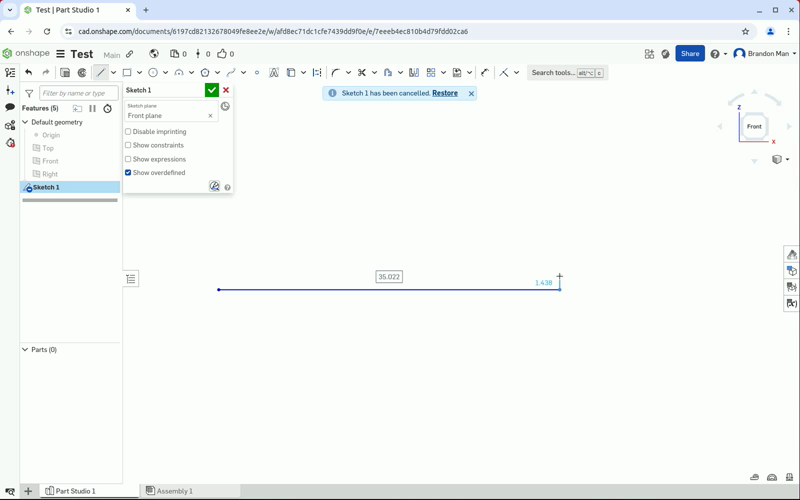
scroll(6)
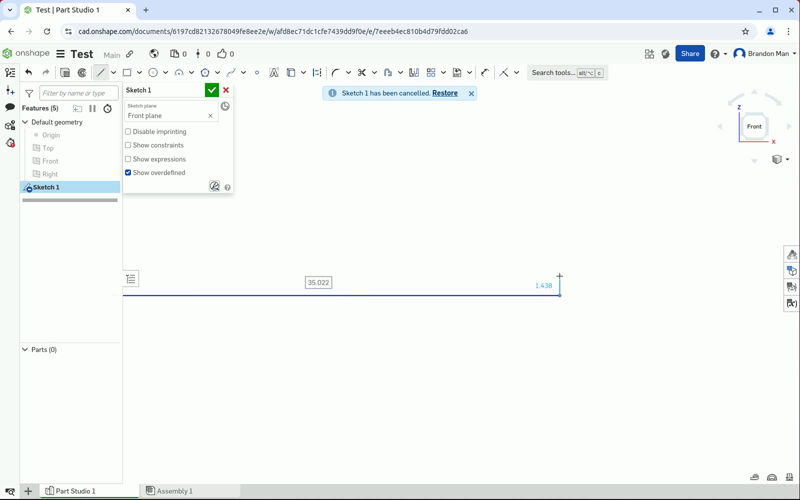
scroll(6)
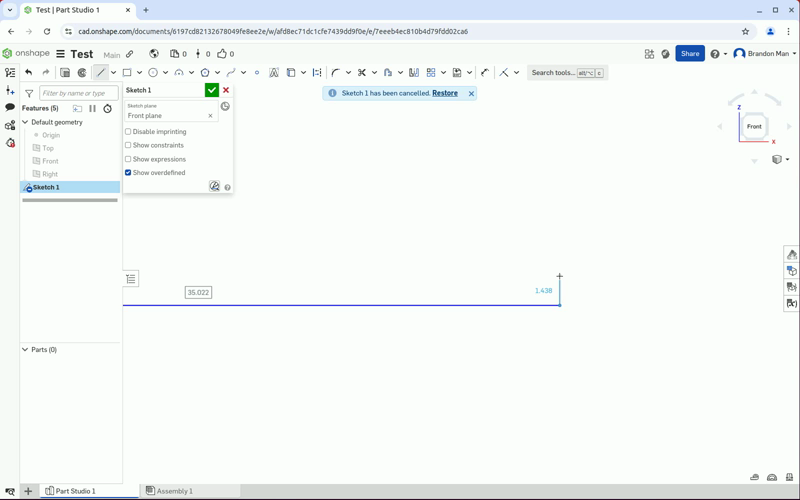
scroll(6)
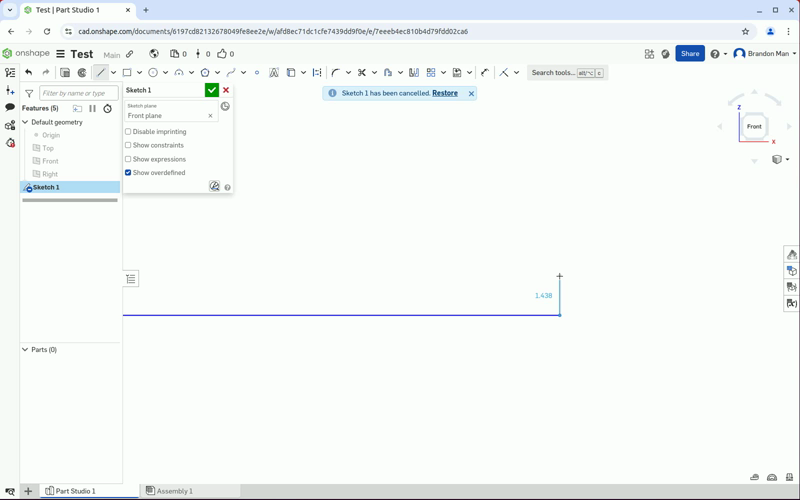
scroll(6)
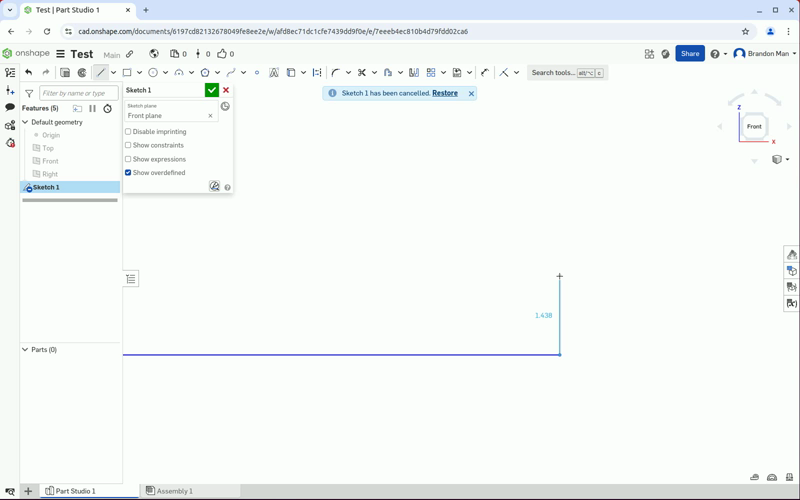
click(559, 275)
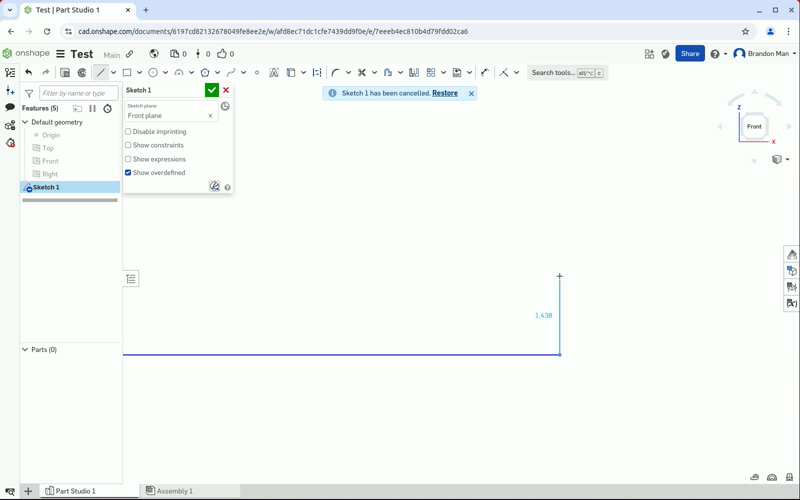
scroll(-6)
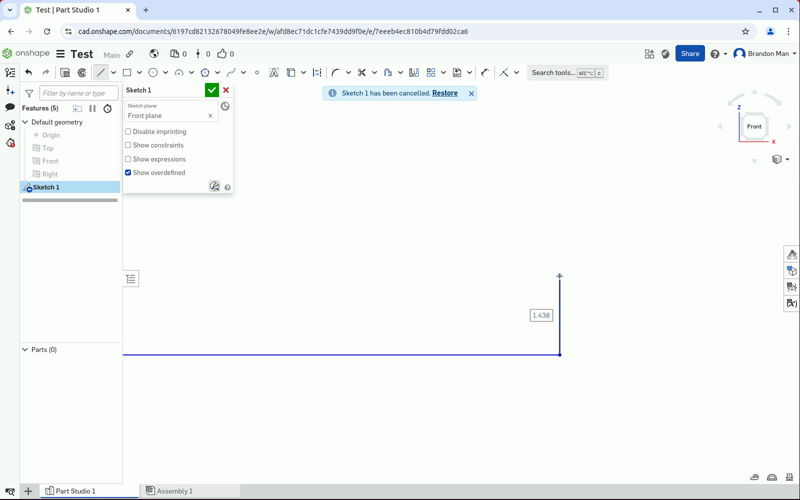
scroll(-6)
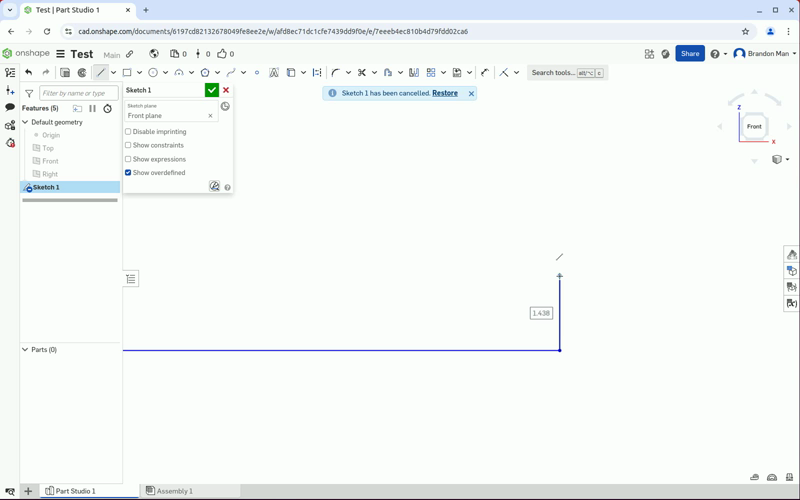
scroll(-6)
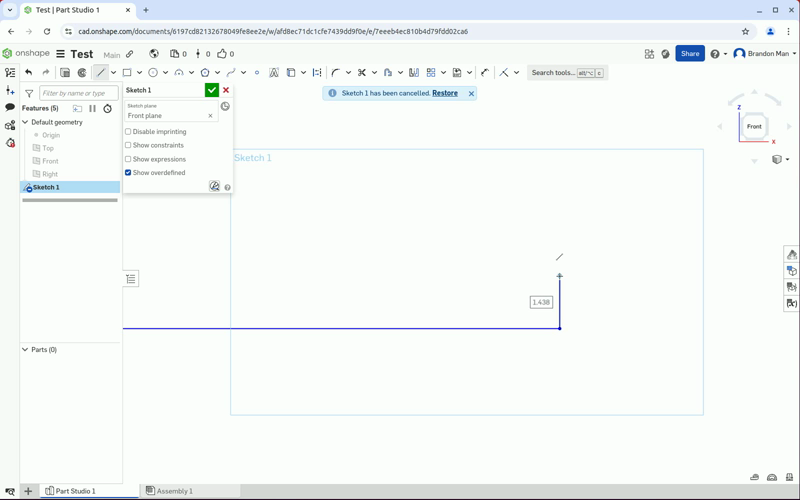
scroll(-6)
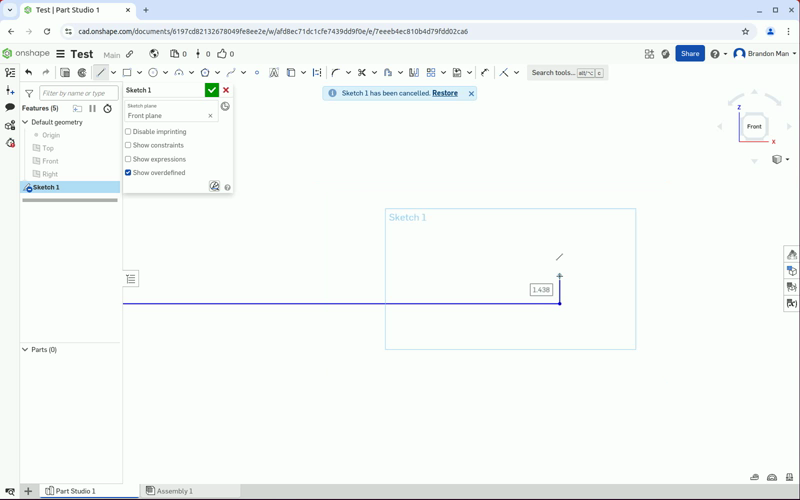
scroll(-6)
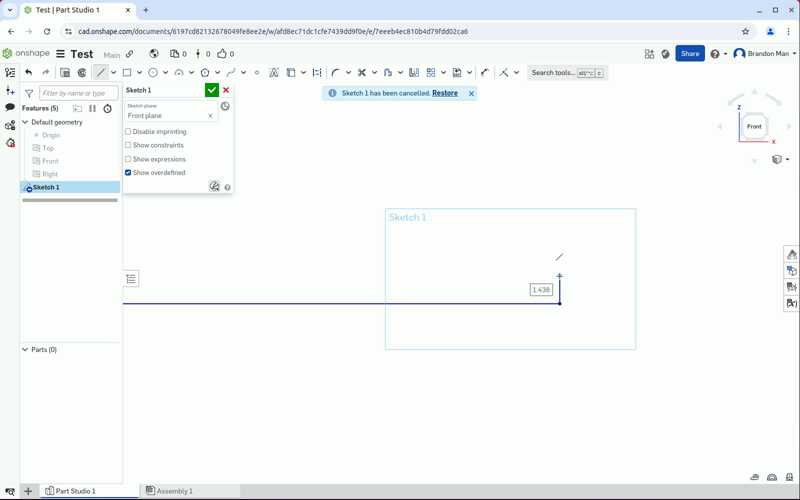
scroll(-6)
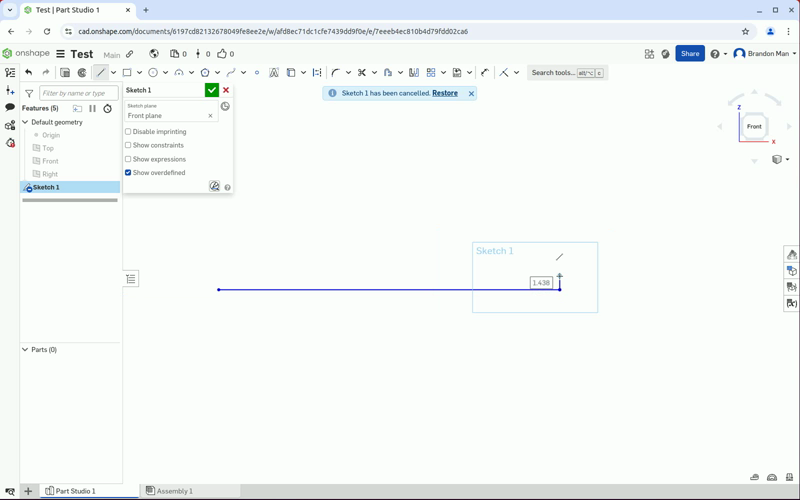
scroll(-6)
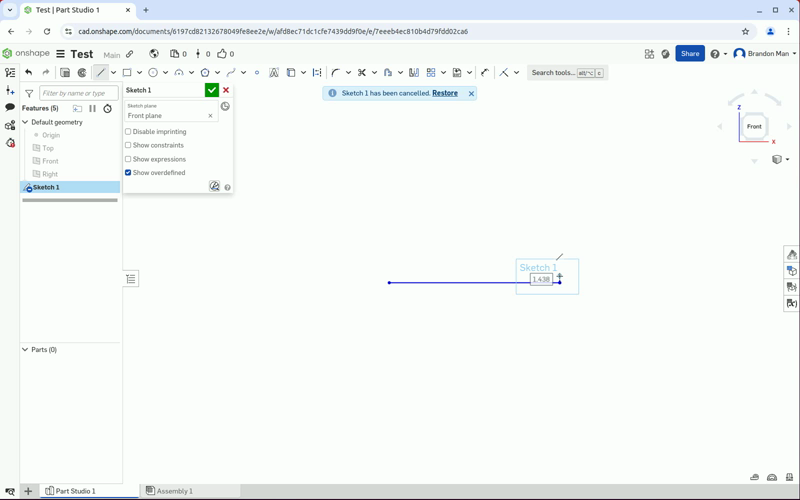
key_up(shift)
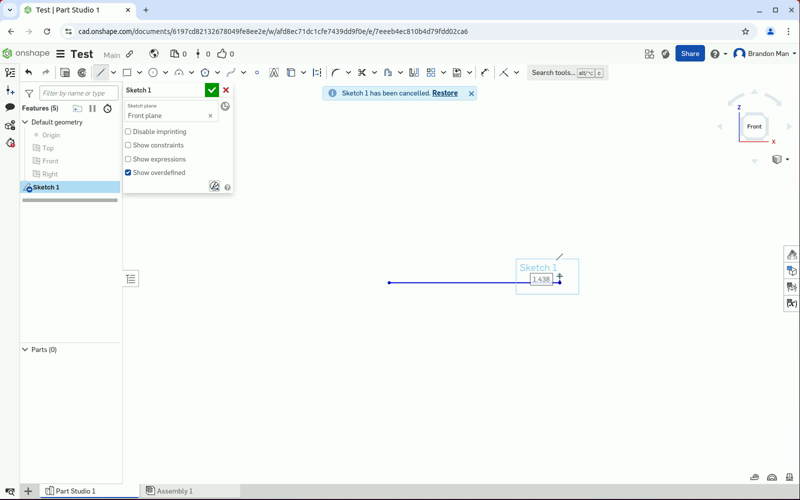
key_down(shift)
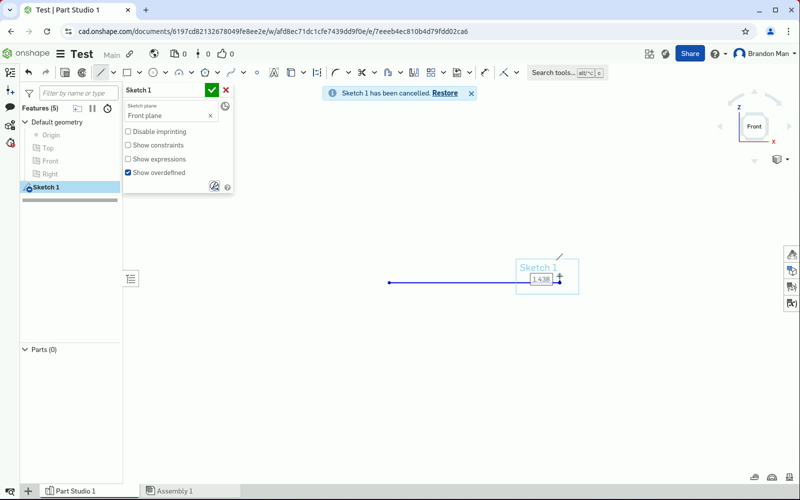
mouse_move(389, 275)
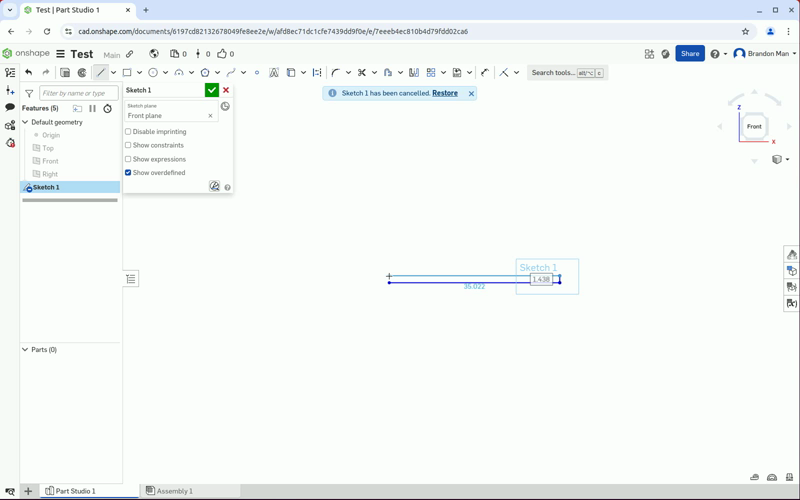
click(389, 275)
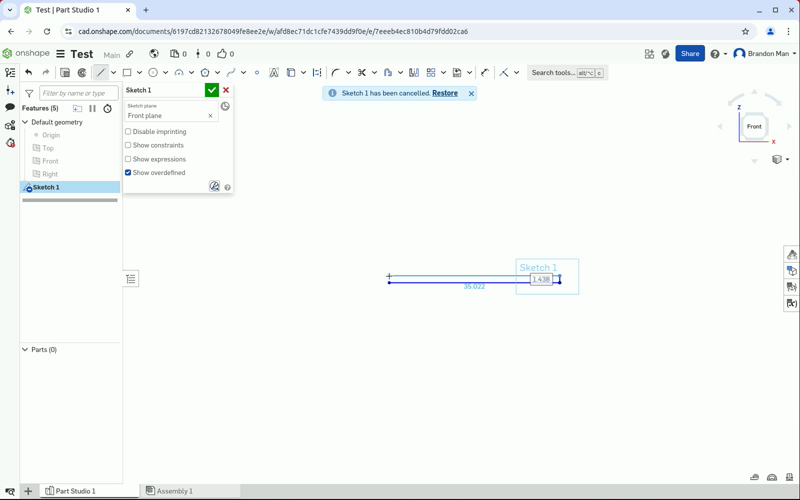
key_up(shift)
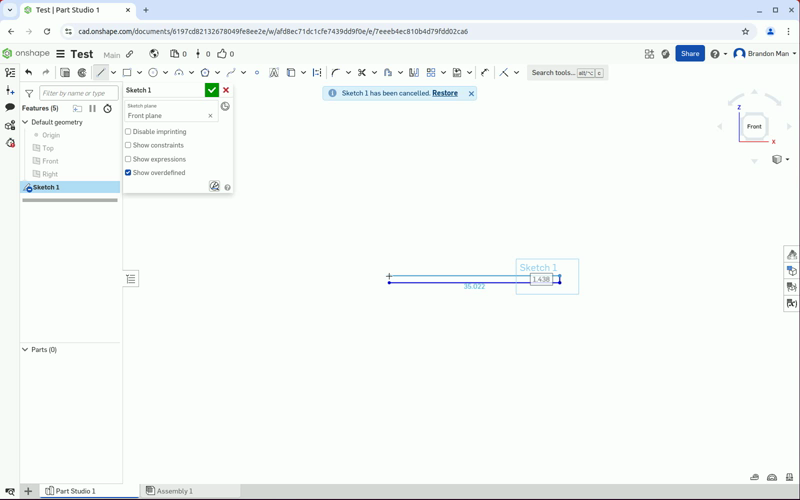
mouse_move(419, 275)
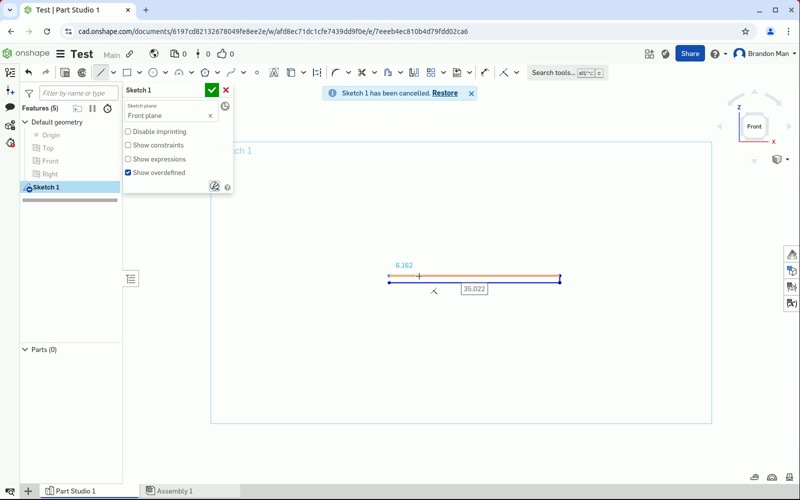
key_down(shift)
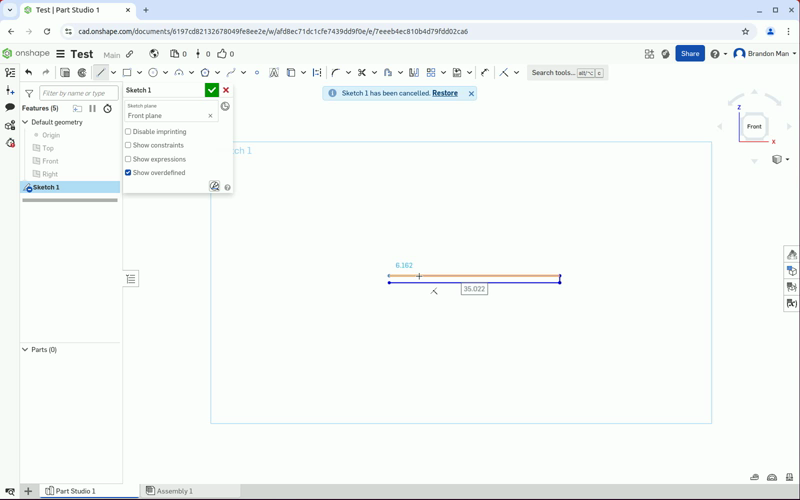
mouse_move(389, 282)
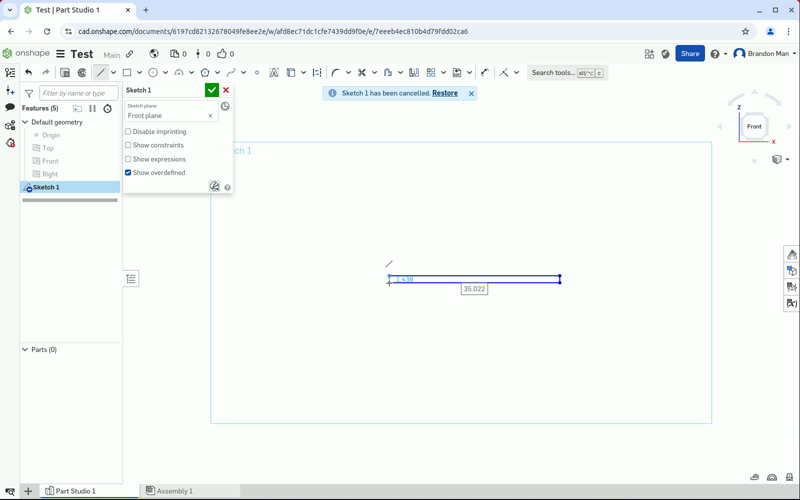
scroll(6)
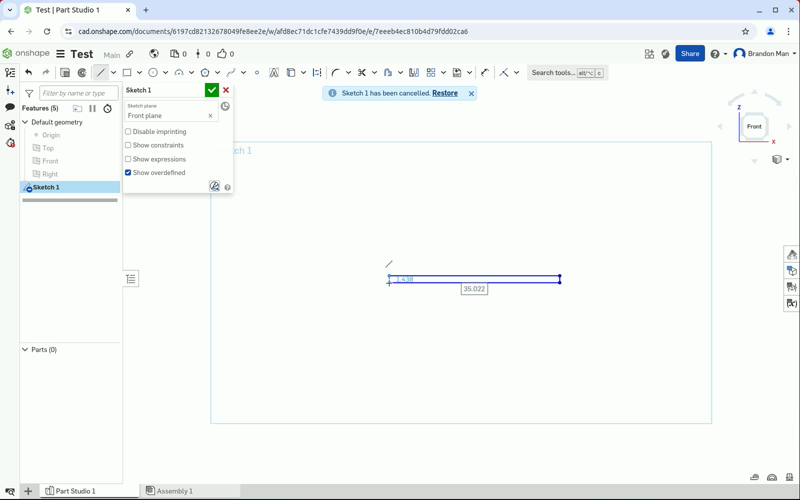
scroll(6)
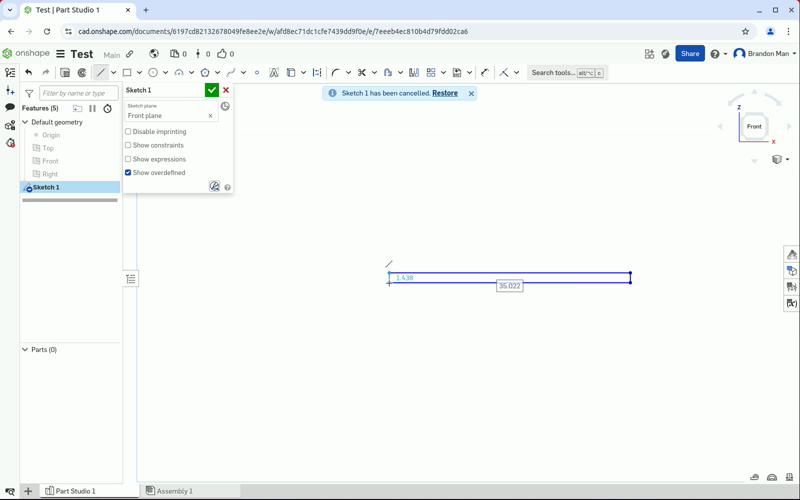
scroll(6)
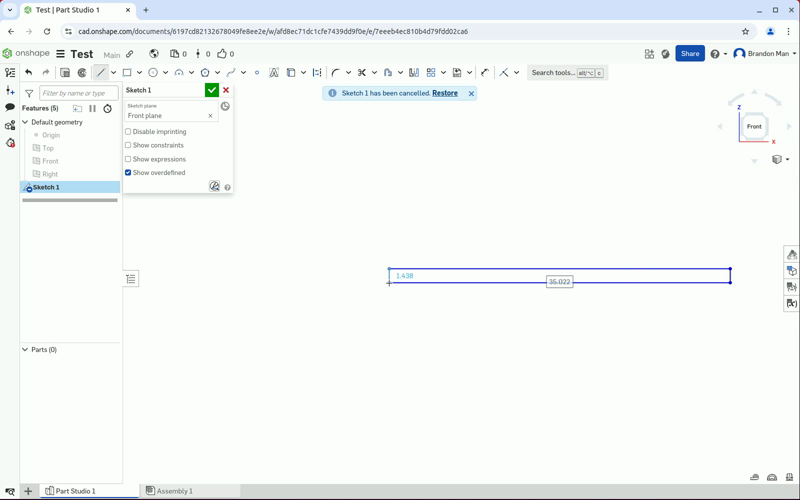
scroll(6)
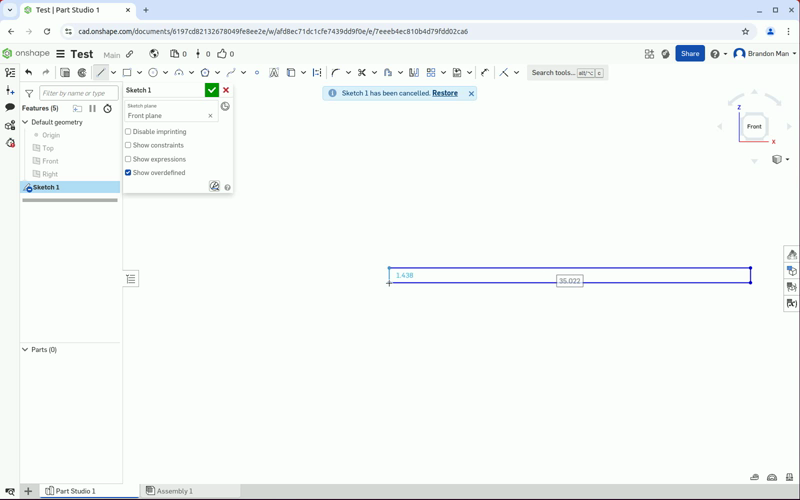
scroll(6)
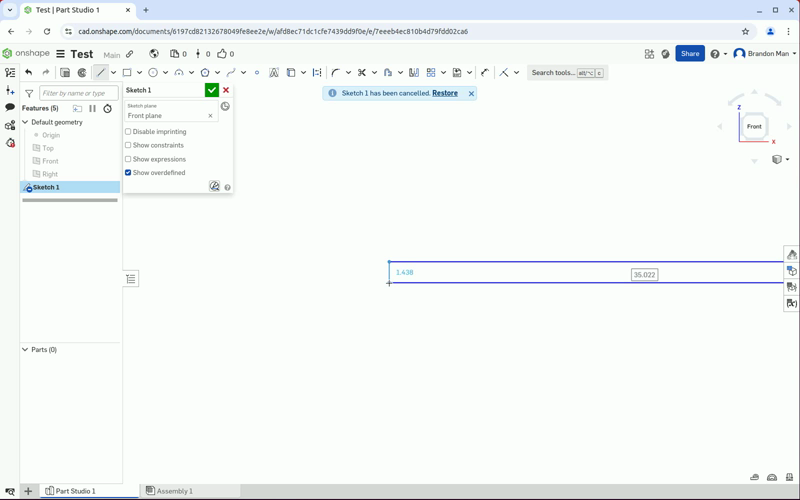
scroll(6)
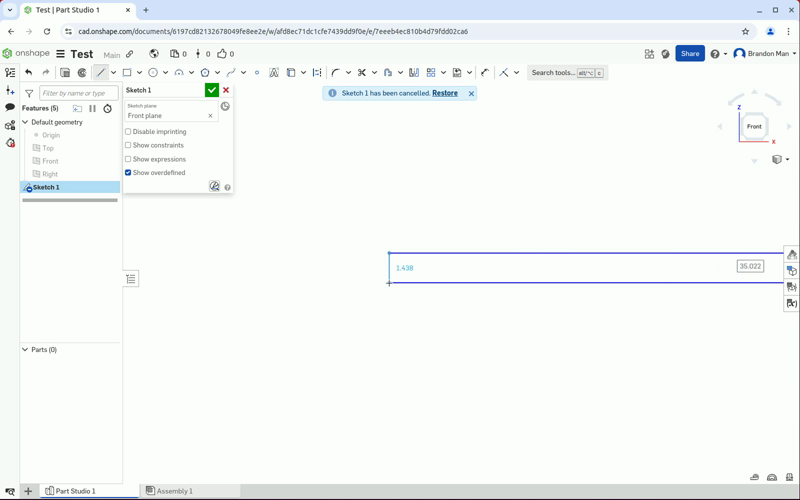
scroll(6)
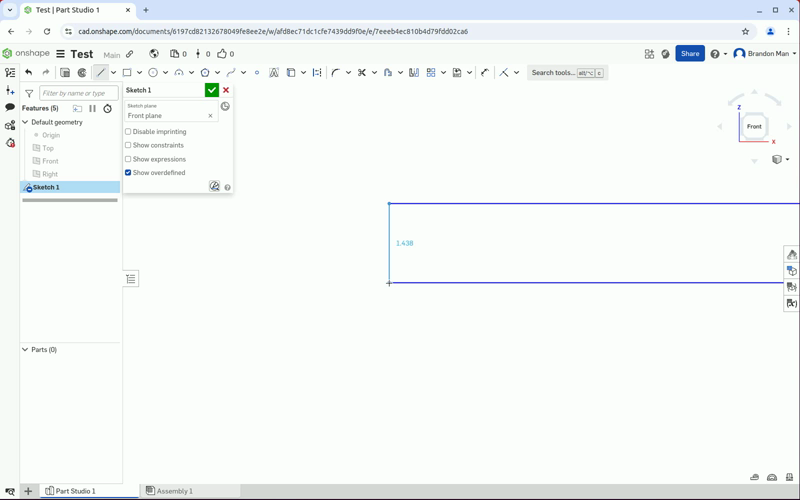
key_up(shift)
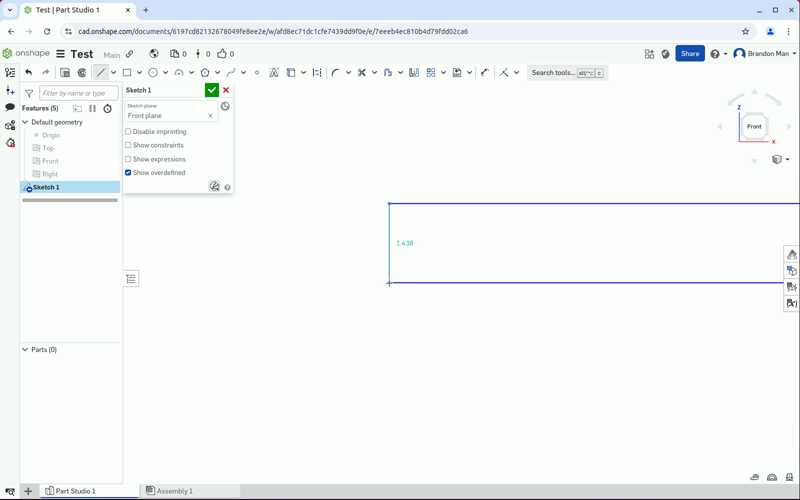
click(389, 282)
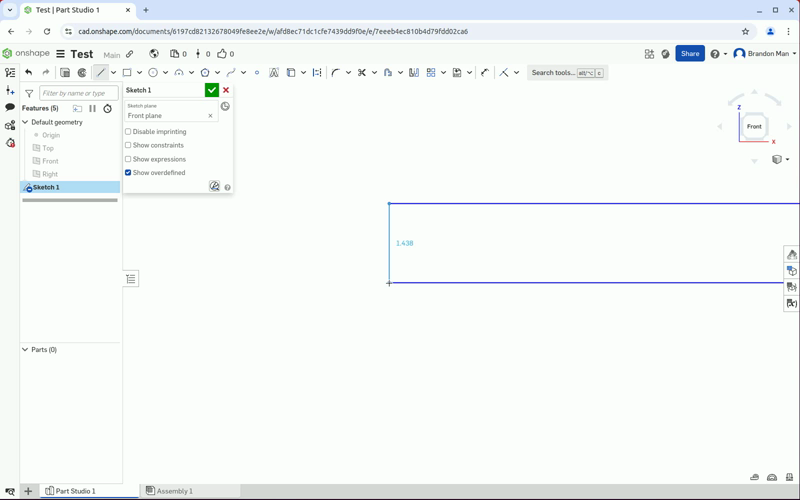
scroll(-6)
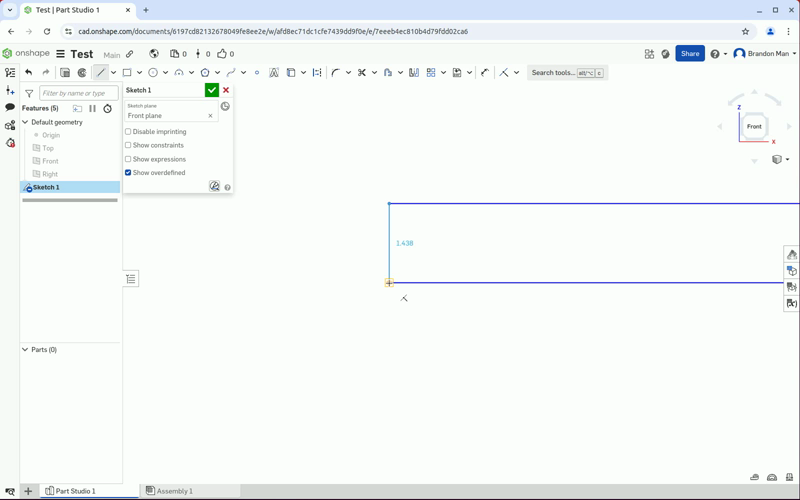
scroll(-6)
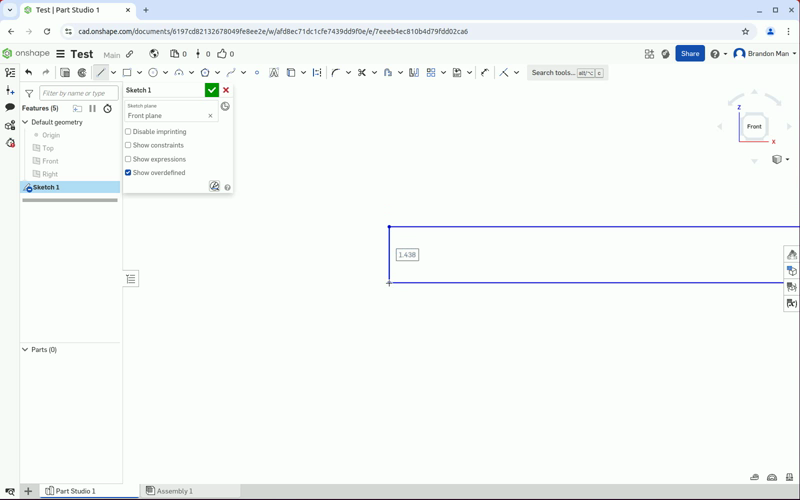
scroll(-6)
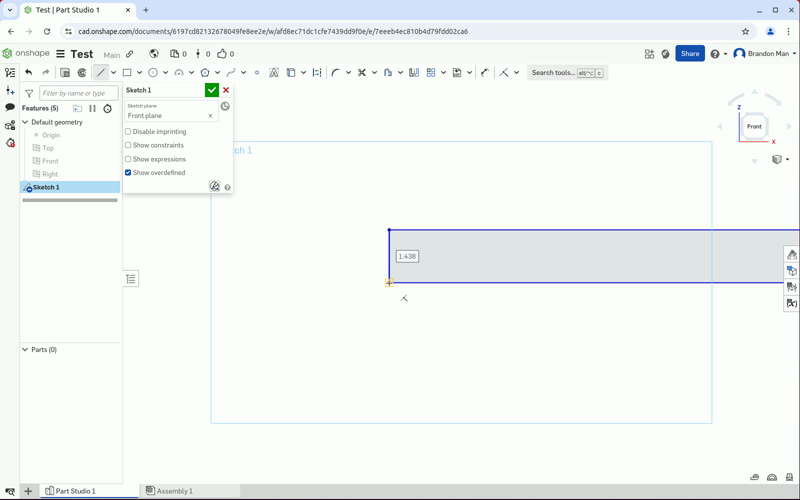
scroll(-6)
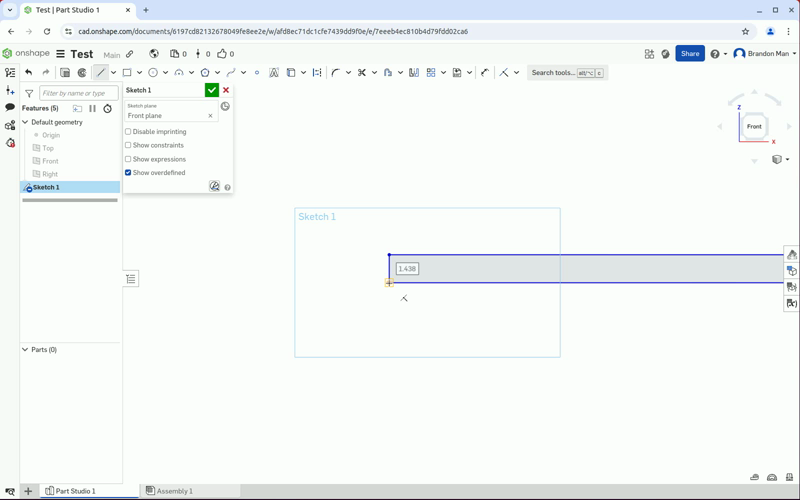
scroll(-6)
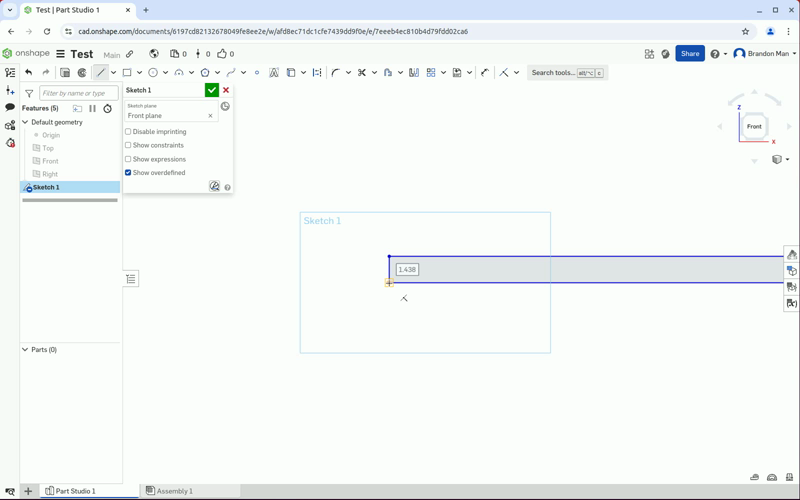
scroll(-6)
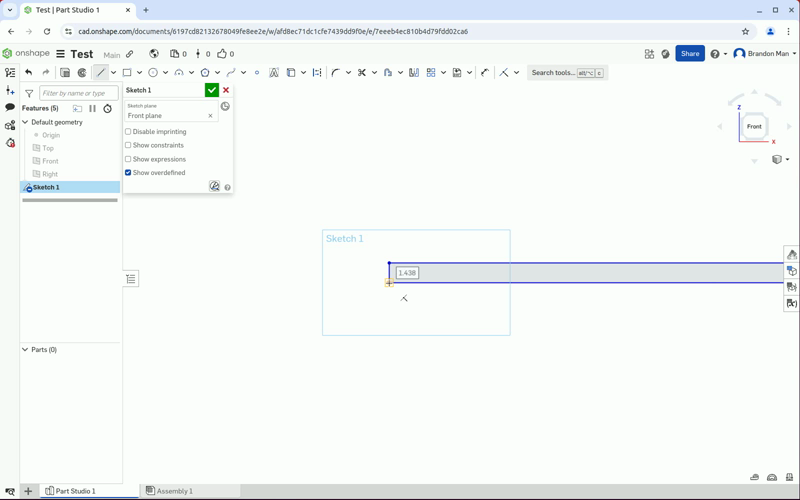
scroll(-6)
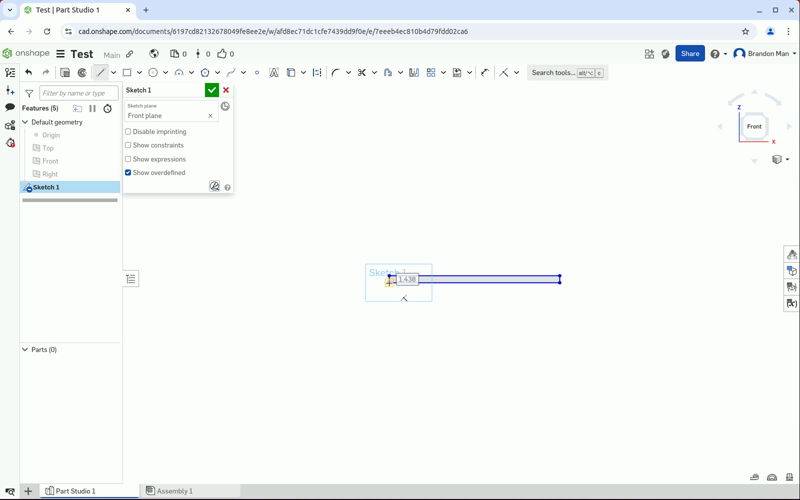
key(esc)
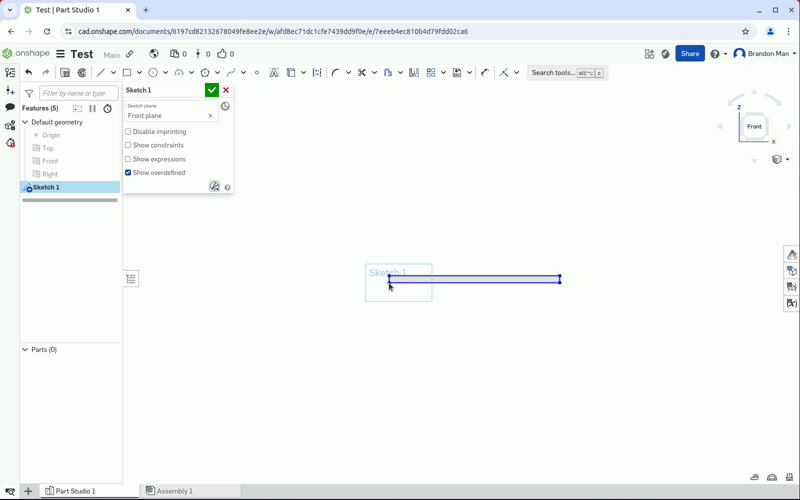
mouse_move(395, 278)
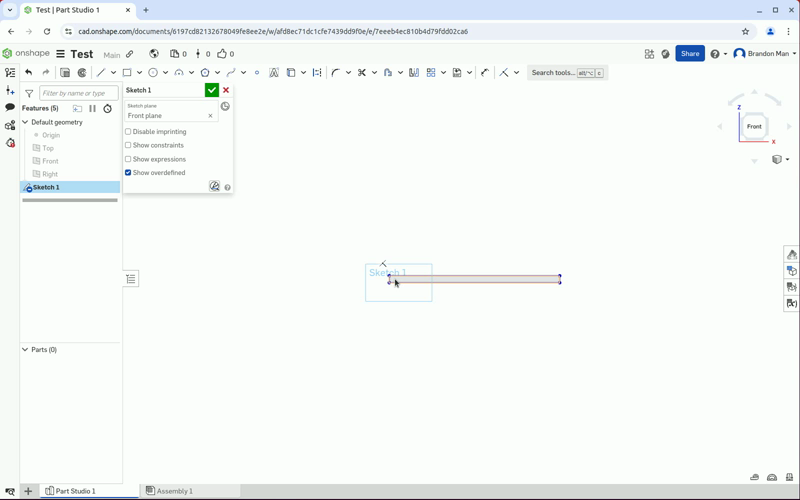
scroll(6)
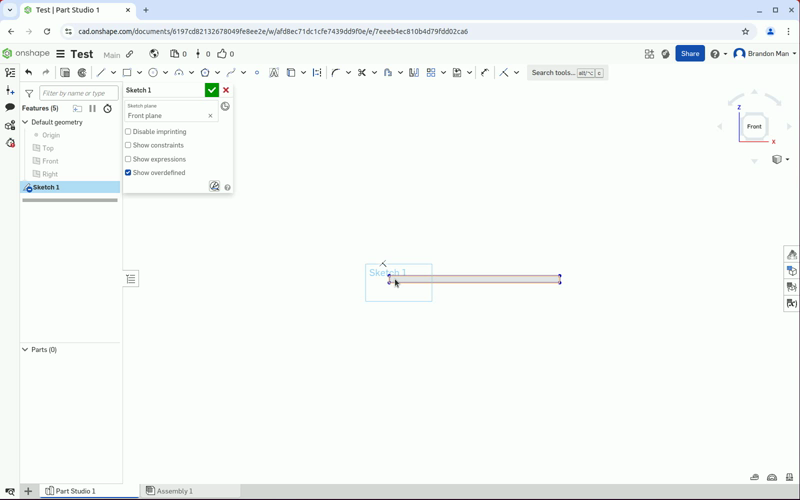
scroll(6)
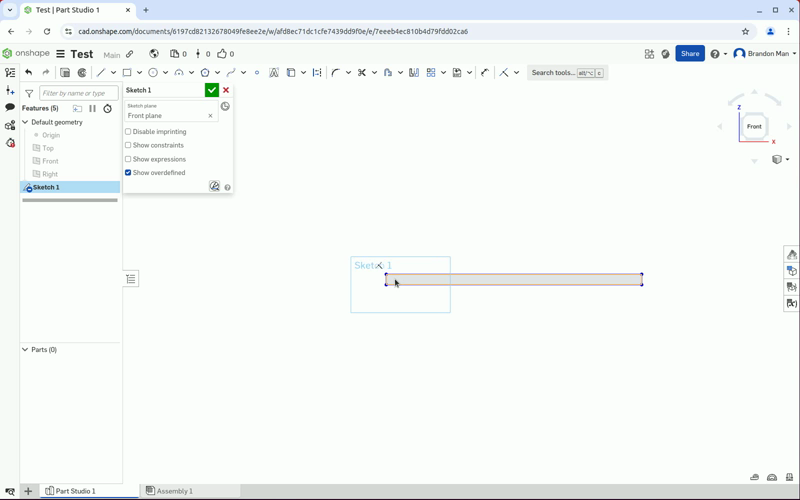
scroll(6)
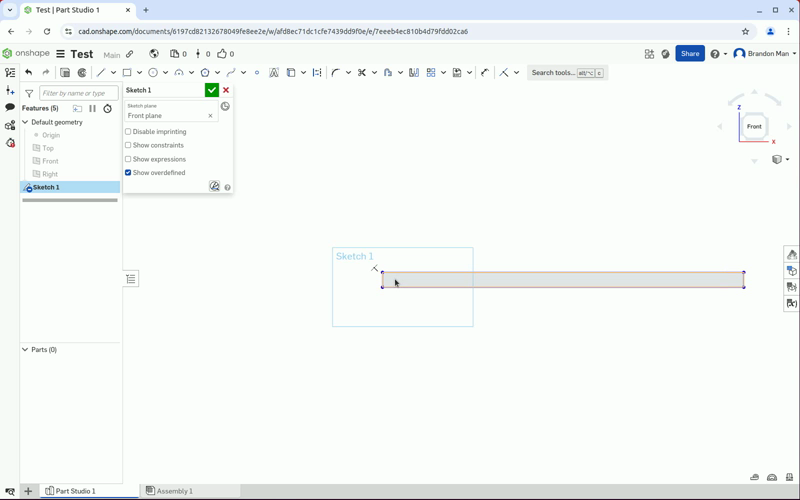
scroll(6)
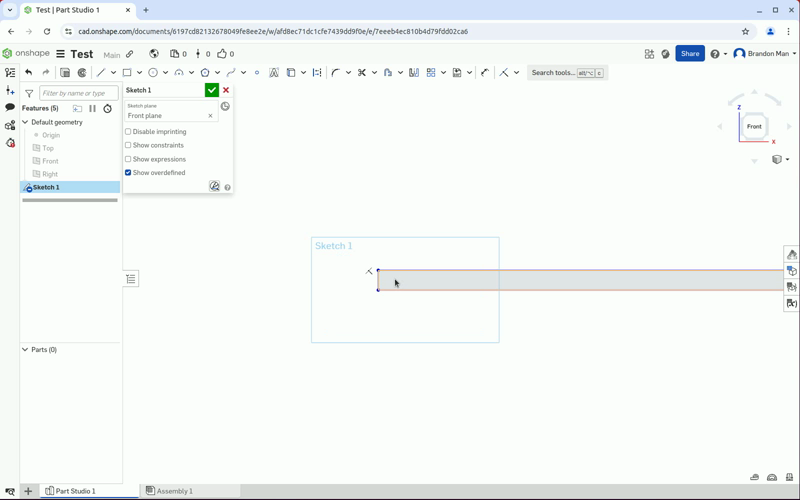
scroll(6)
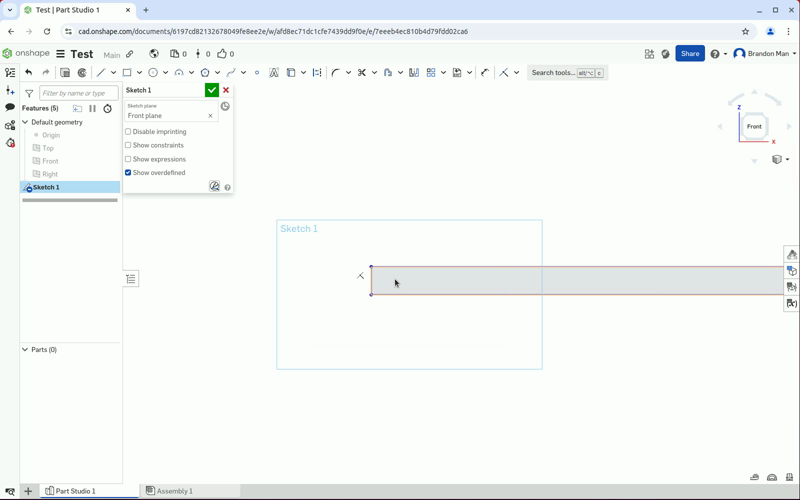
scroll(6)
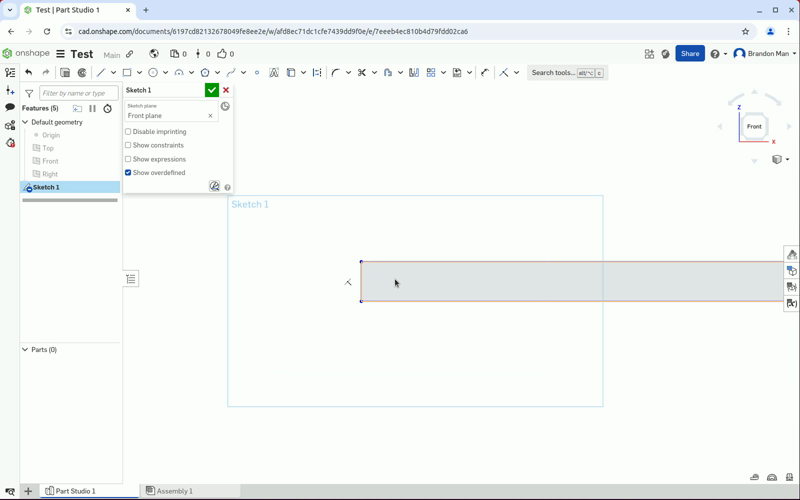
scroll(6)
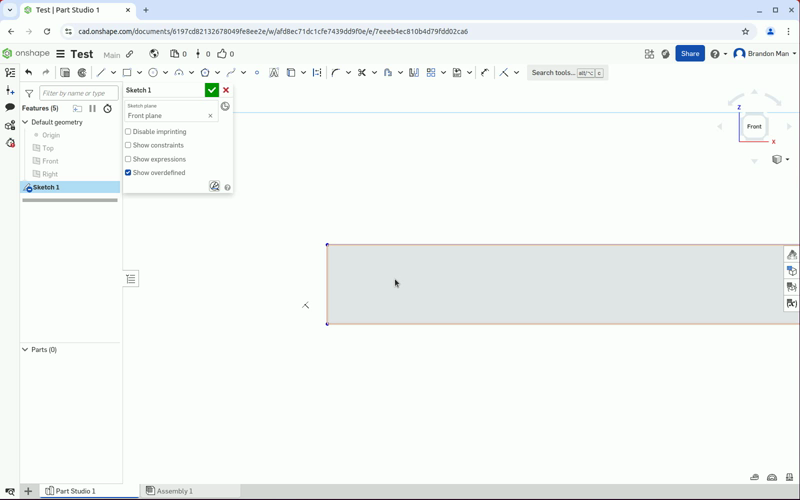
click(395, 278)
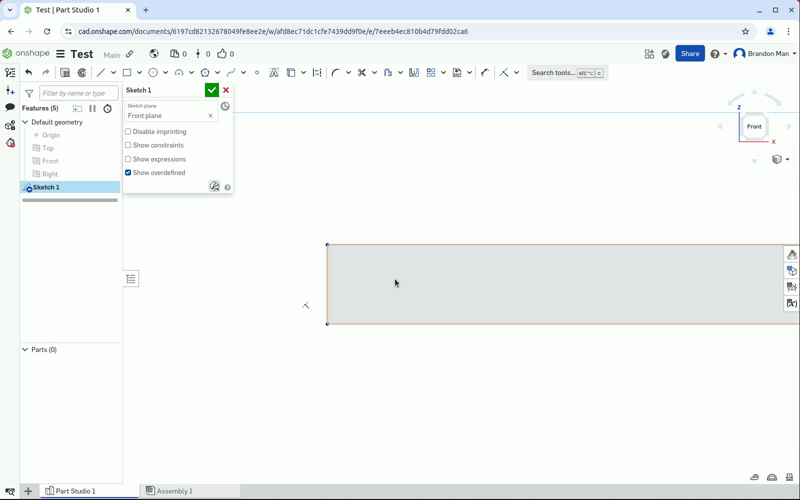
scroll(-6)
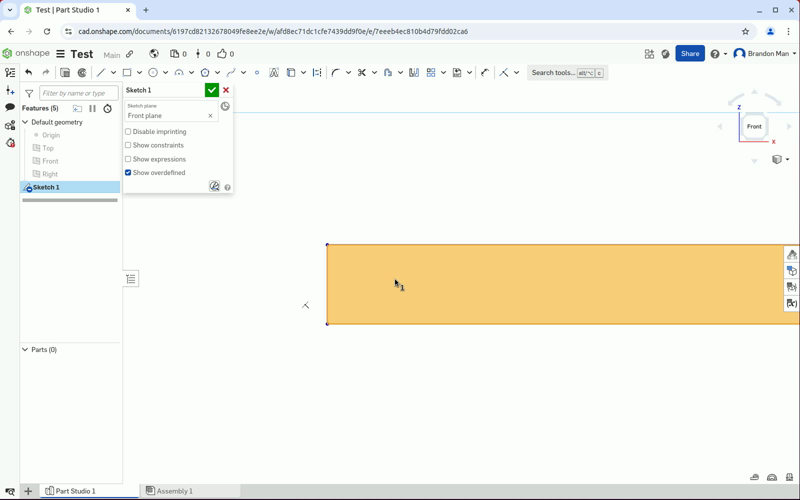
scroll(-6)
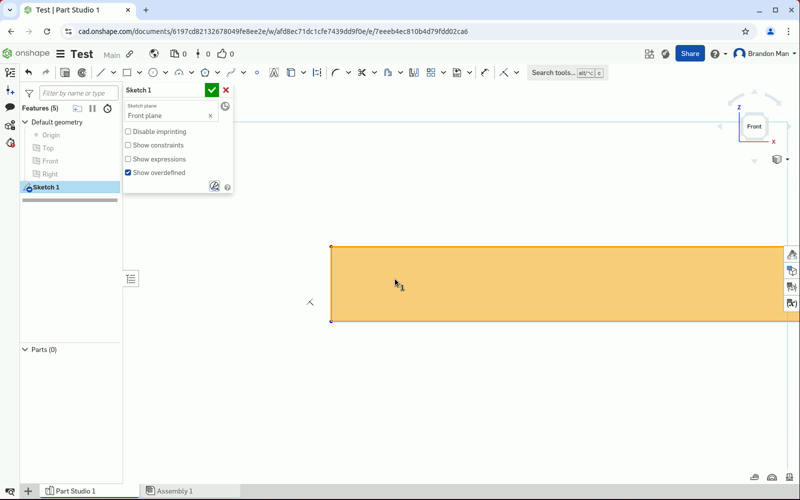
scroll(-6)
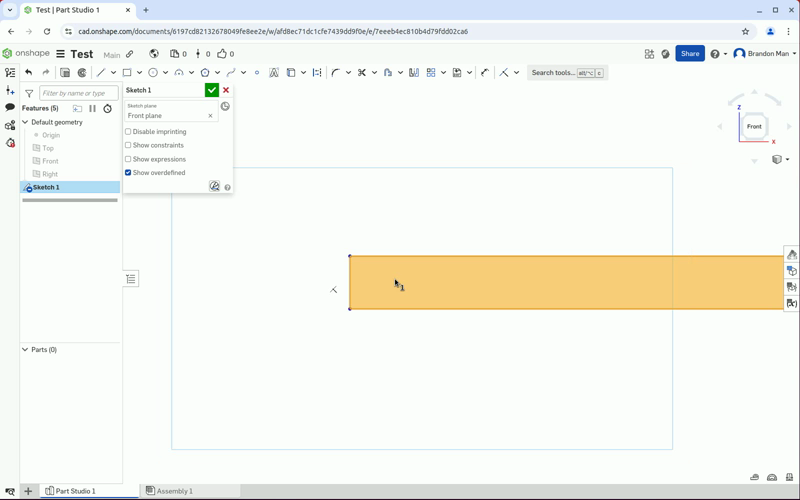
scroll(-6)
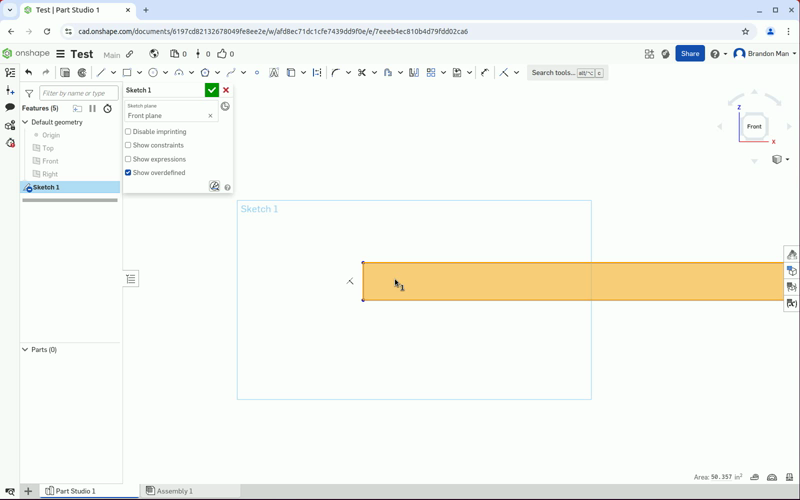
scroll(-6)
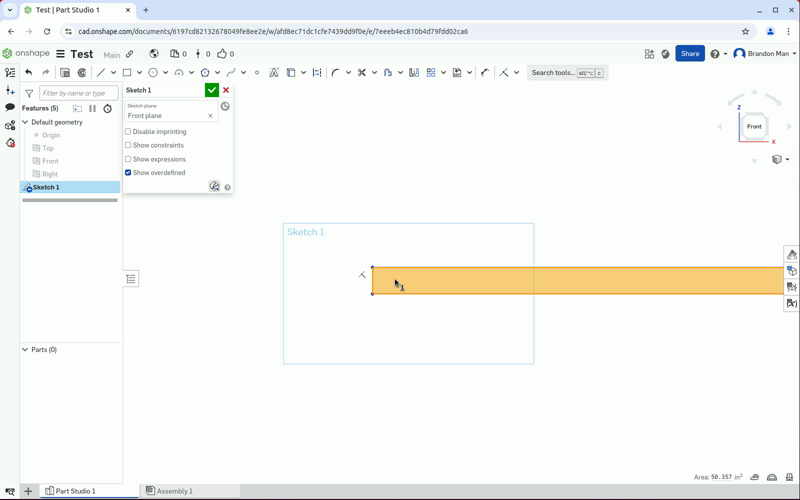
scroll(-6)
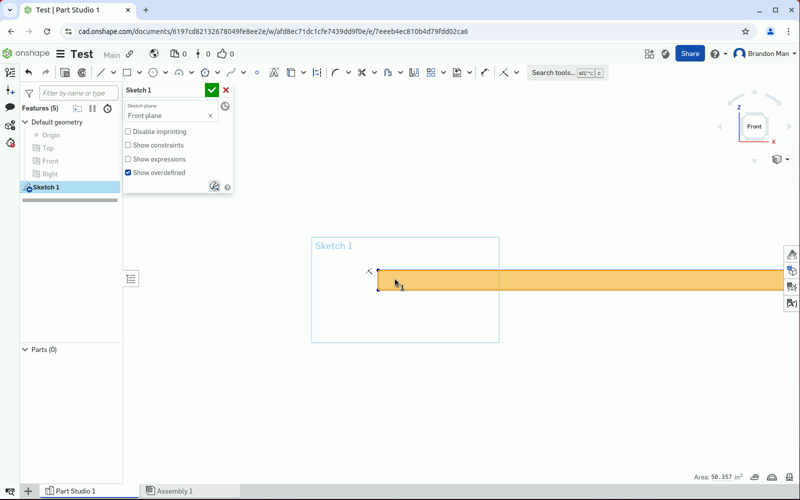
scroll(-6)
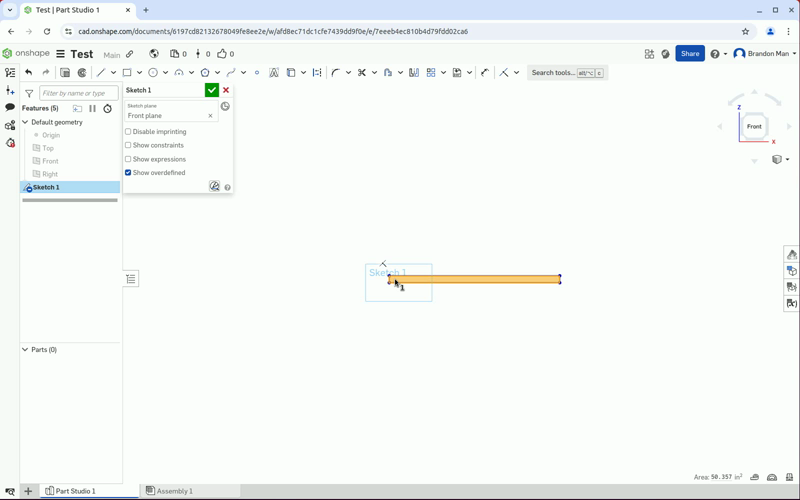
mouse_move(73, 352)
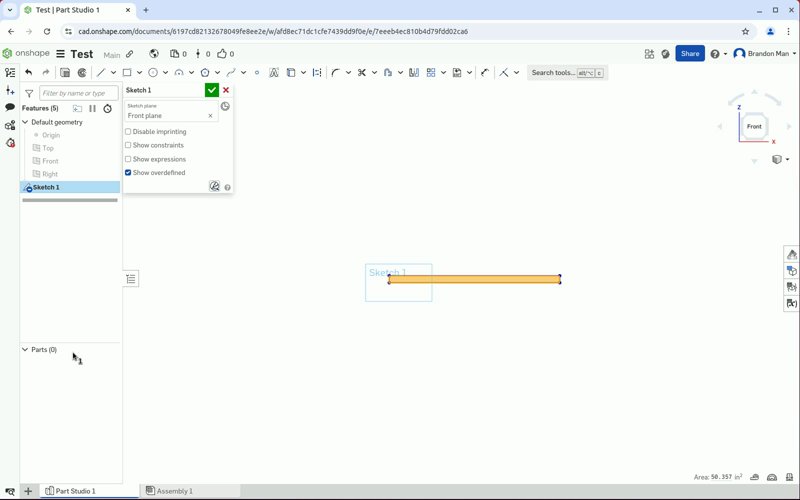
key(shift+y)
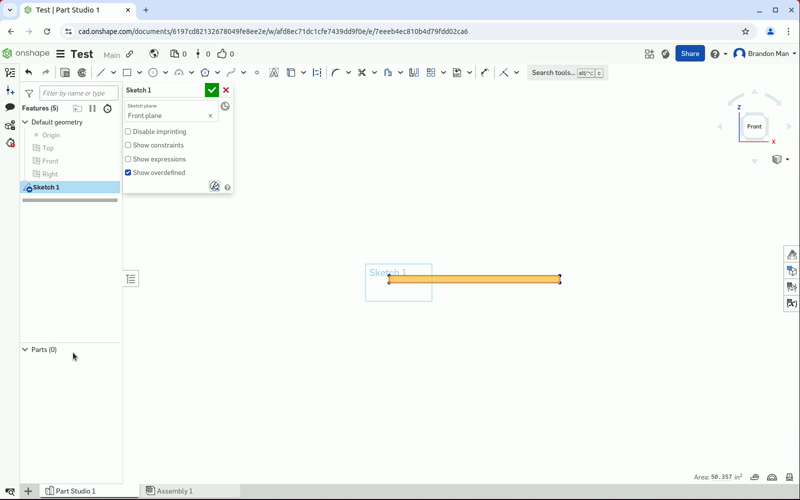
key(shift+e)
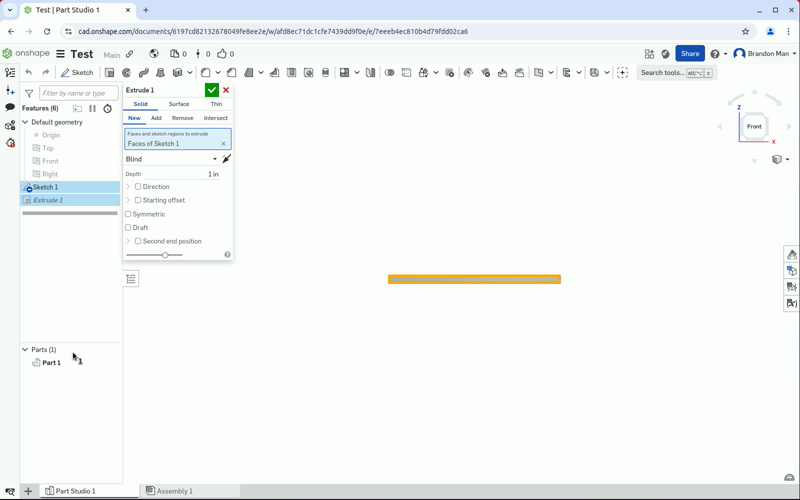
mouse_move(143, 106)
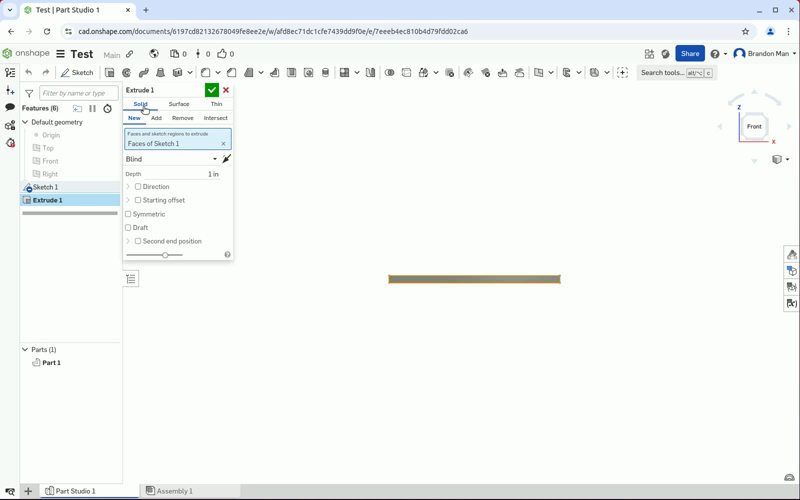
click(143, 106)
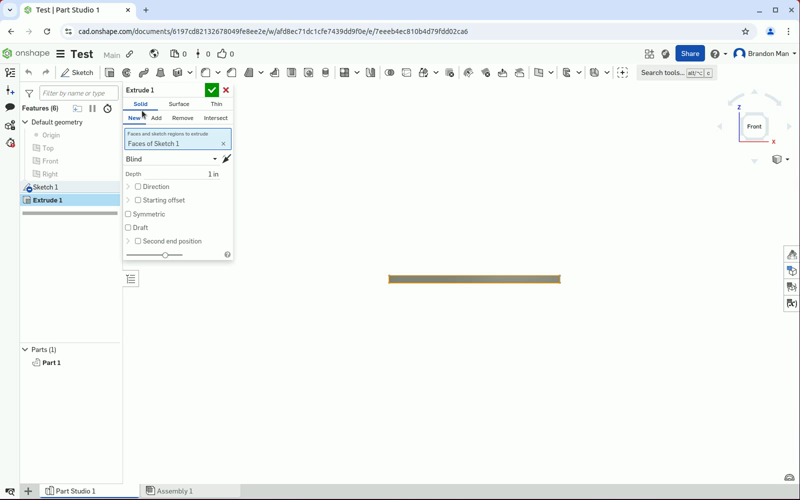
mouse_move(137, 120)
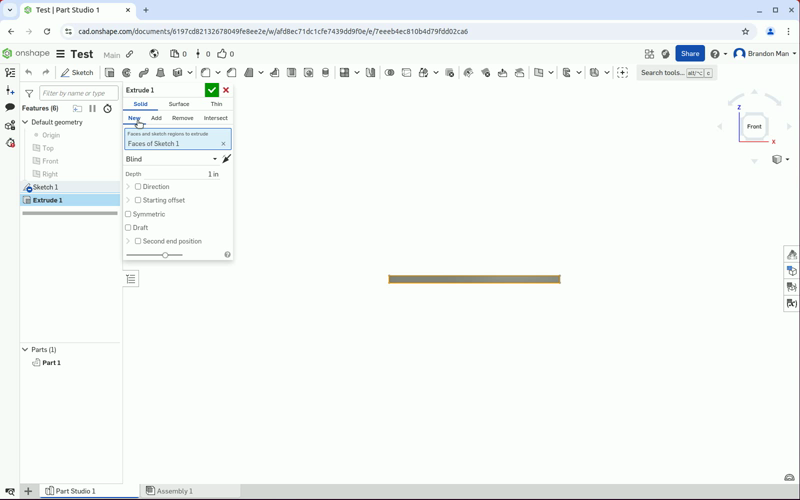
click(137, 120)
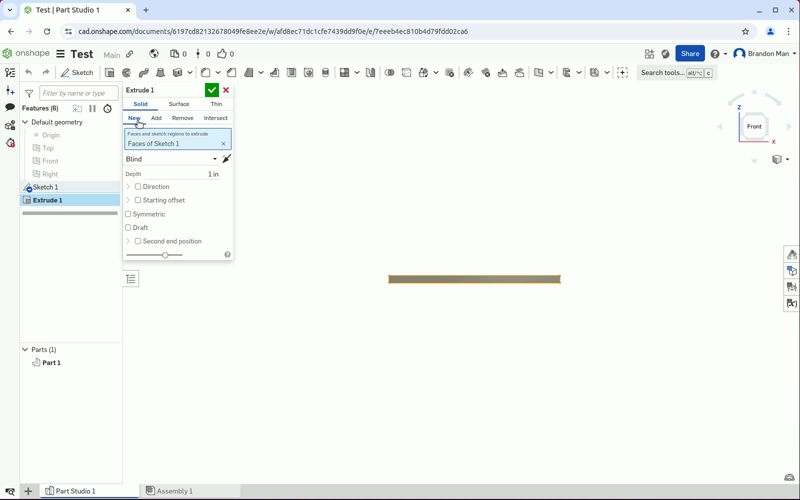
key(tab, 4)
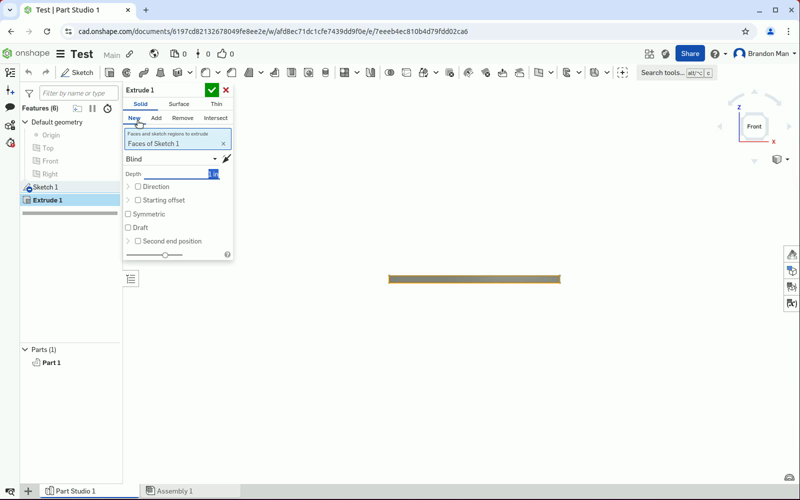
text(1.444)
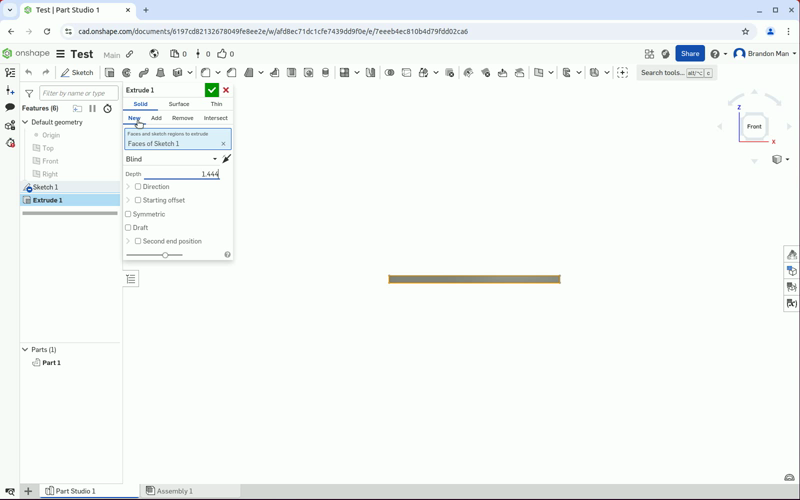
key(enter)
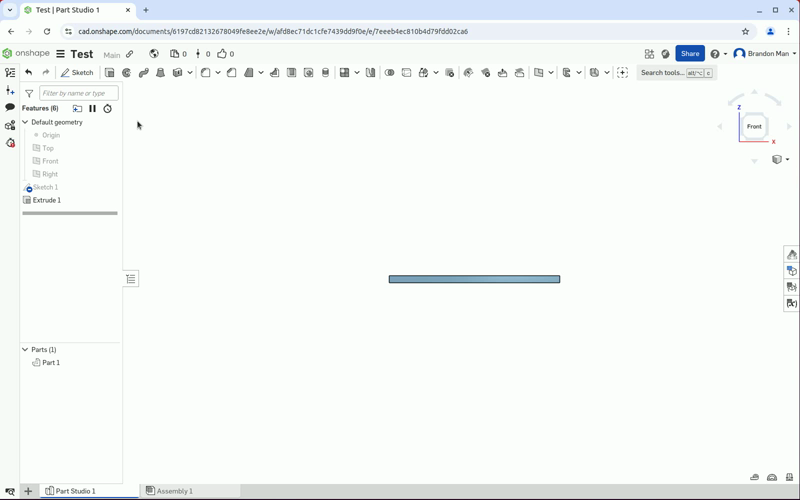
key(shift+h)
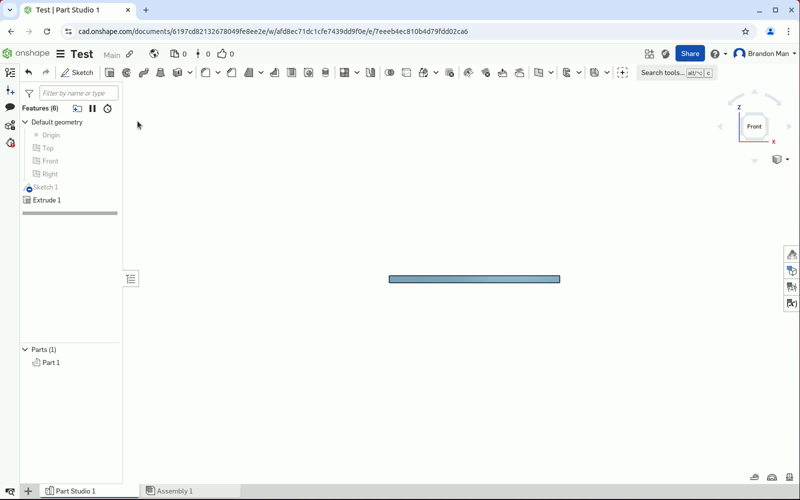
key(shift+h)
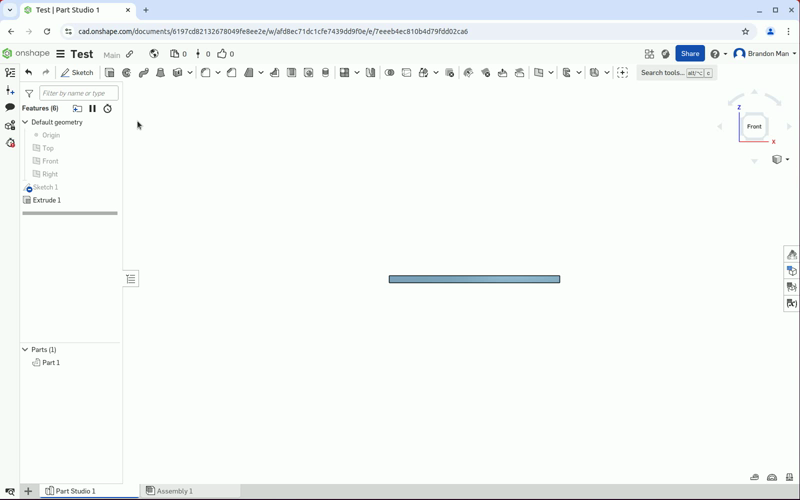
mouse_move(73, 189)
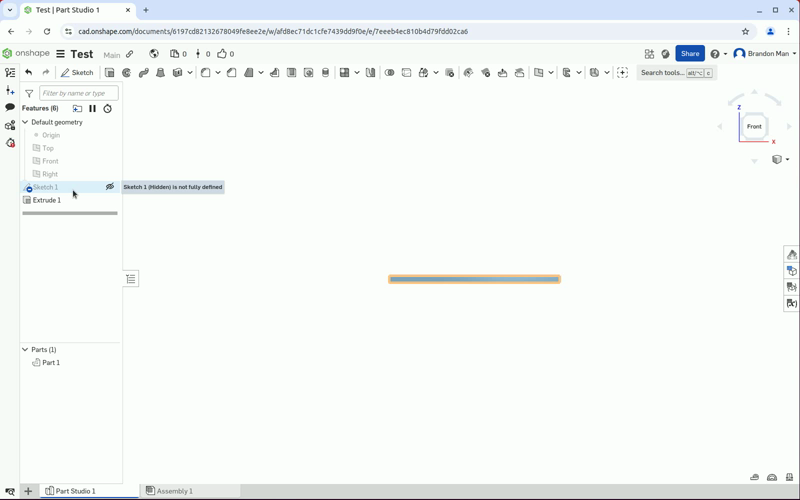
click(73, 189)
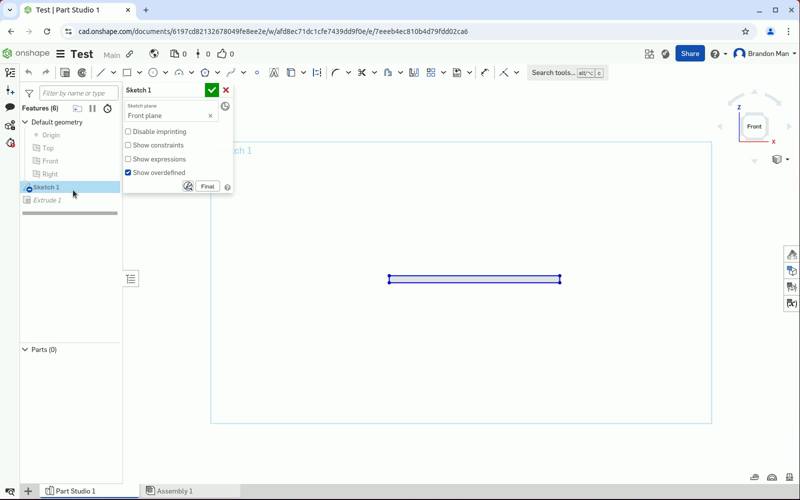
mouse_move(229, 92)
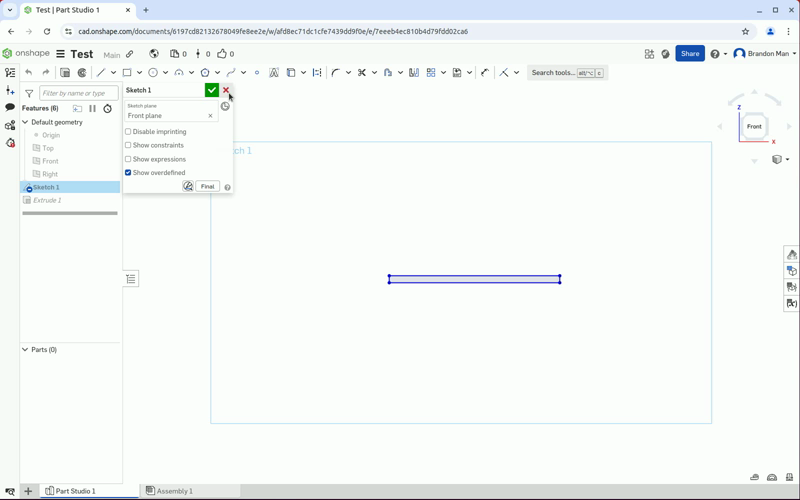
click(229, 92)
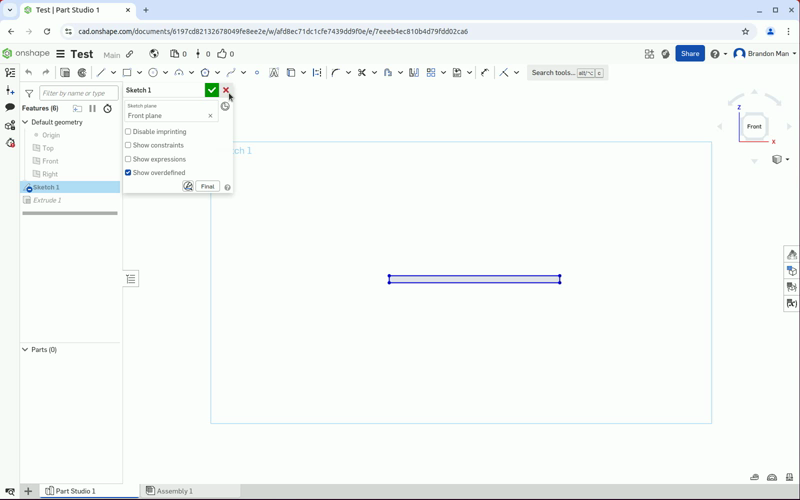
key(shift+s)
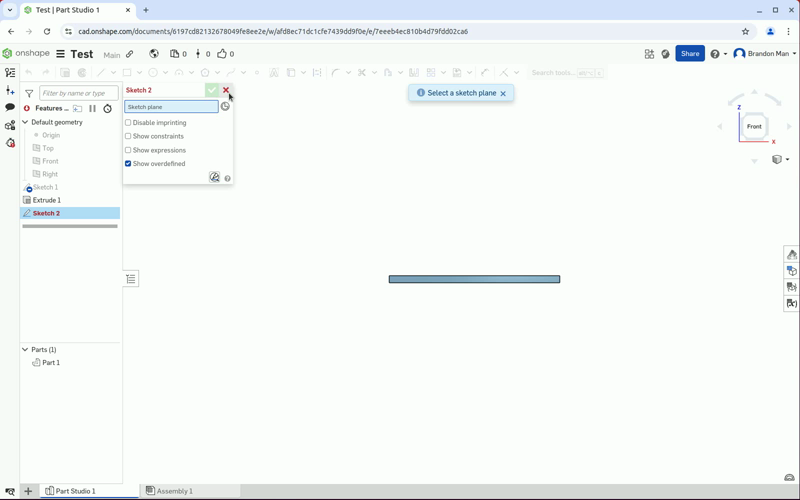
mouse_move(73, 163)
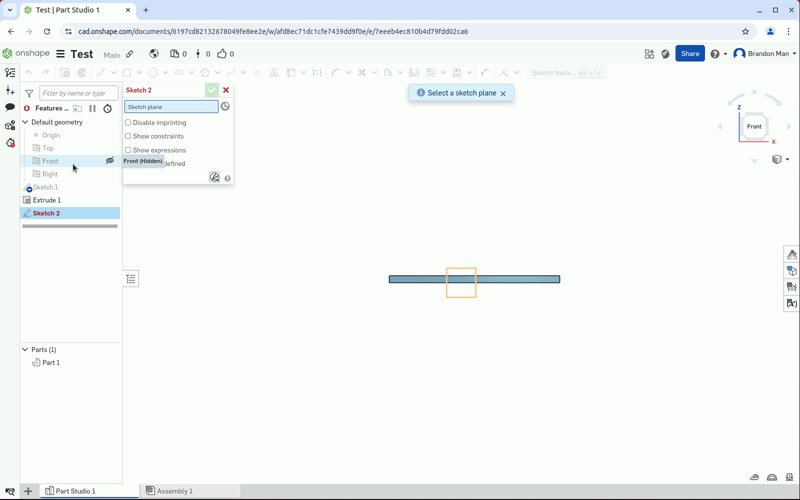
click(73, 163)
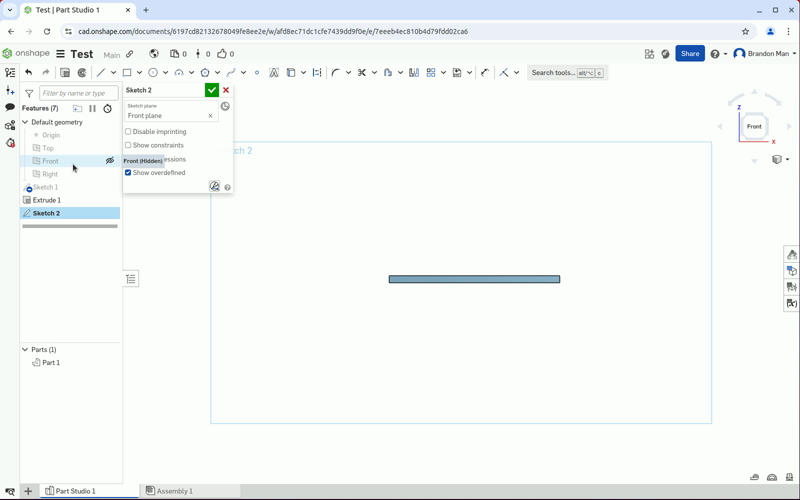
mouse_move(73, 352)
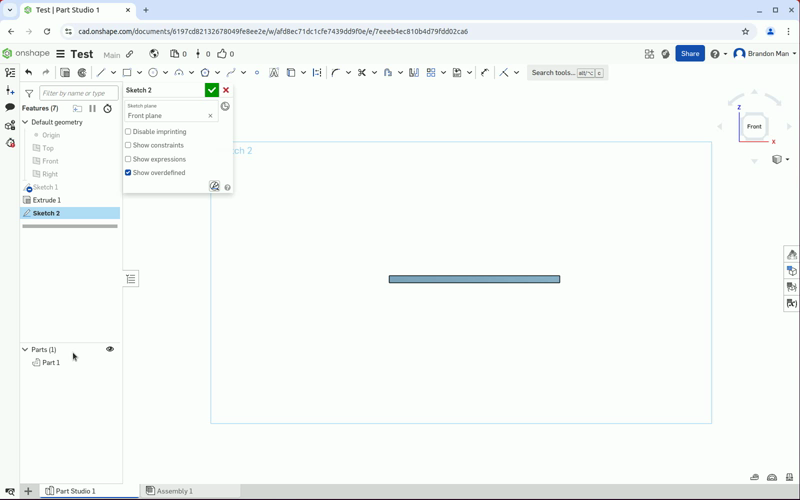
key(y)
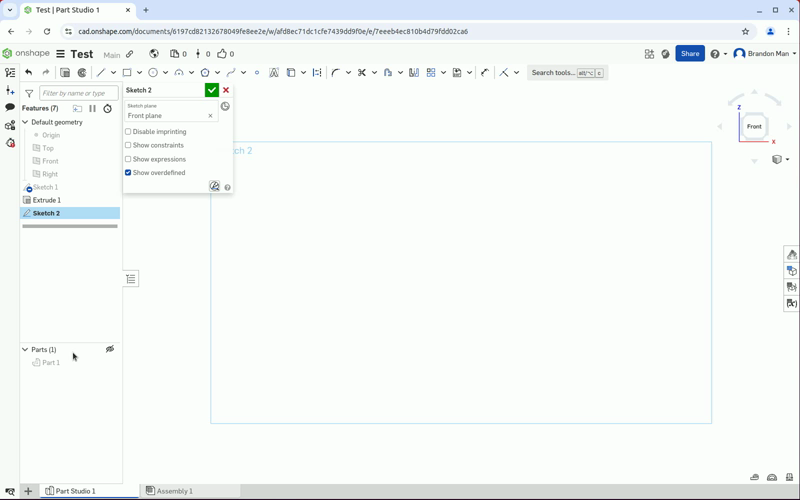
key(l)
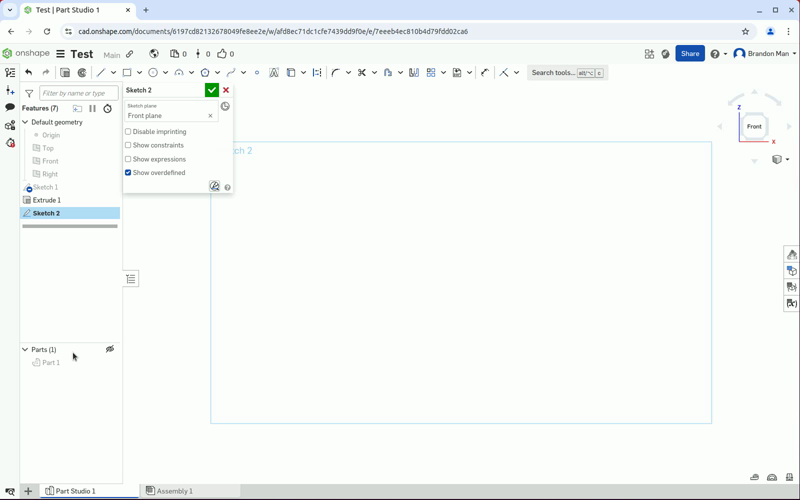
key_down(shift)
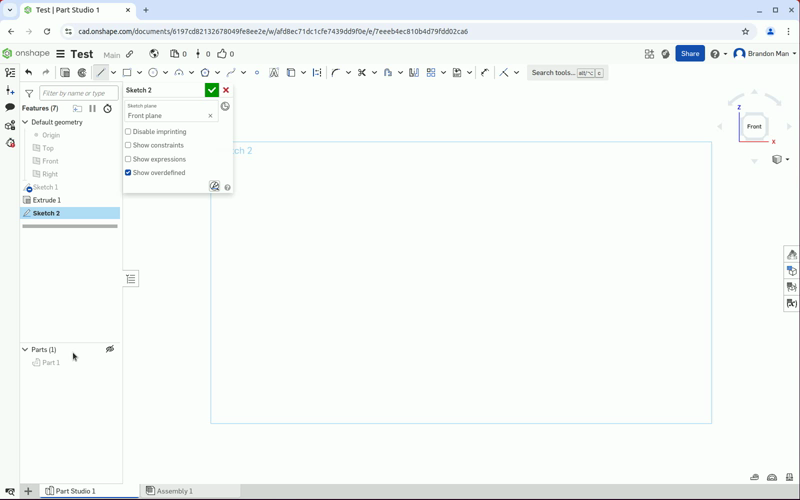
mouse_move(389, 274)
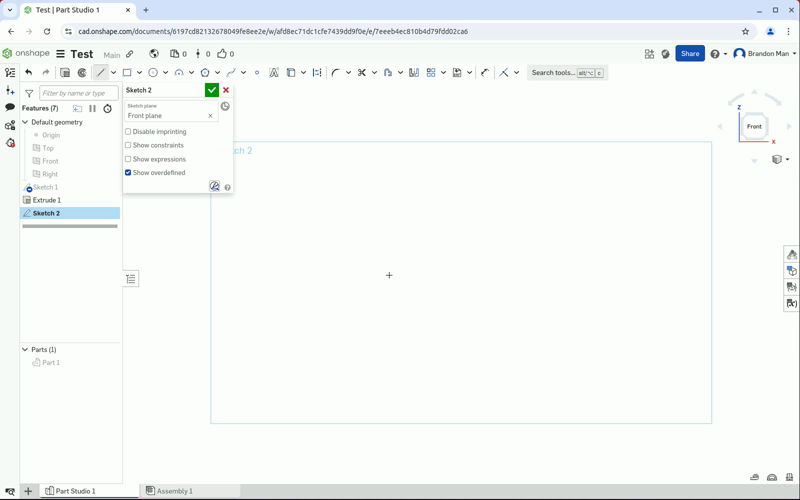
click(389, 274)
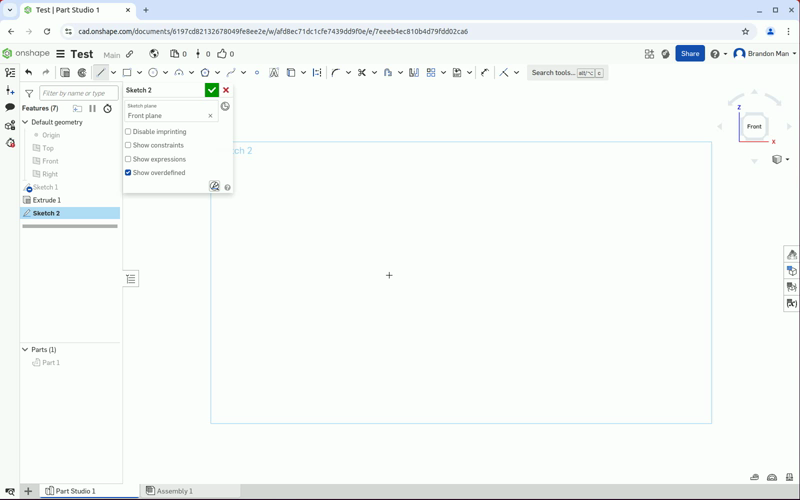
key_up(shift)
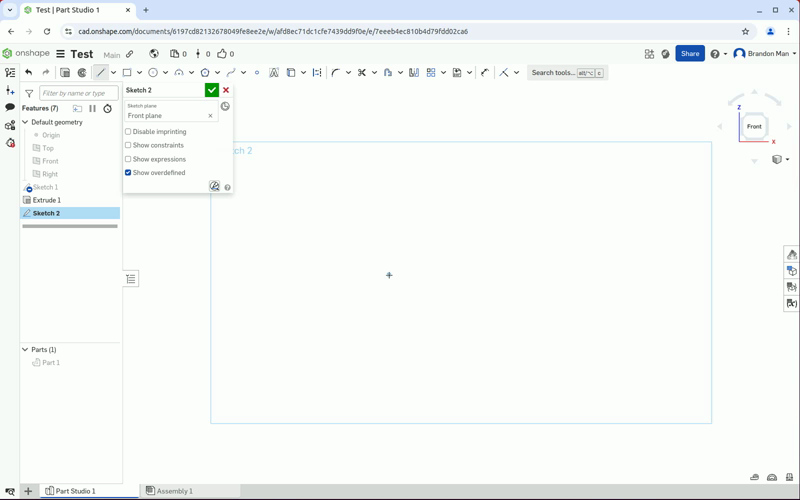
key_down(shift)
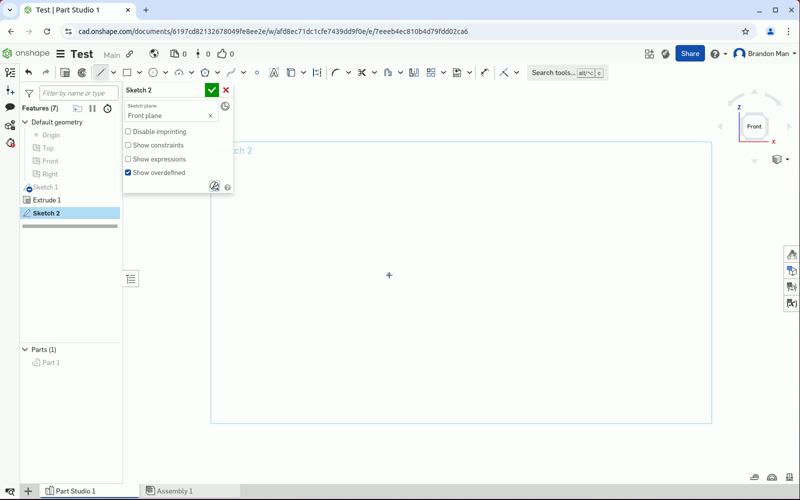
mouse_move(559, 274)
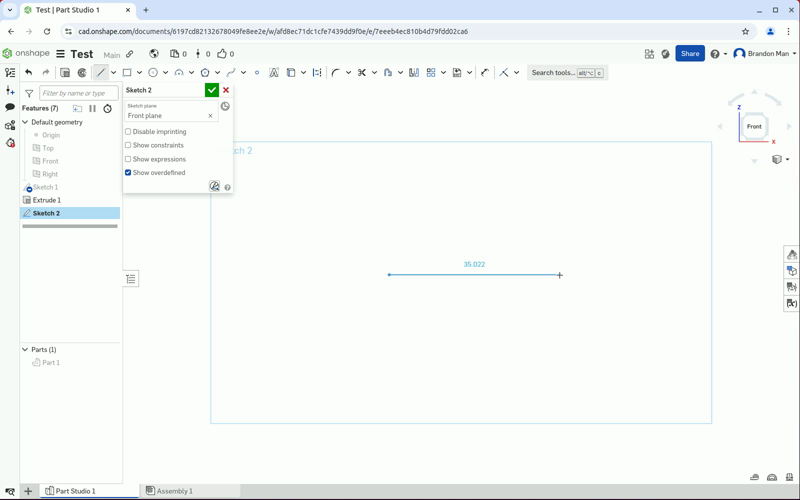
click(559, 274)
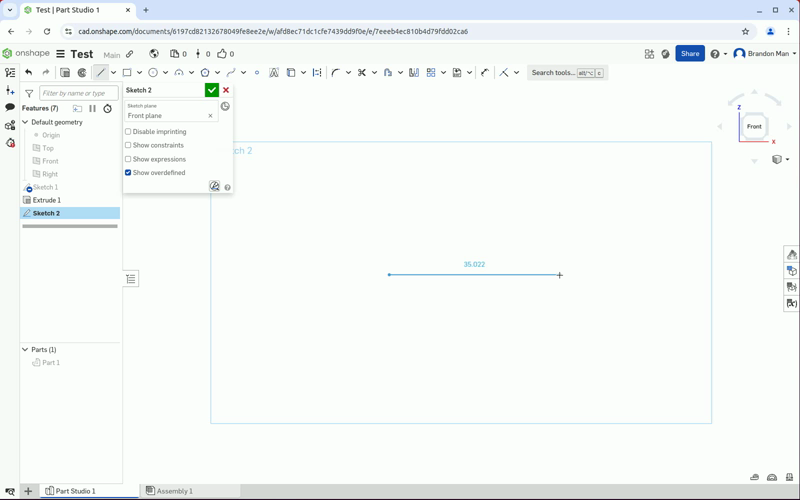
key_up(shift)
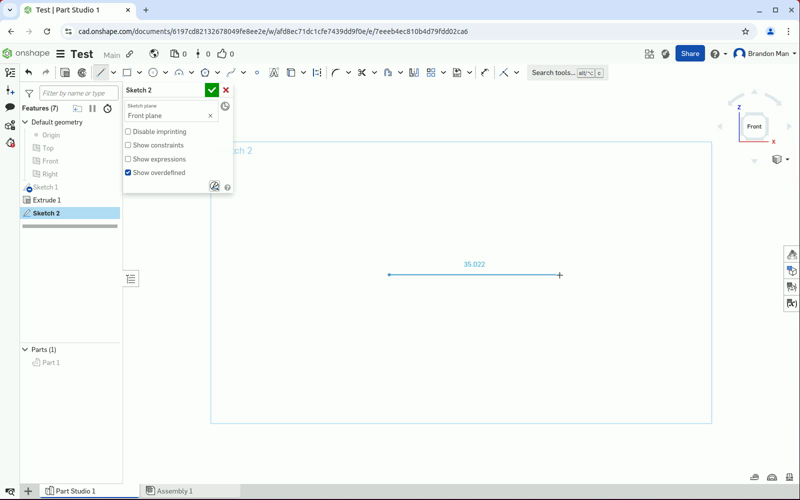
key_down(shift)
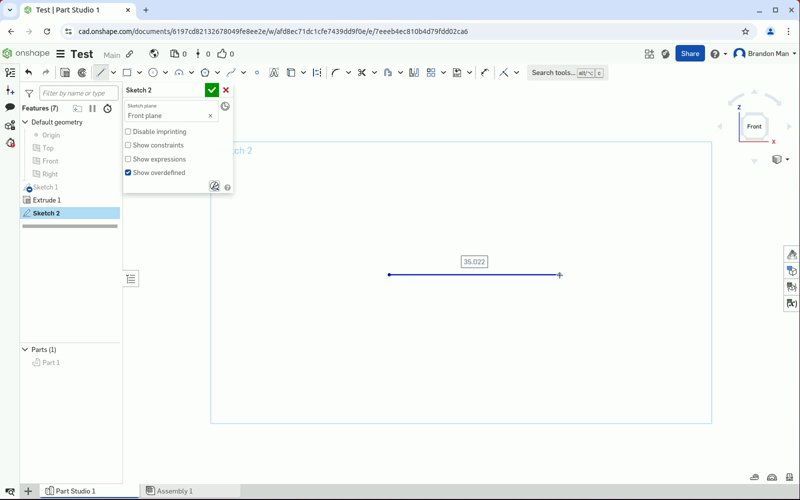
mouse_move(559, 170)
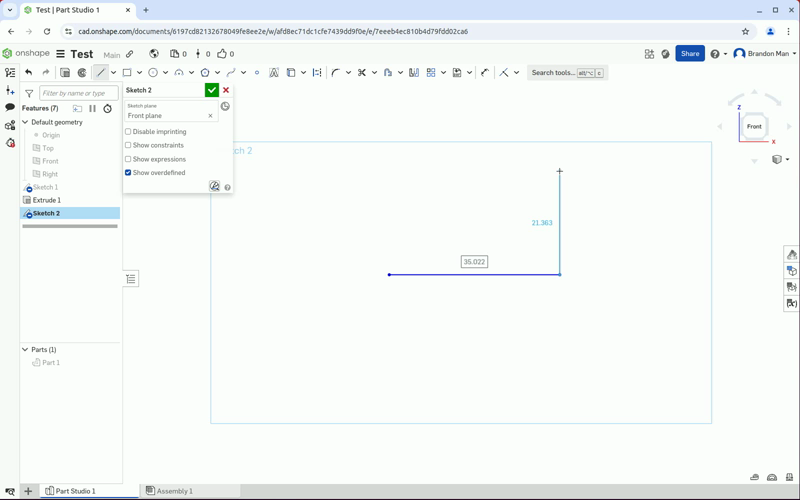
click(559, 170)
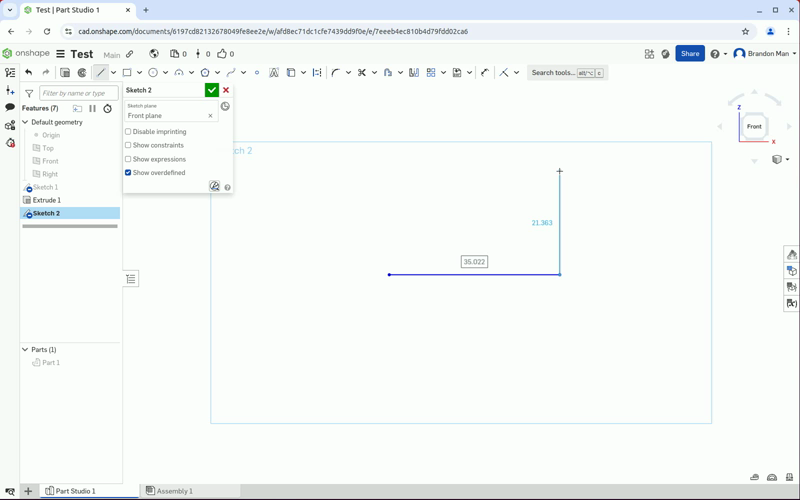
key_up(shift)
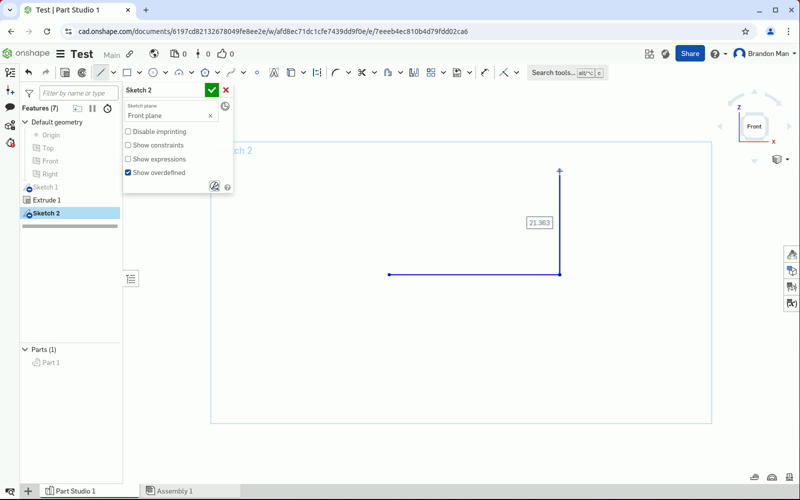
key_down(shift)
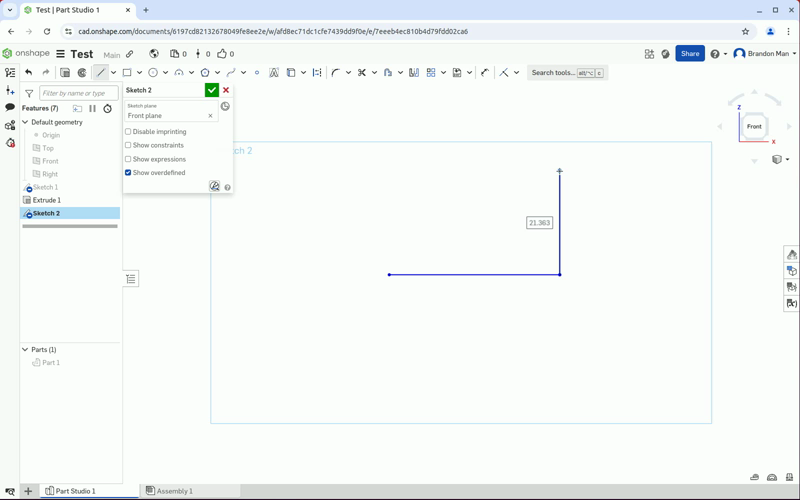
mouse_move(389, 170)
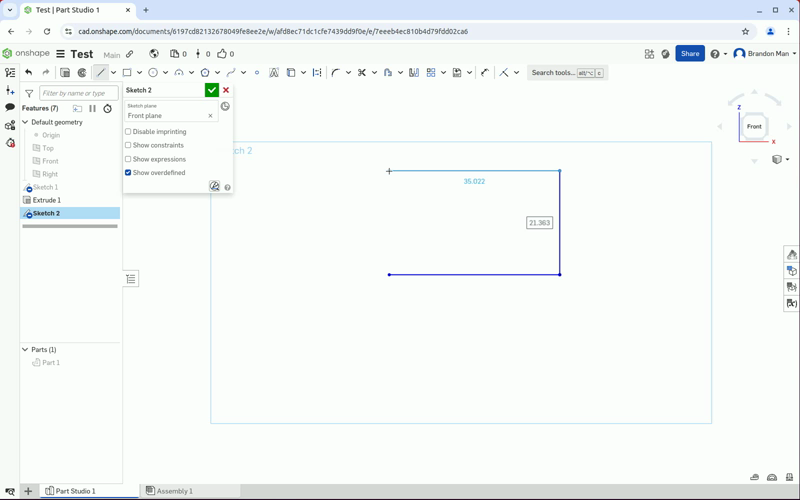
click(389, 170)
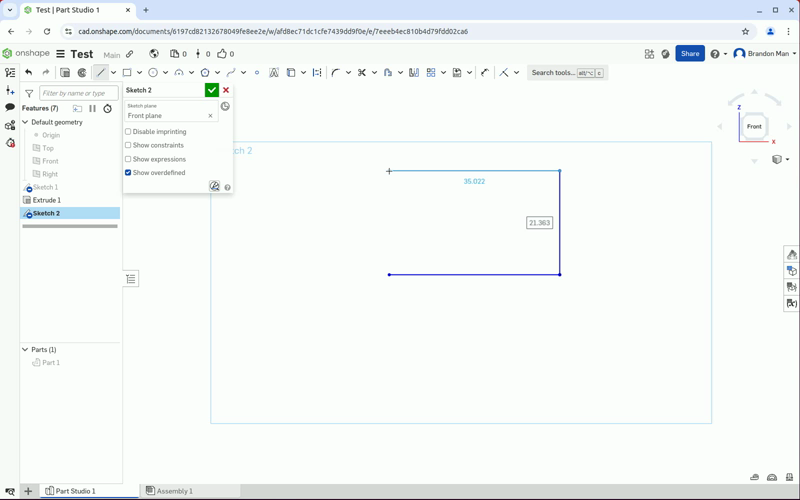
key_up(shift)
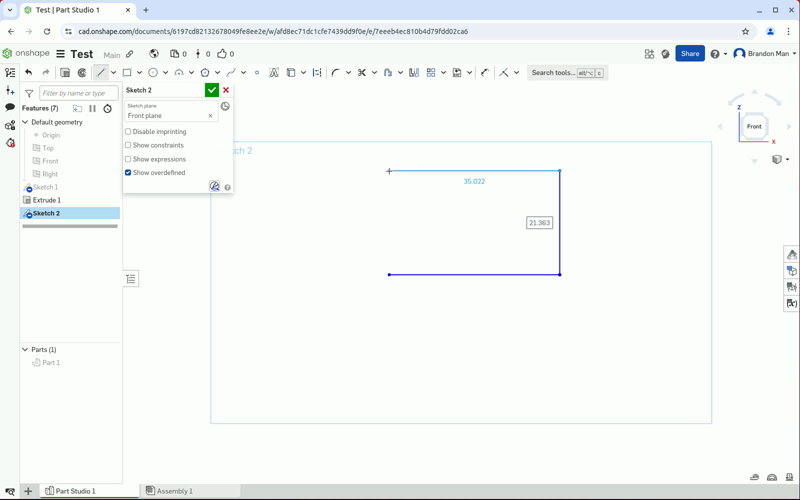
key_down(shift)
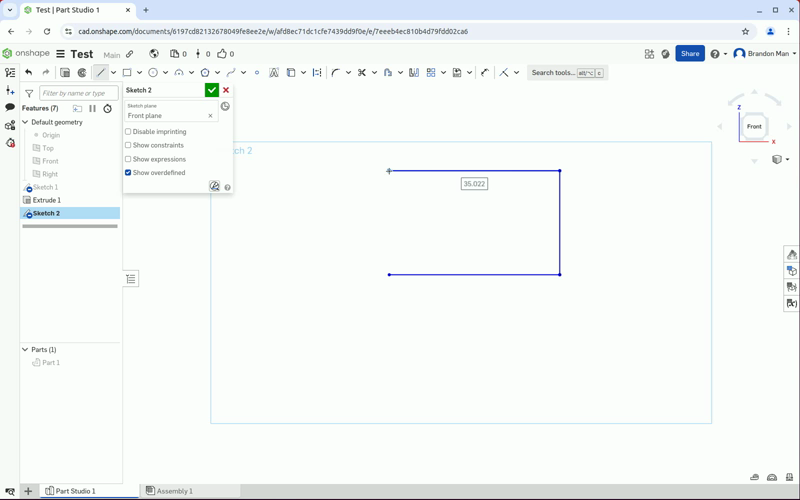
mouse_move(389, 274)
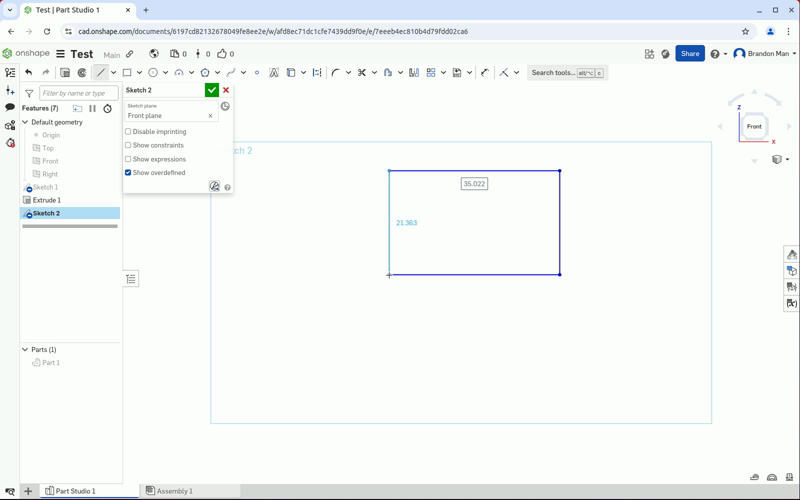
key_up(shift)
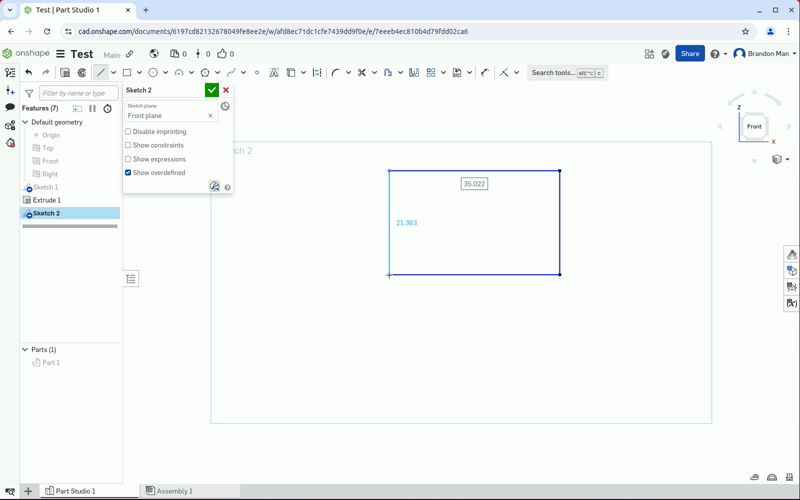
click(389, 274)
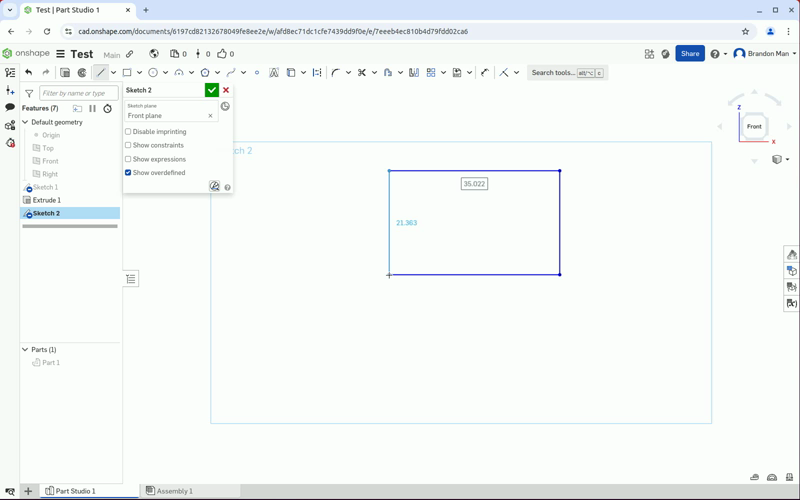
key(esc)
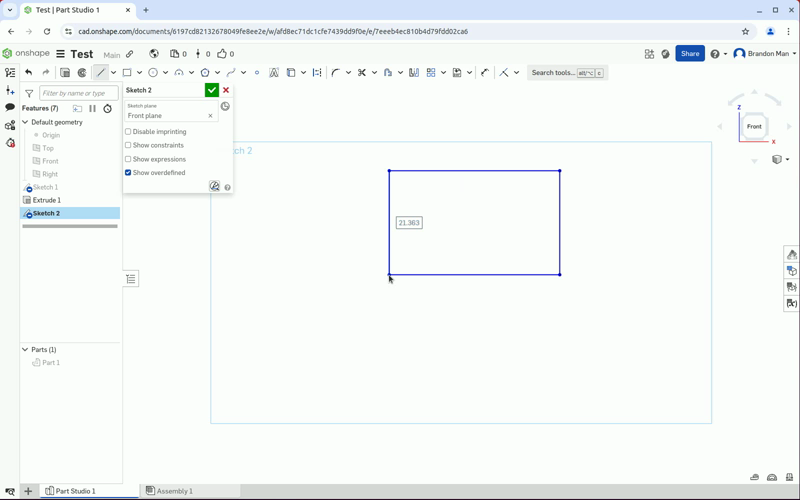
mouse_move(500, 259)
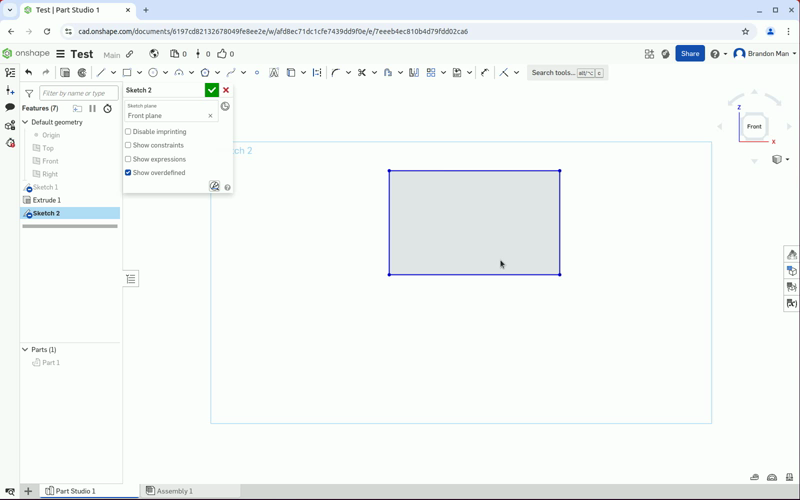
click(500, 259)
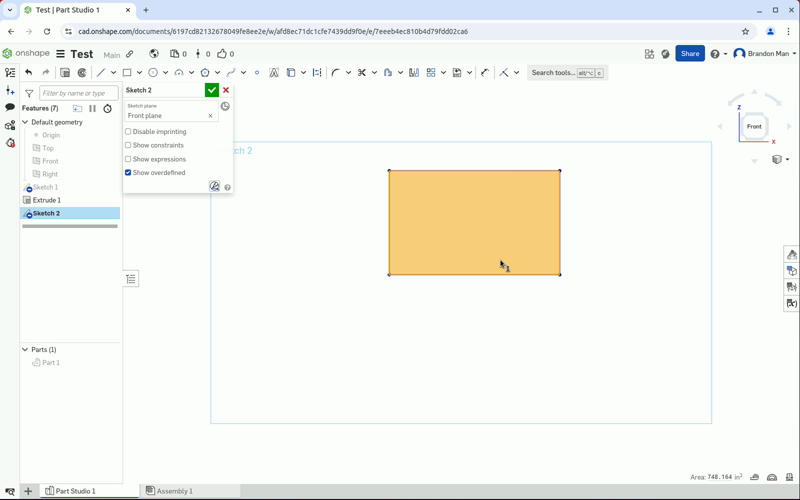
mouse_move(73, 352)
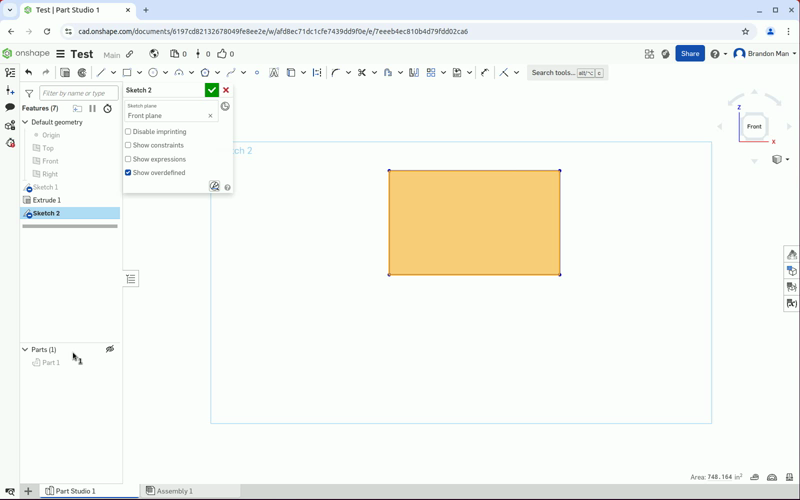
key(shift+y)
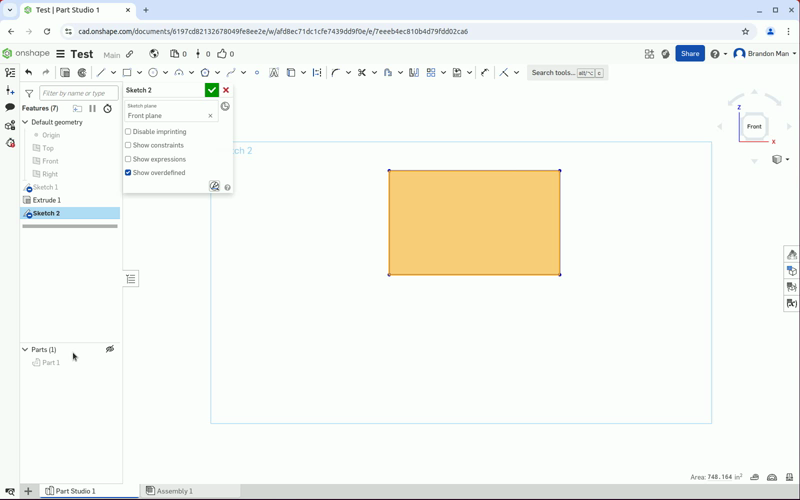
key(shift+e)
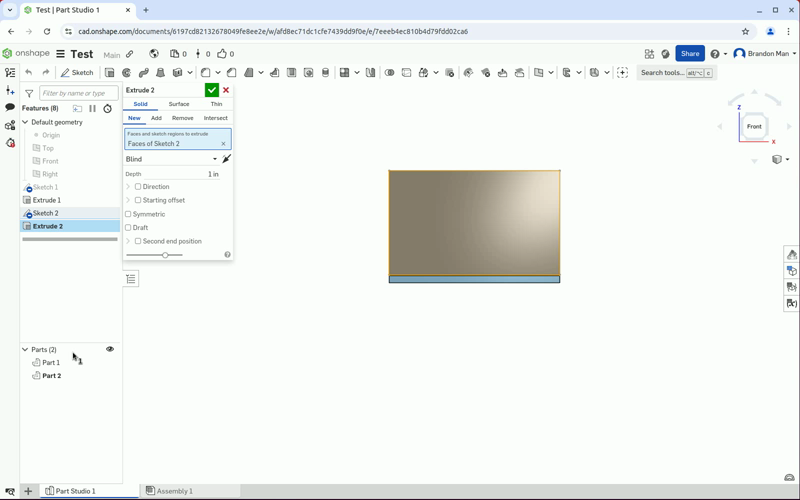
mouse_move(143, 106)
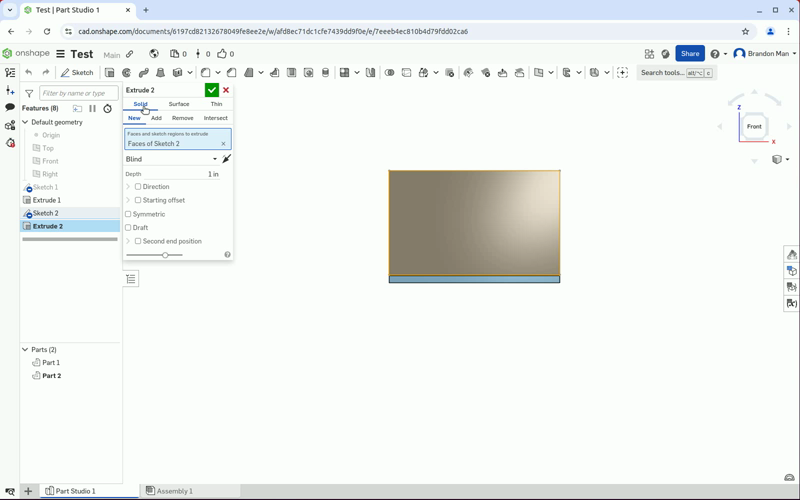
click(143, 106)
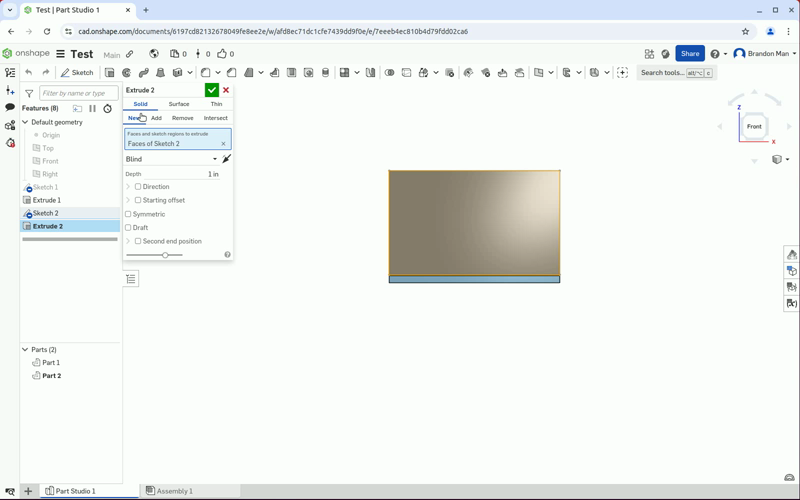
mouse_move(137, 120)
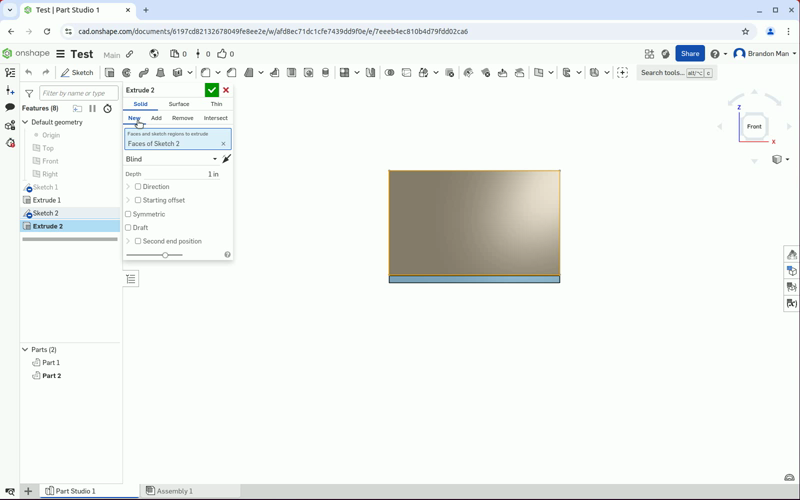
click(137, 120)
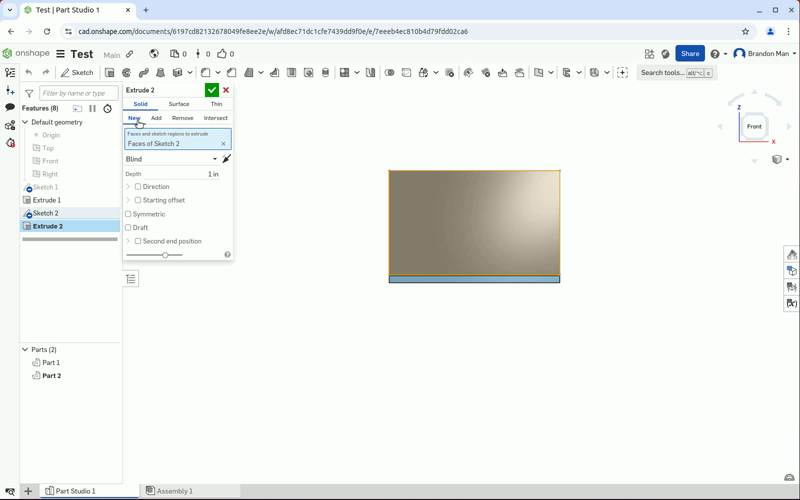
key(tab, 4)
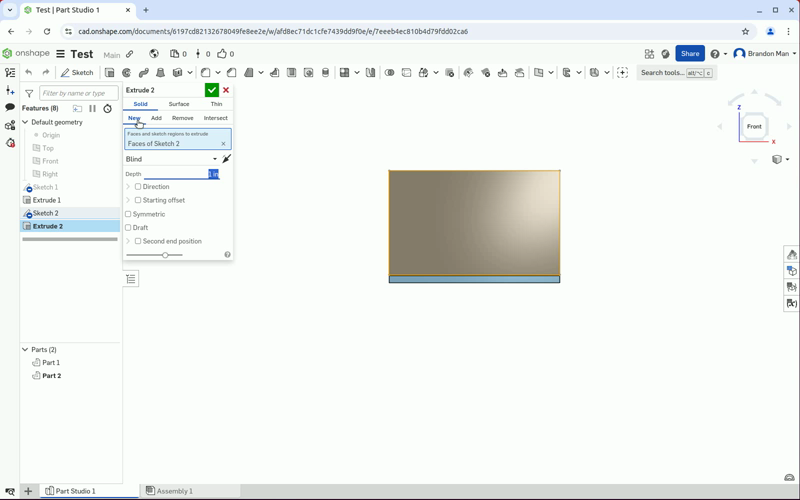
text(3.129)
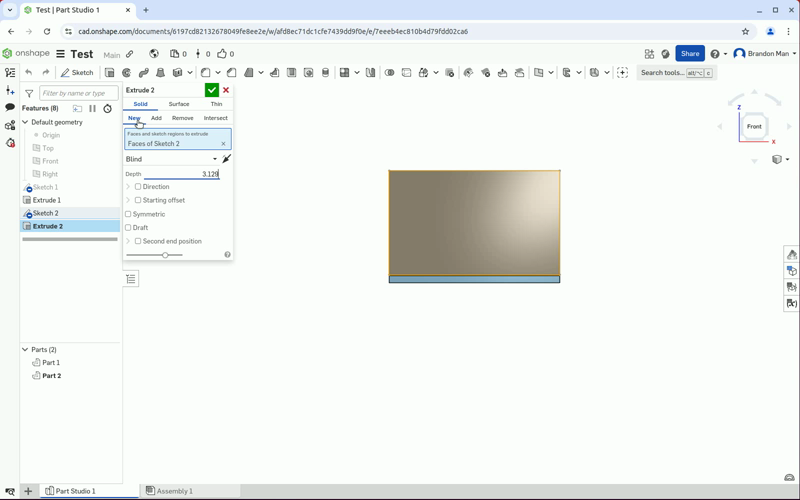
key(enter)
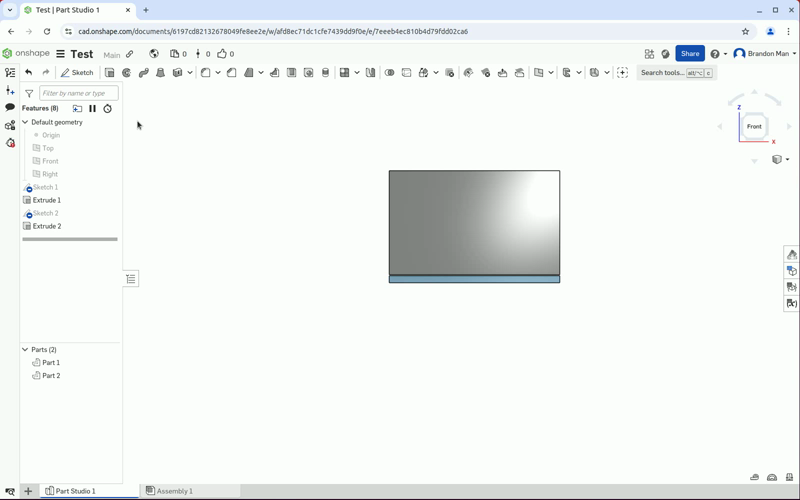
key(shift+h)
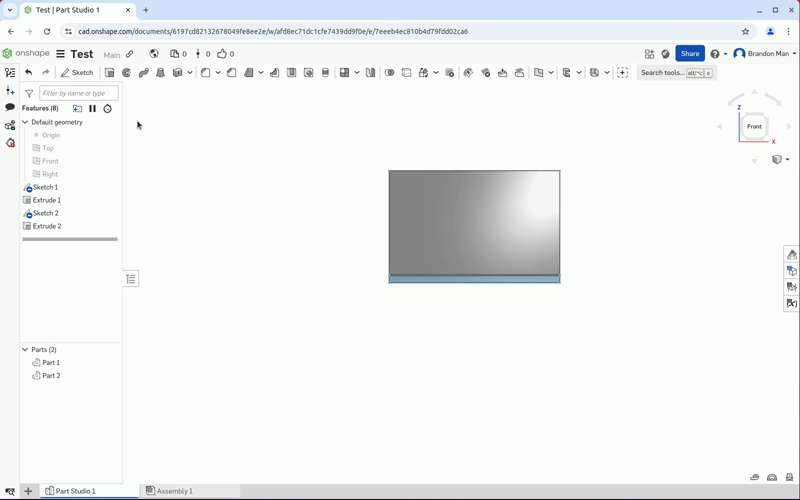
key(shift+h)
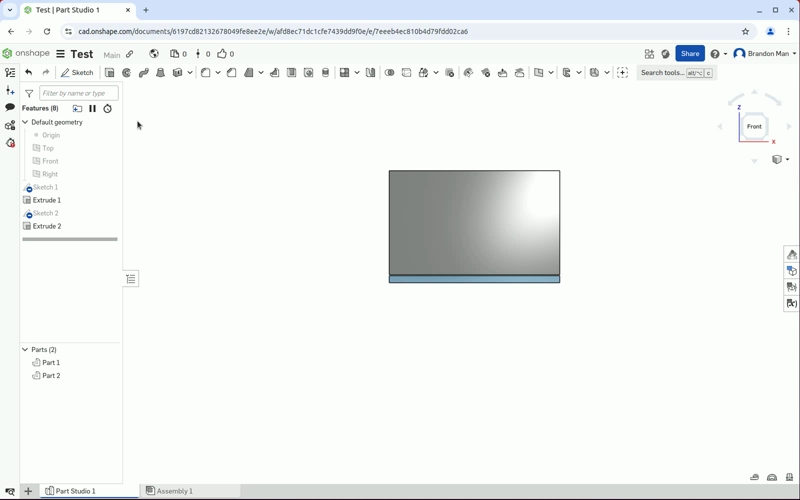
mouse_move(73, 189)
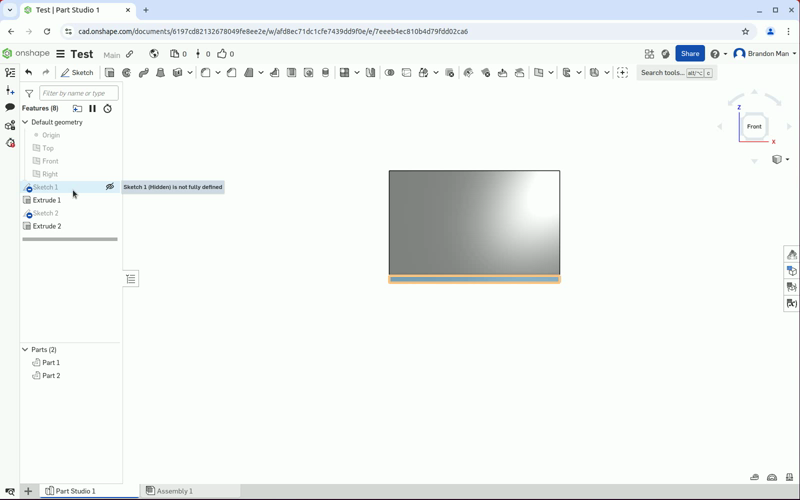
click(73, 189)
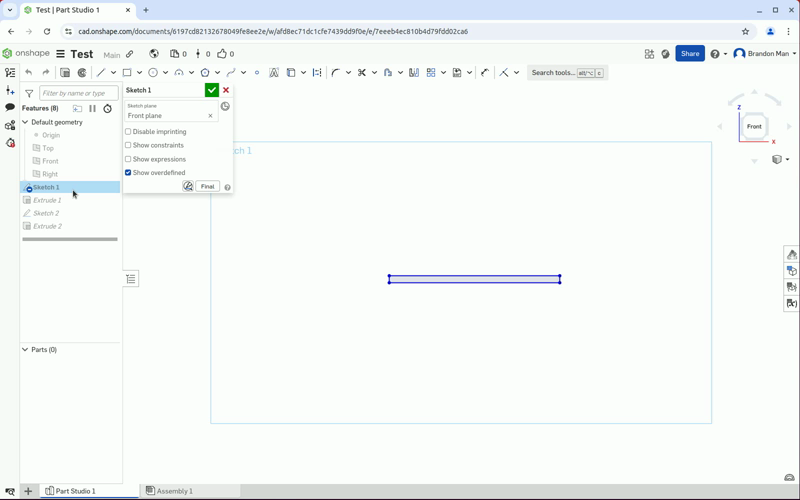
mouse_move(229, 92)
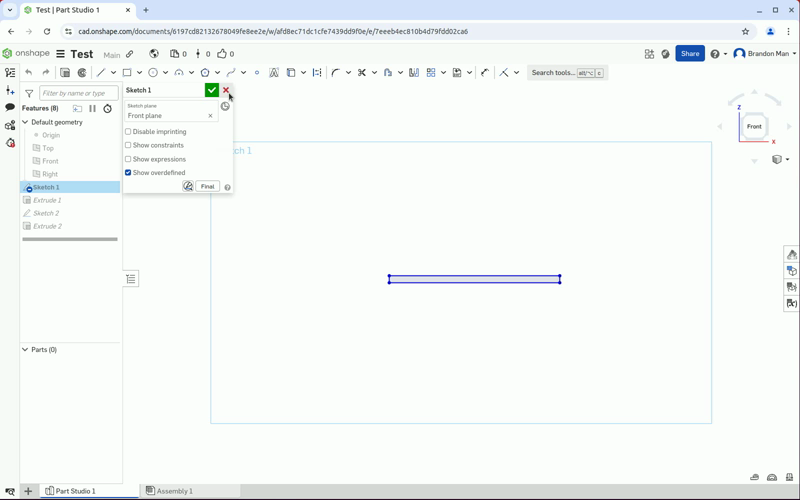
click(229, 92)
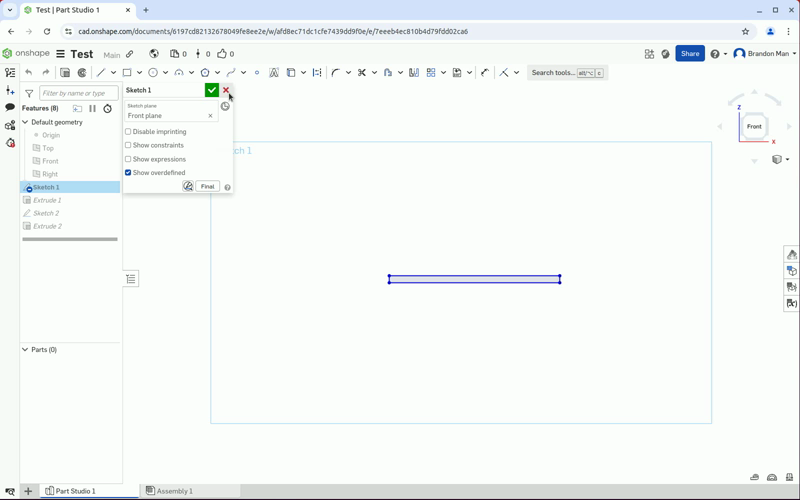
key(shift+s)
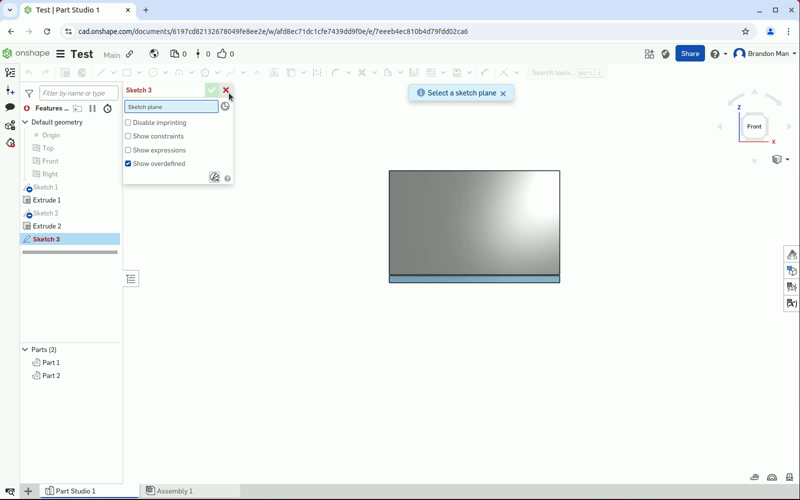
mouse_move(73, 163)
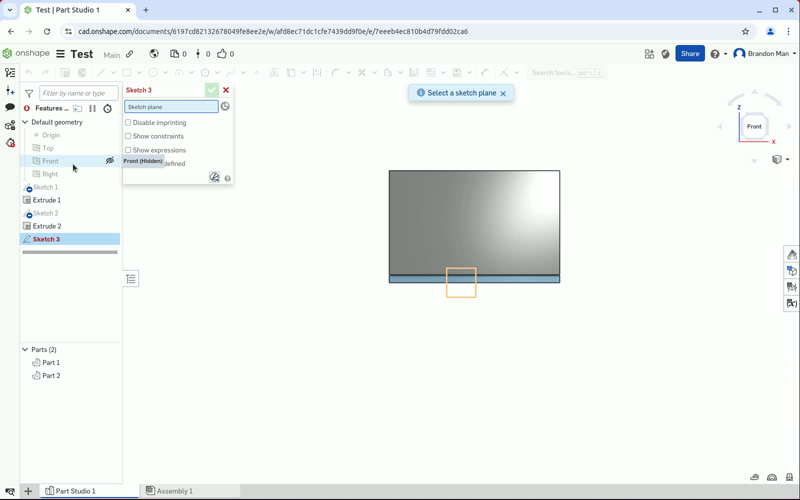
click(73, 163)
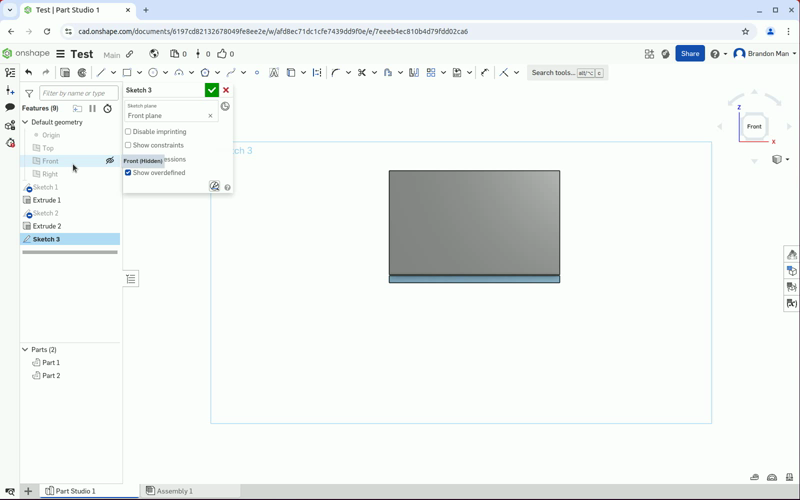
mouse_move(73, 352)
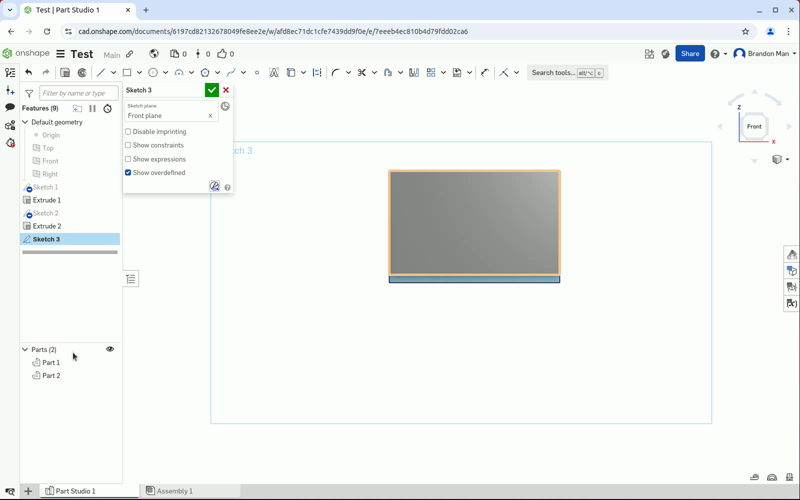
key(y)
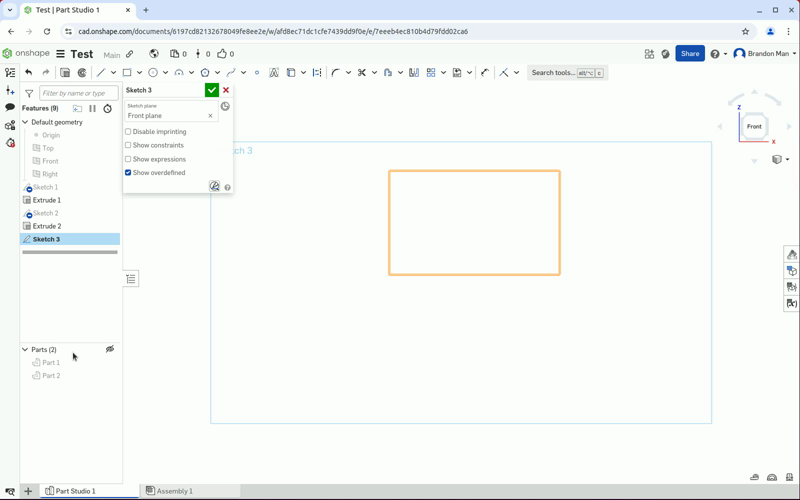
key(l)
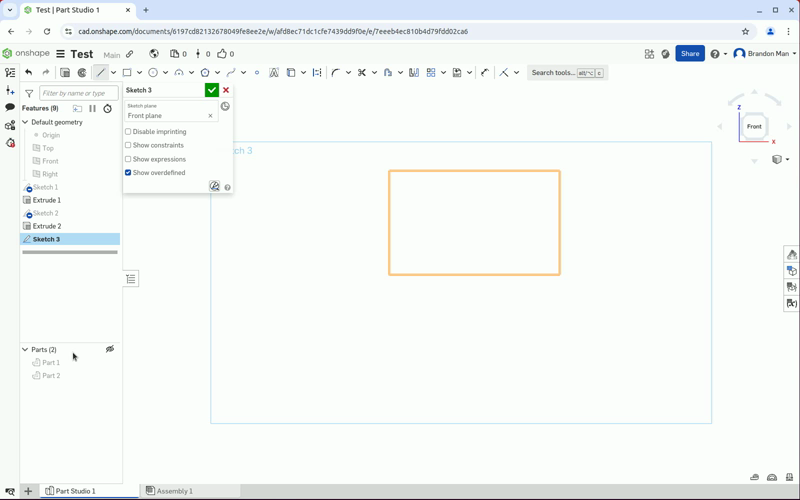
key_down(shift)
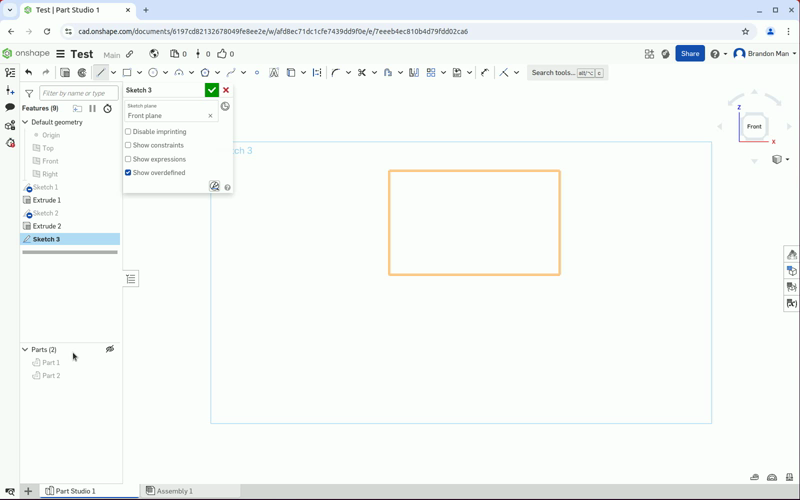
mouse_move(389, 387)
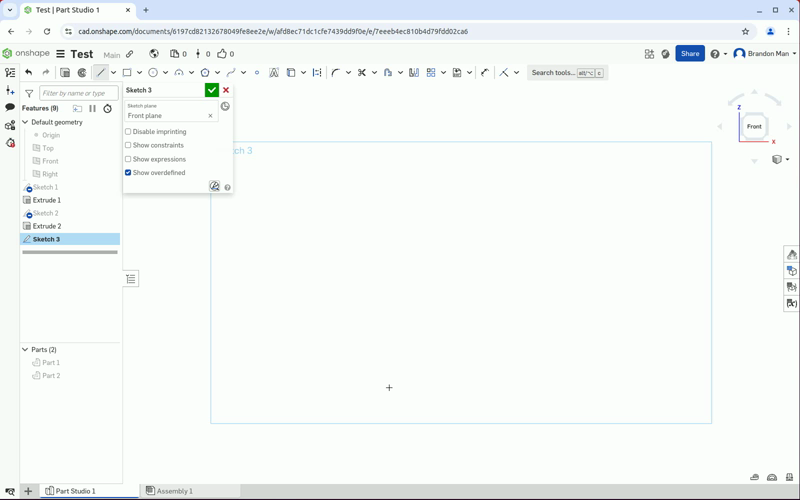
click(389, 387)
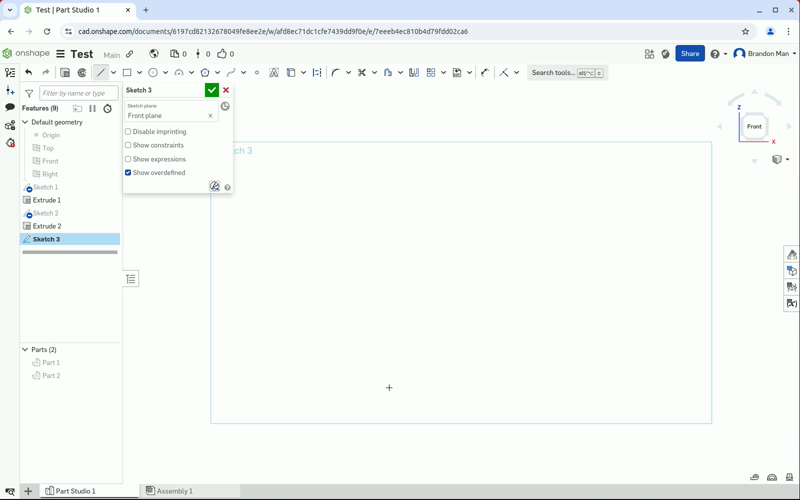
key_up(shift)
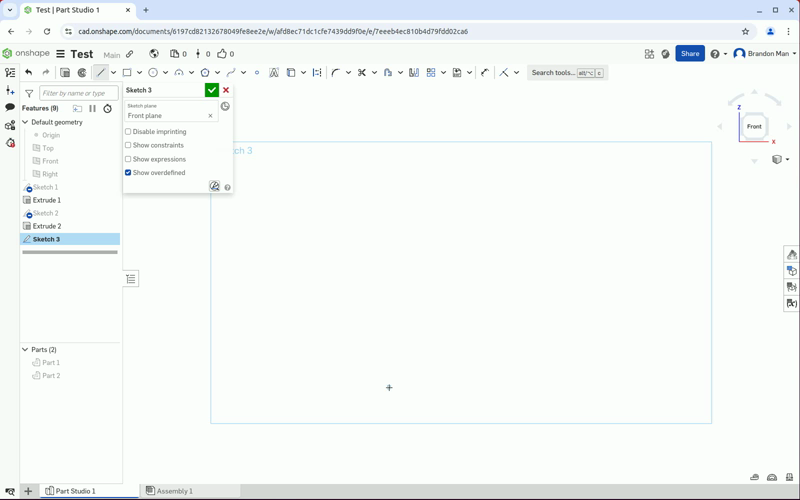
key_down(shift)
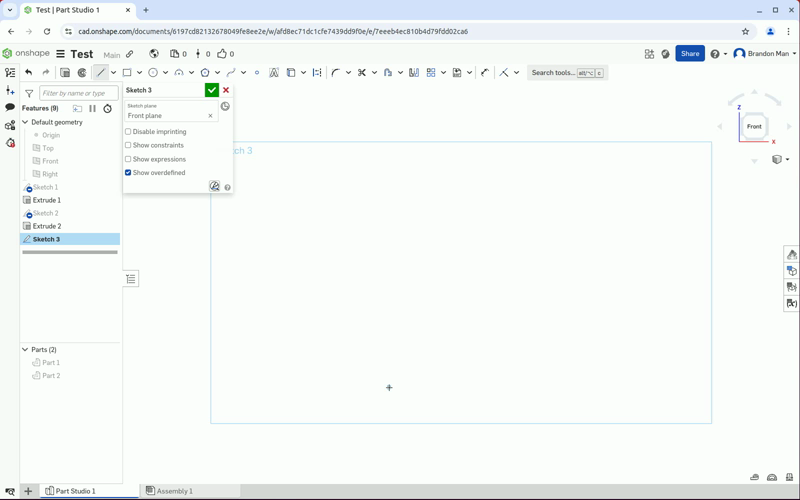
mouse_move(559, 387)
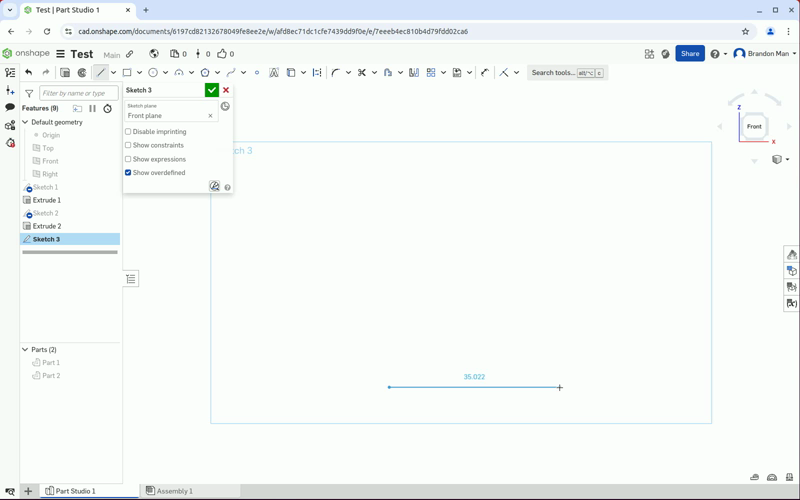
click(559, 387)
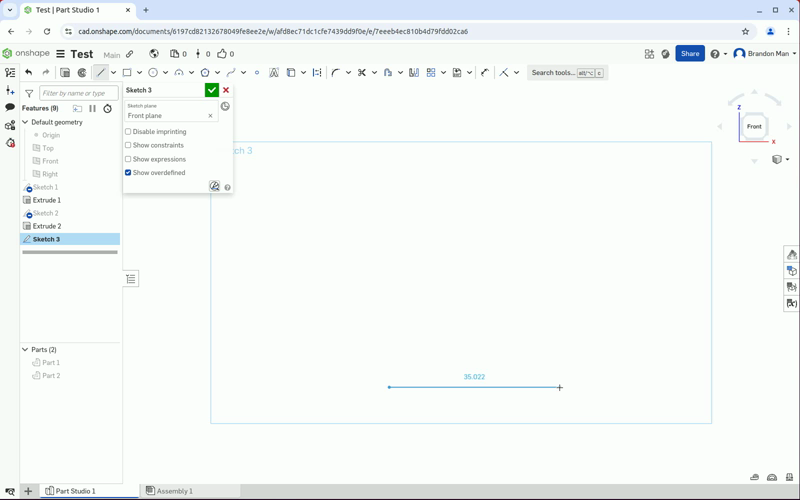
key_up(shift)
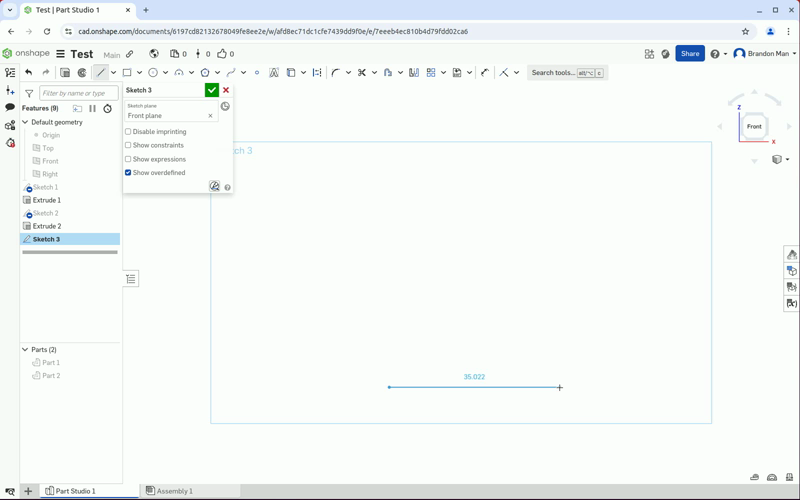
key_down(shift)
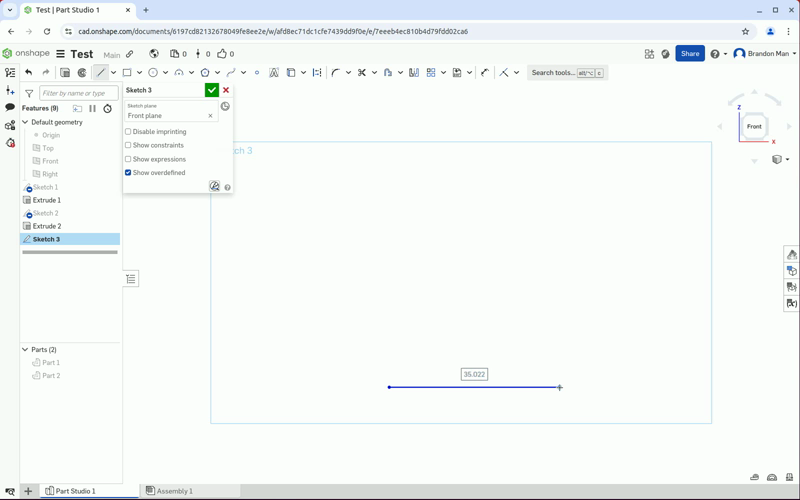
mouse_move(559, 283)
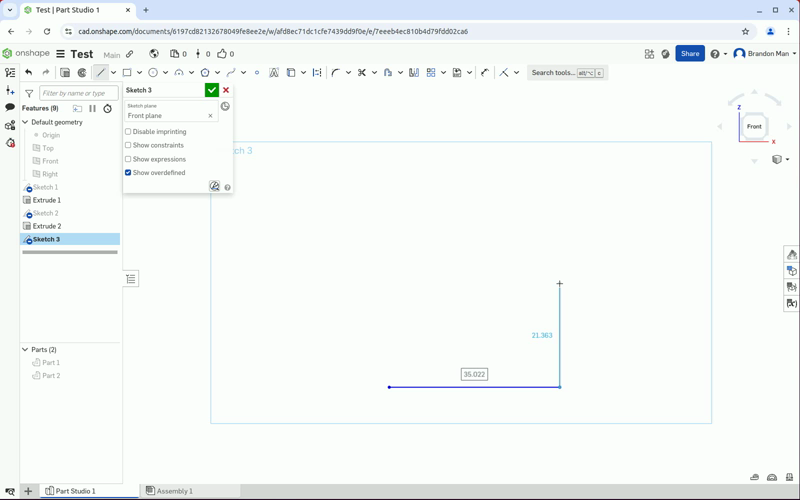
click(559, 283)
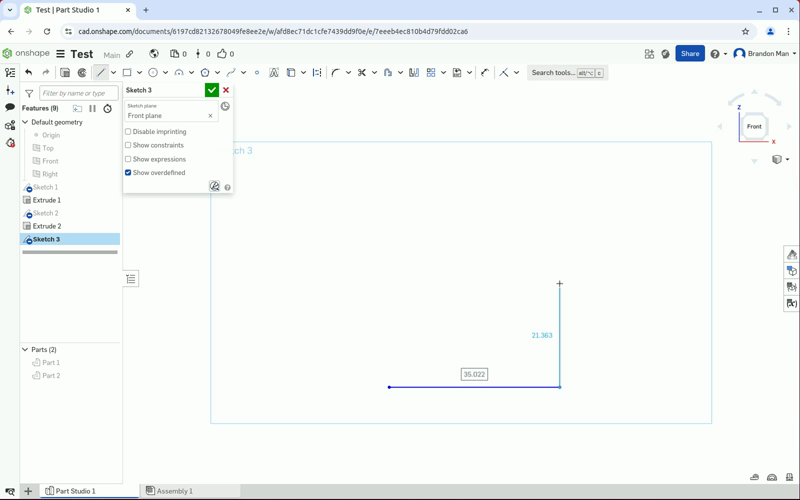
key_up(shift)
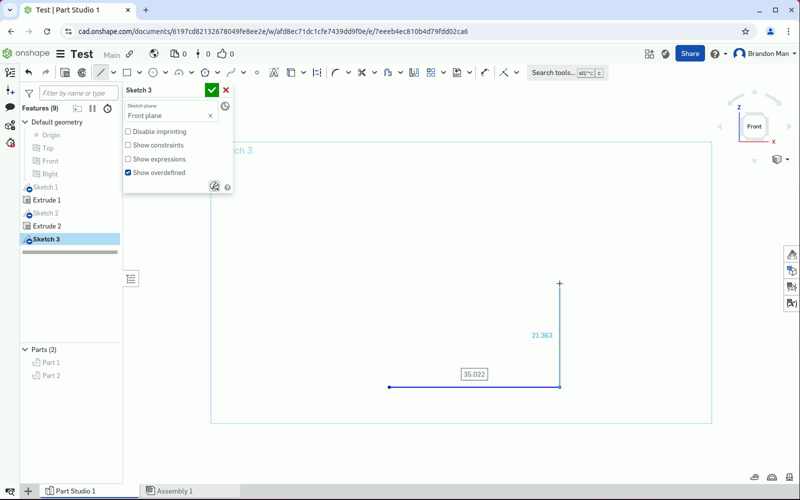
key_down(shift)
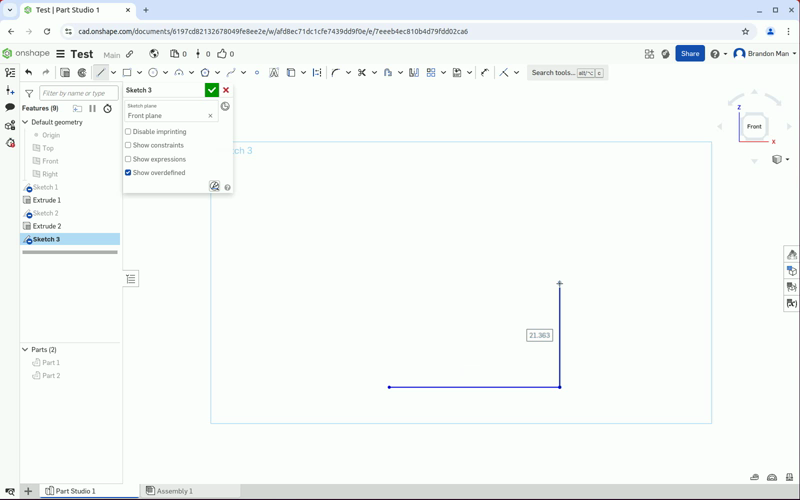
mouse_move(389, 283)
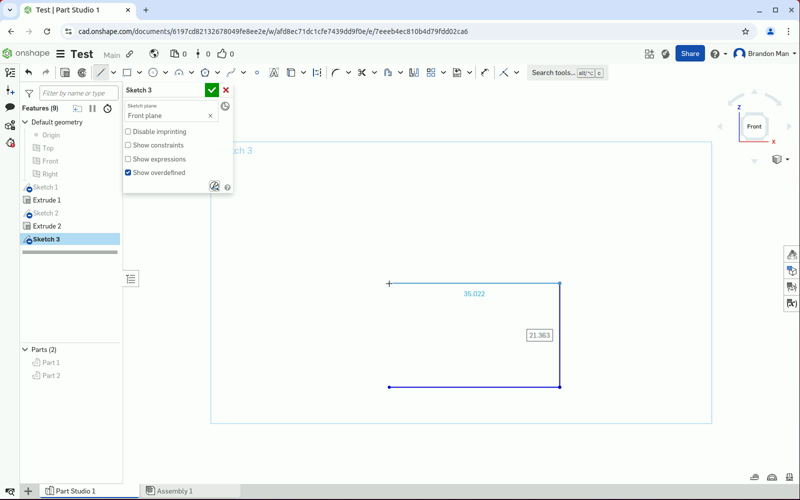
click(389, 283)
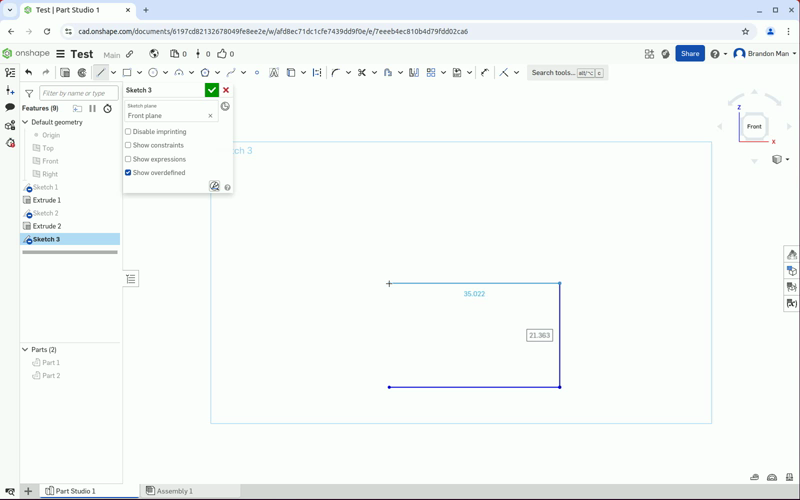
key_up(shift)
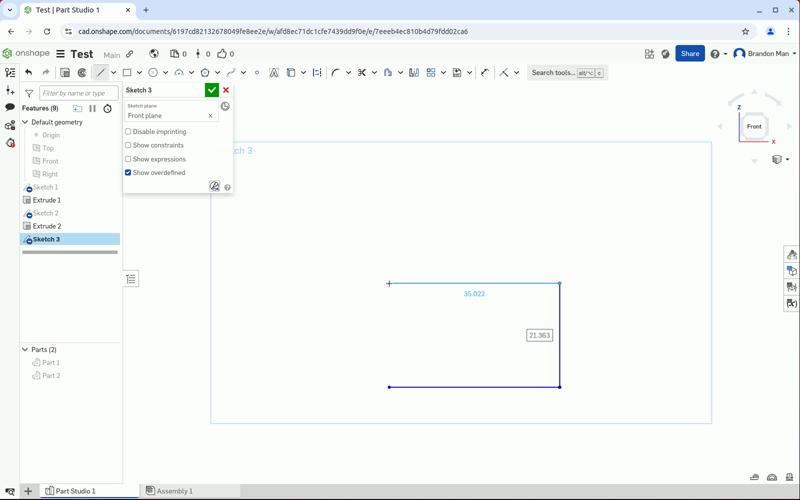
key_down(shift)
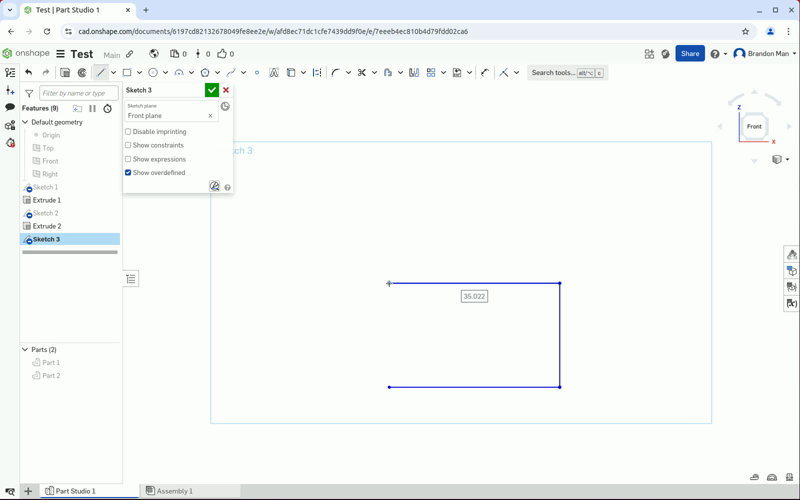
mouse_move(389, 387)
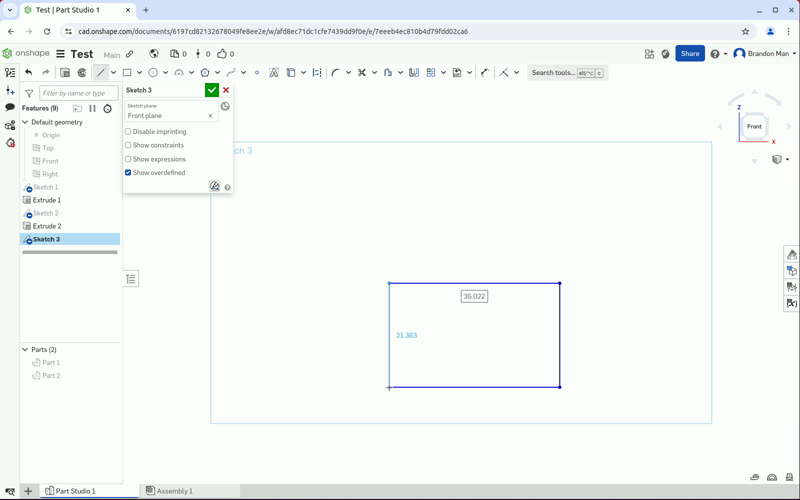
key_up(shift)
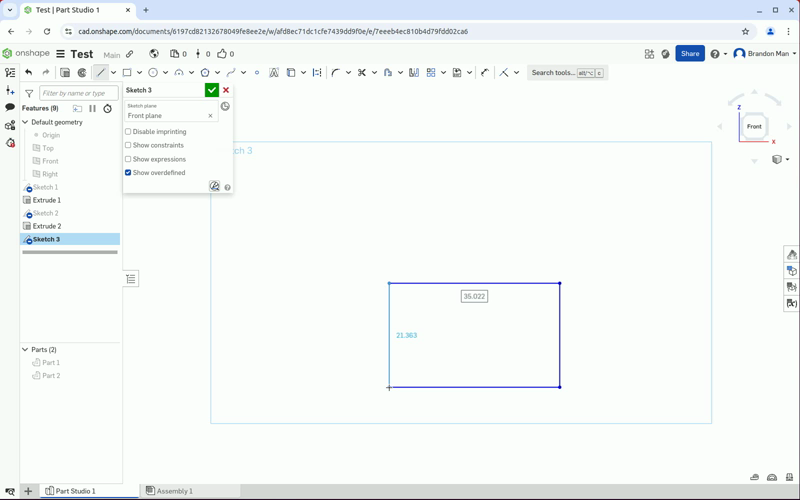
click(389, 387)
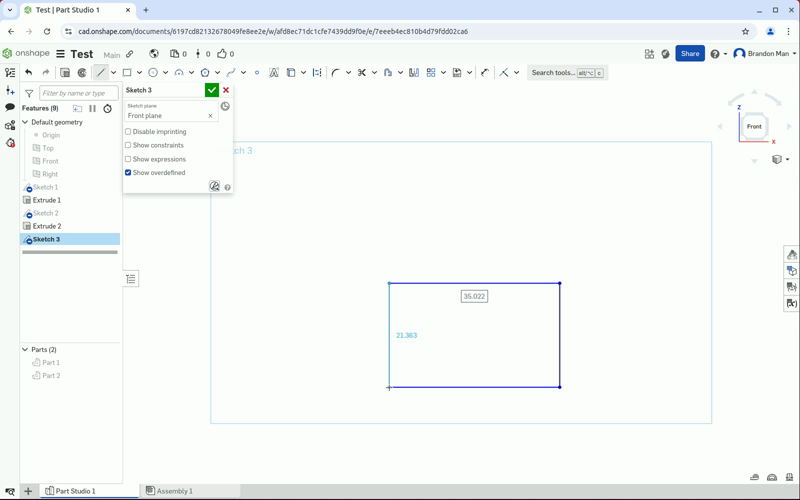
key(esc)
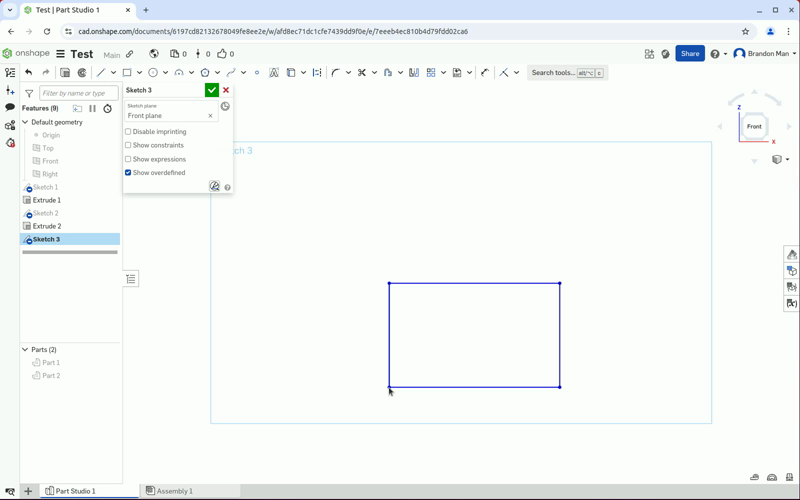
mouse_move(528, 340)
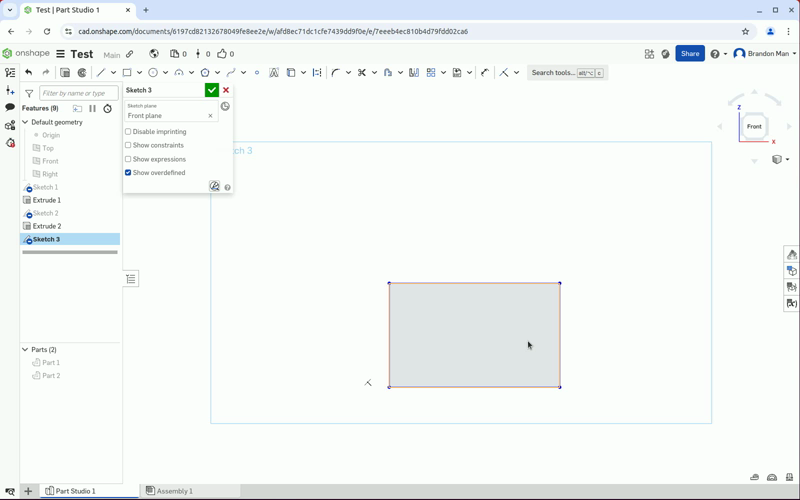
click(528, 340)
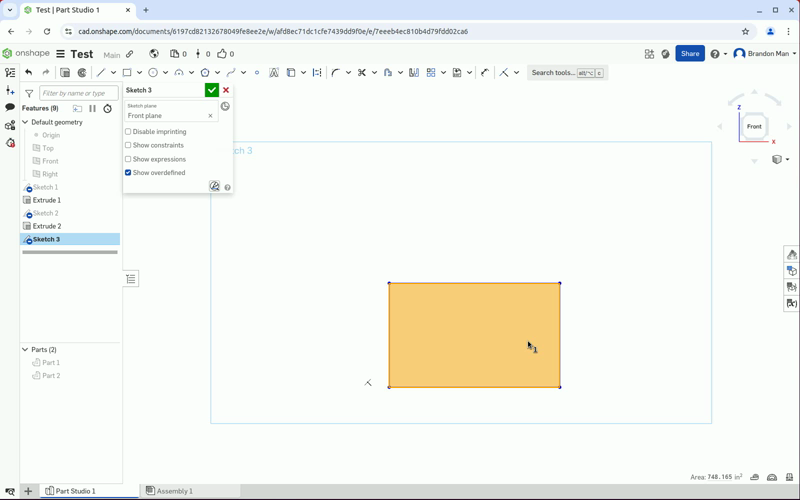
mouse_move(73, 352)
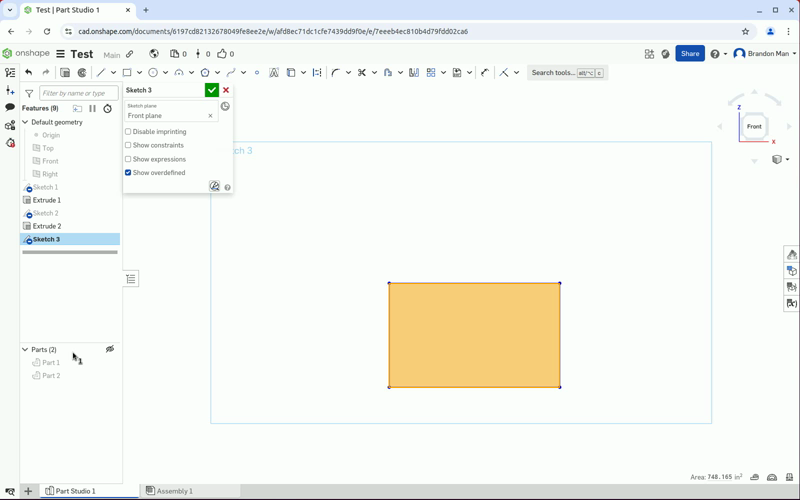
key(shift+y)
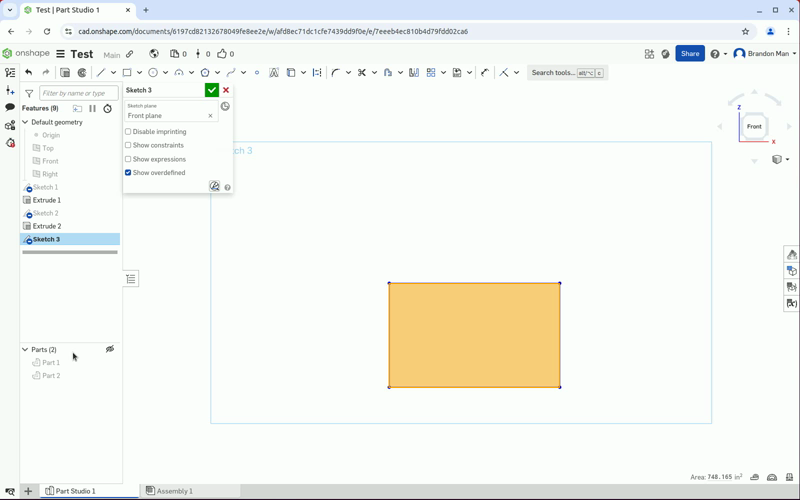
key(shift+e)
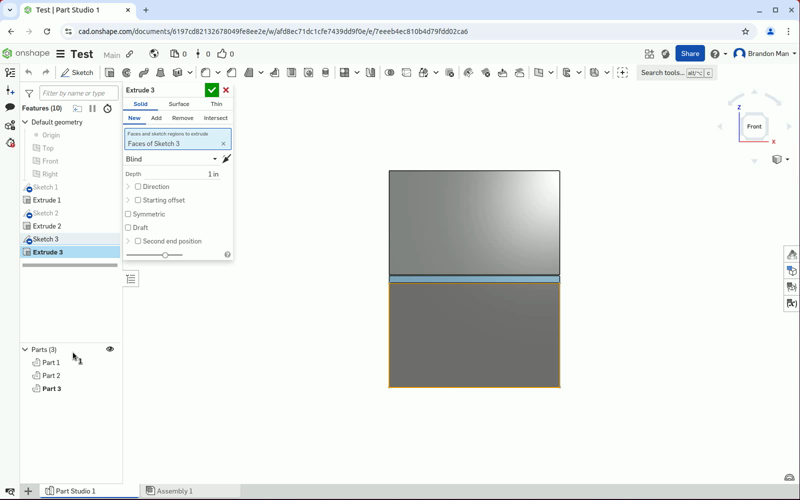
mouse_move(143, 106)
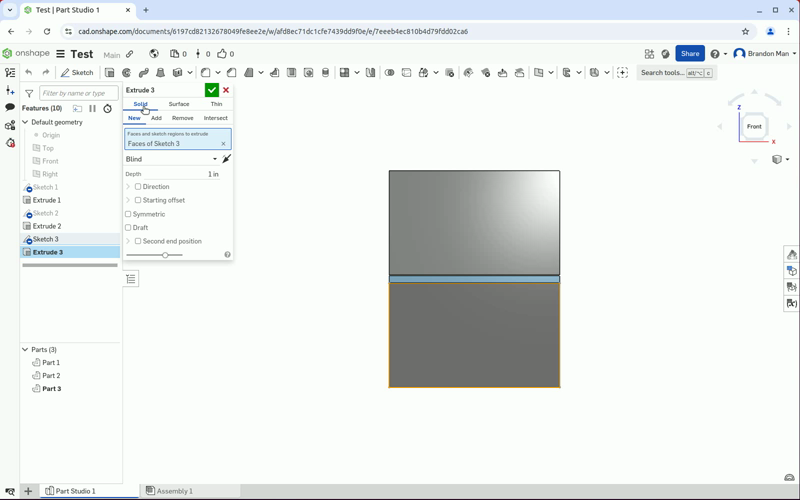
click(143, 106)
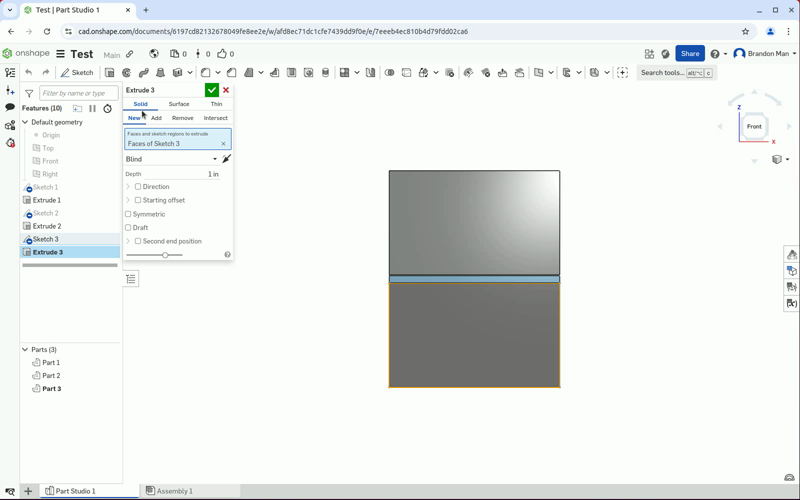
mouse_move(137, 120)
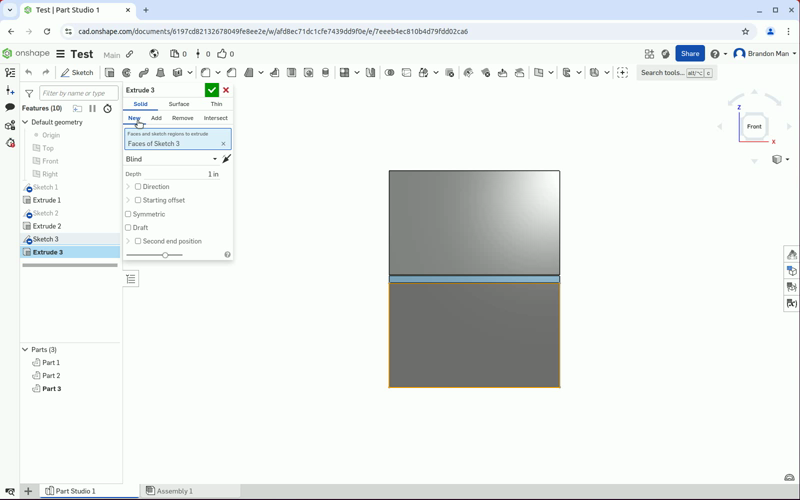
click(137, 120)
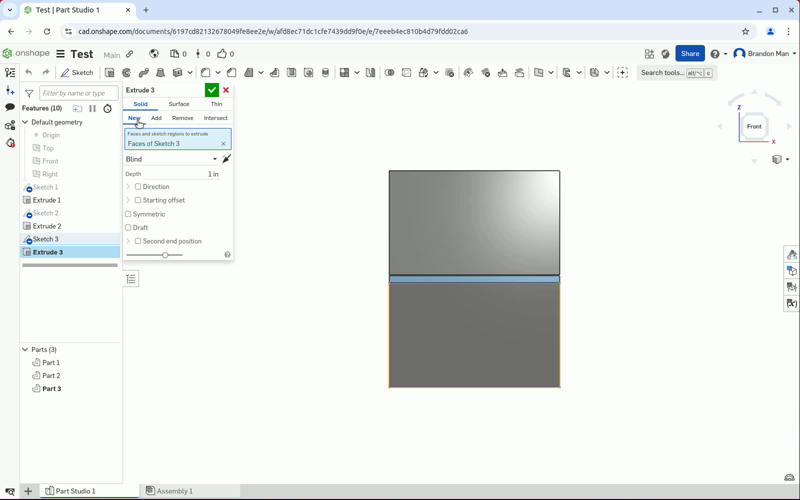
key(tab, 4)
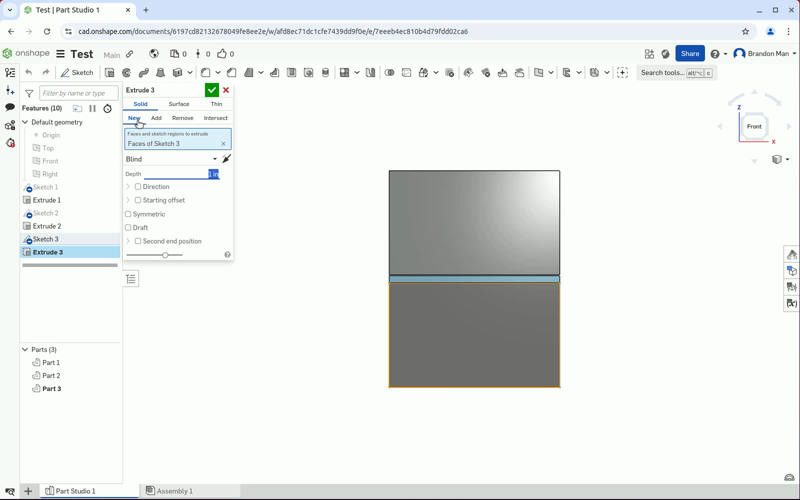
text(3.129)
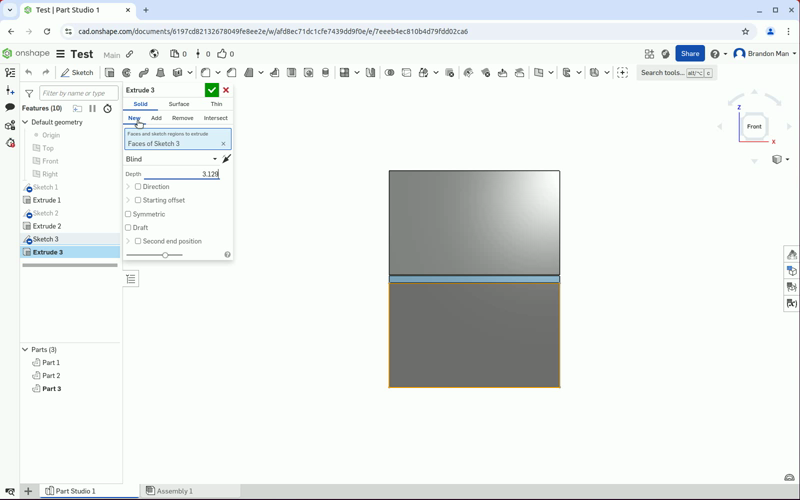
key(enter)
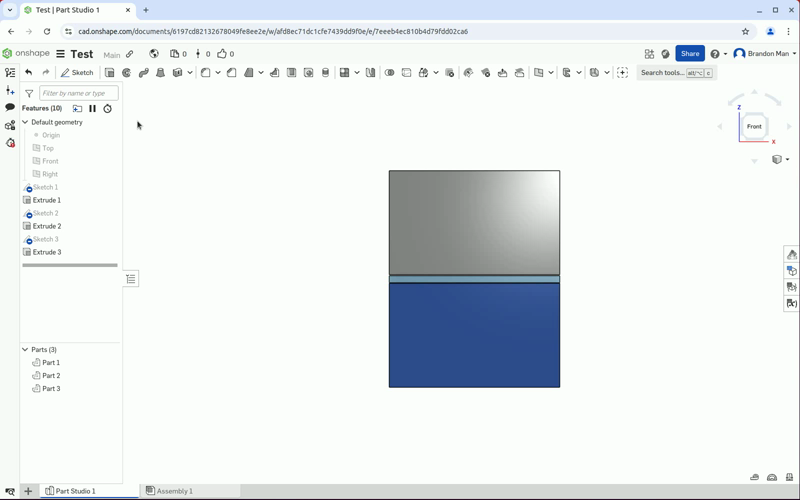
key(shift+h)
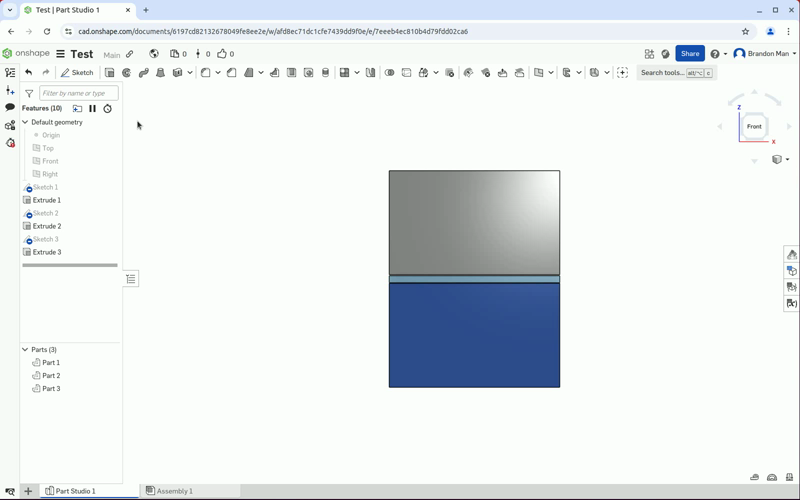
key(shift+h)
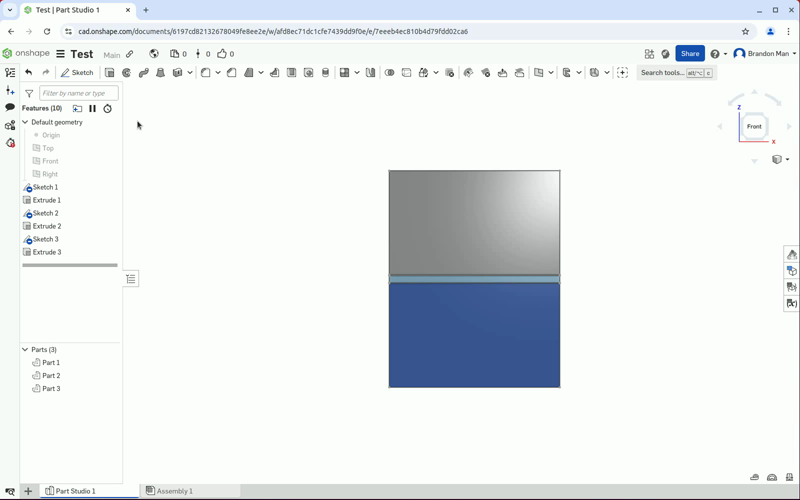
key(shift+7)
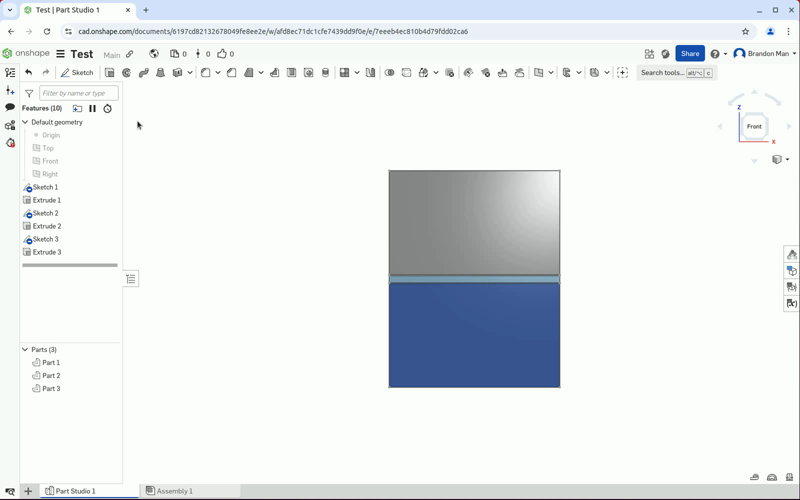
key(left, 2)
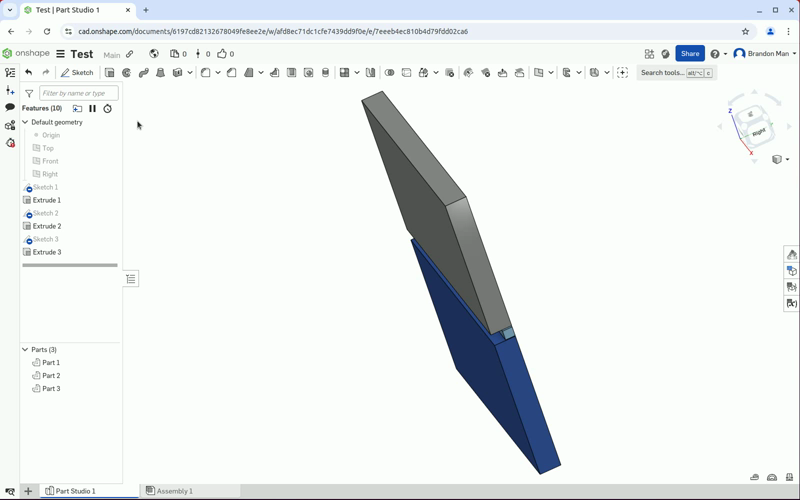
key(down, 2)
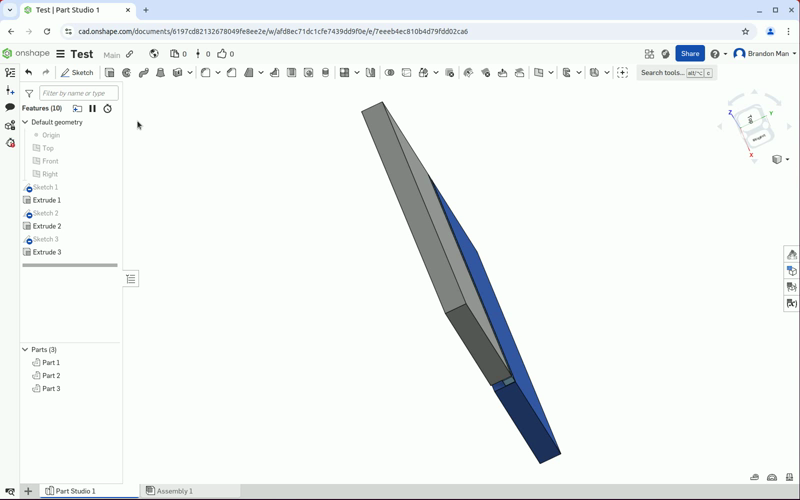
key(up, 2)
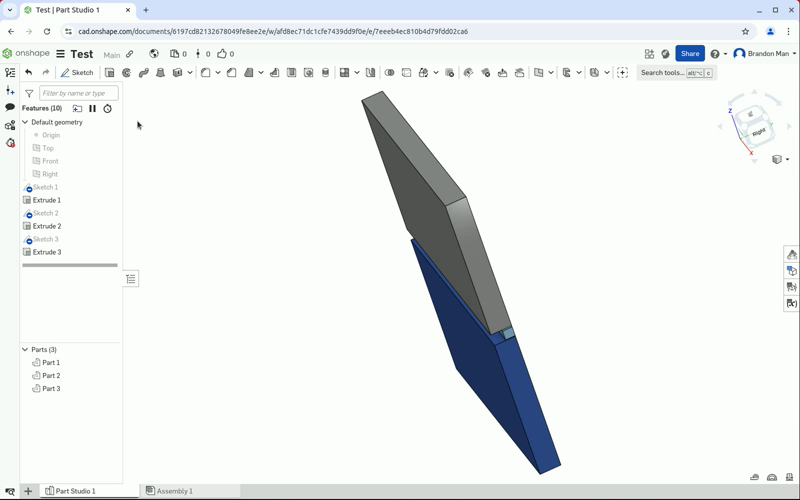
key(right, 2)
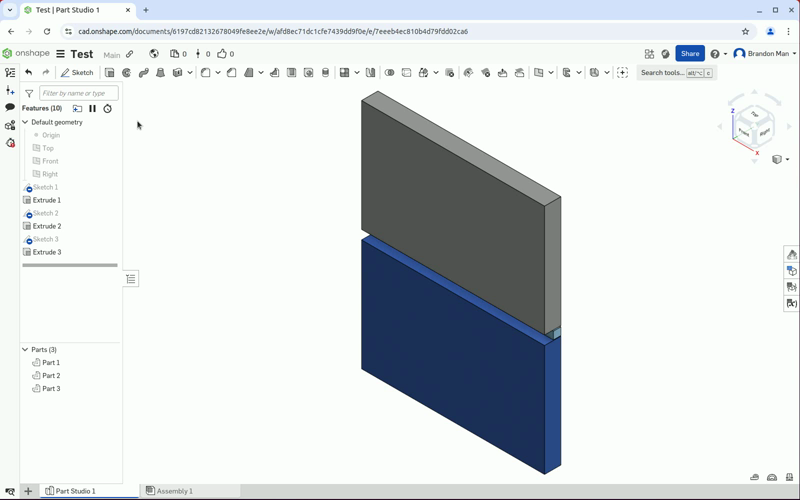
mouse_move(73, 189)
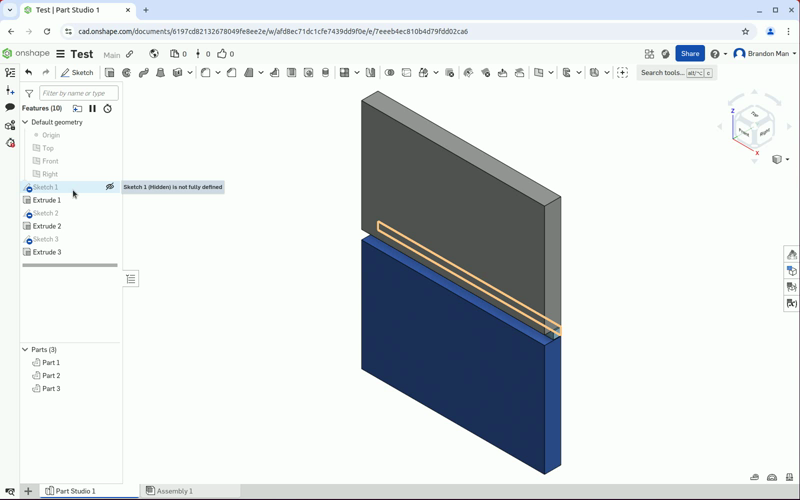
click(73, 189)